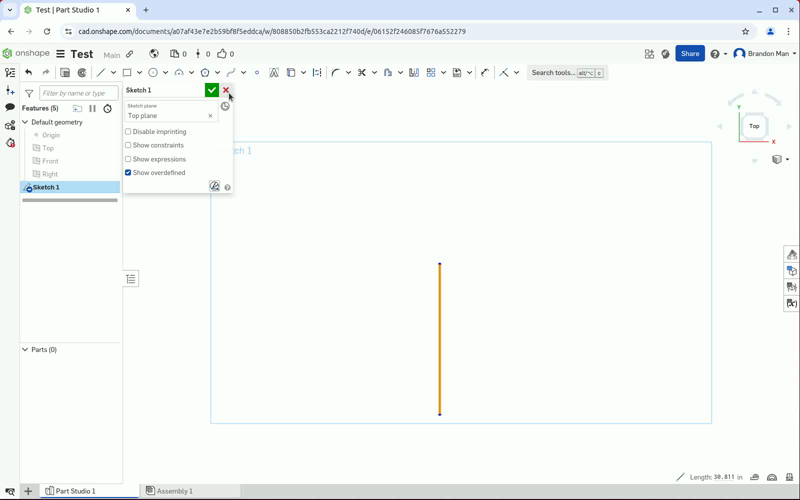
key(shift+h)
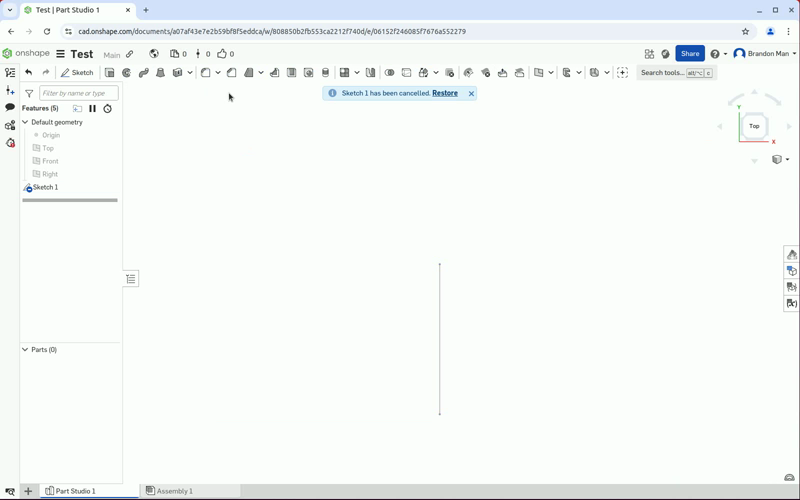
key(shift+s)
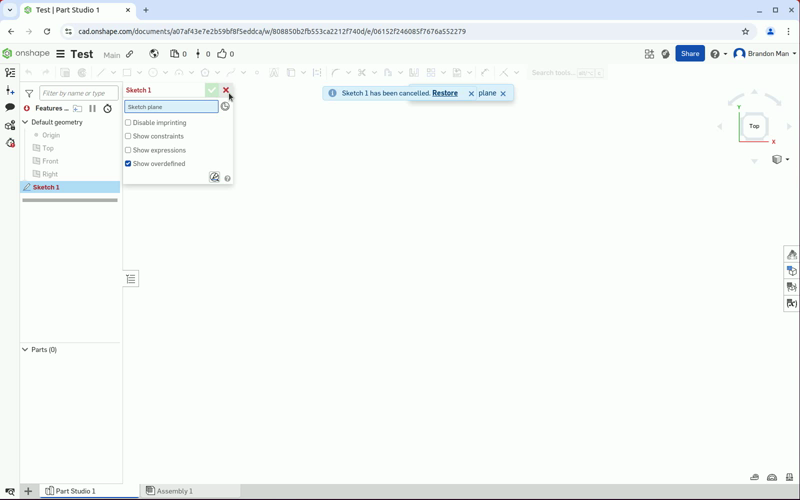
mouse_move(73, 150)
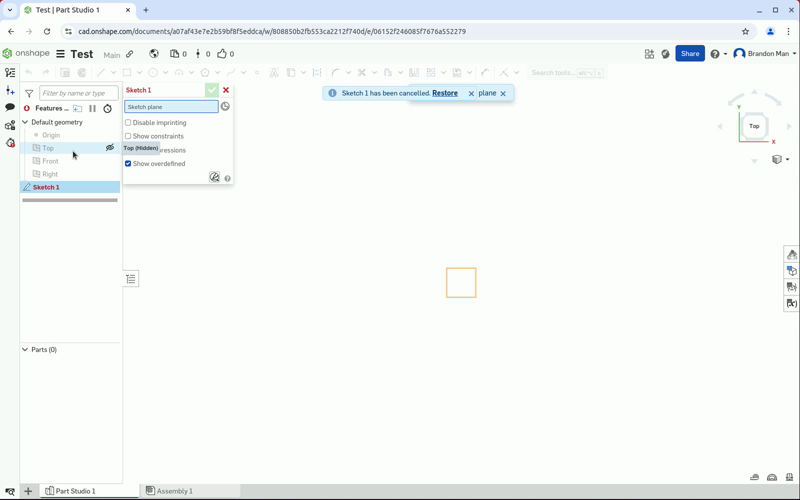
click(73, 150)
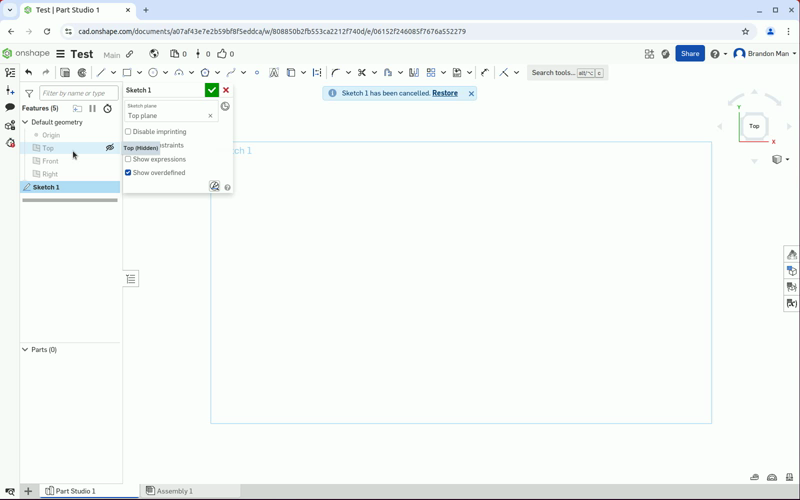
mouse_move(73, 352)
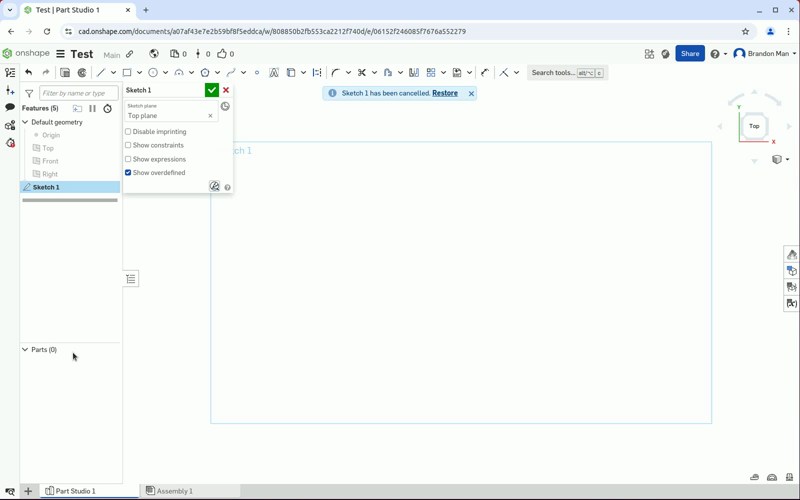
key(y)
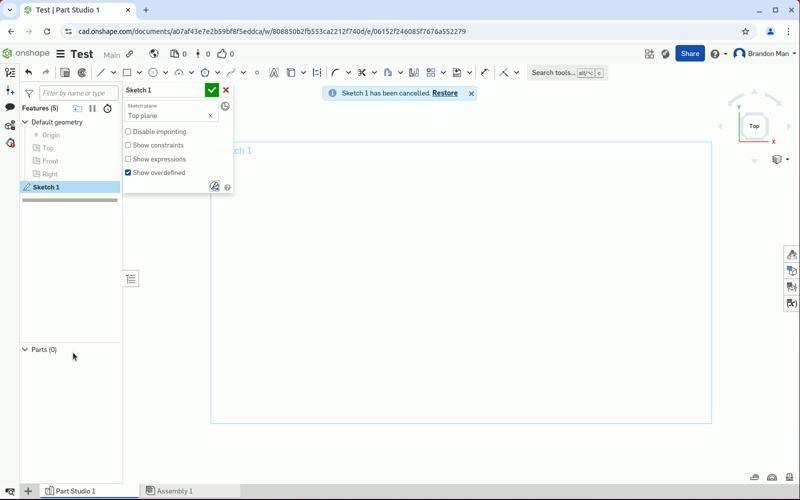
key(l)
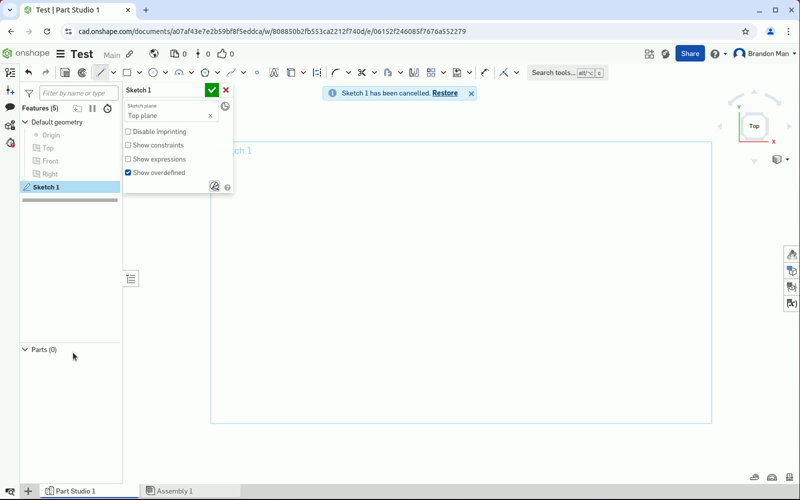
key_down(shift)
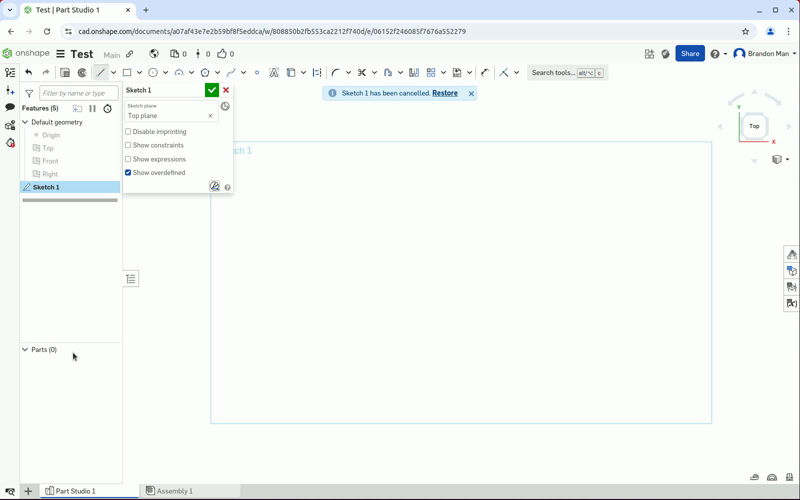
mouse_move(348, 325)
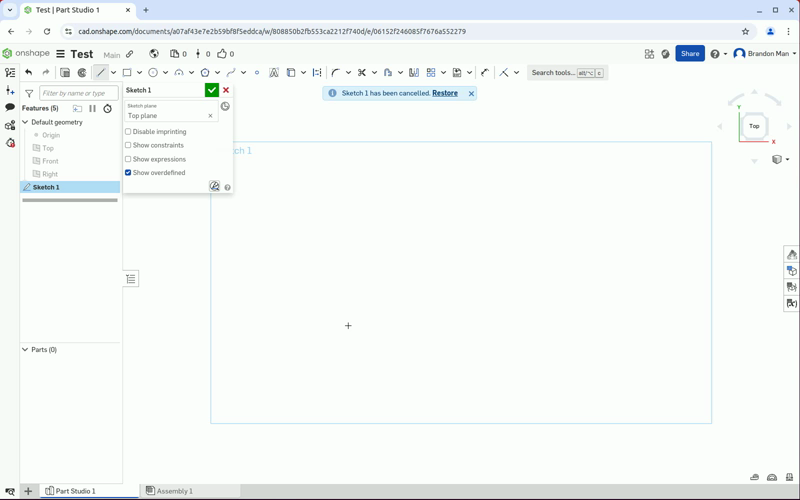
click(348, 325)
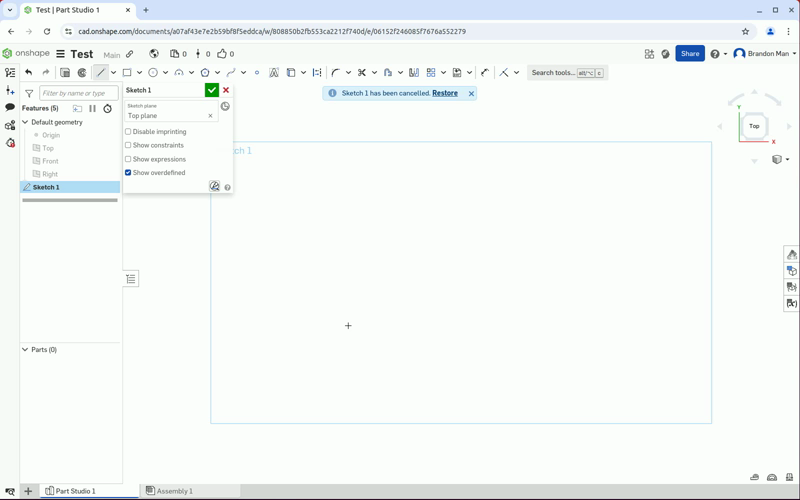
key_up(shift)
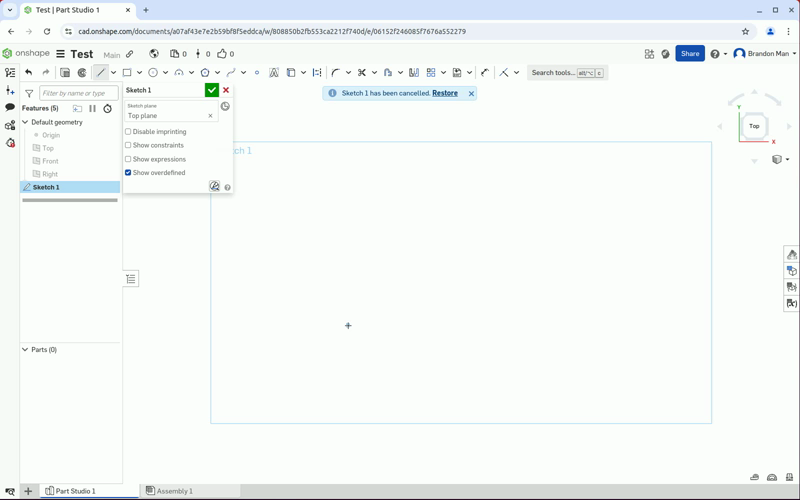
key_down(shift)
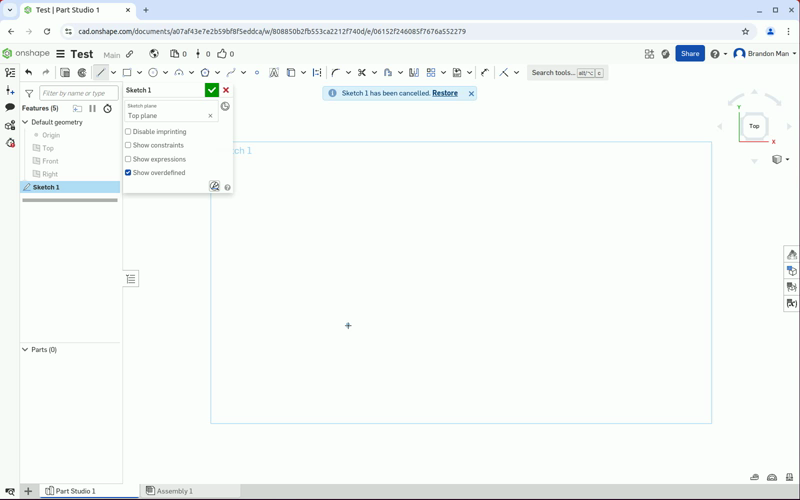
mouse_move(572, 325)
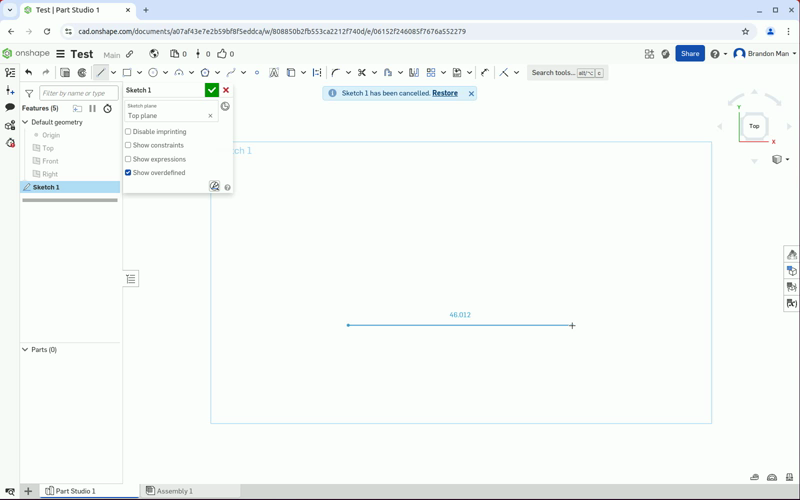
click(572, 325)
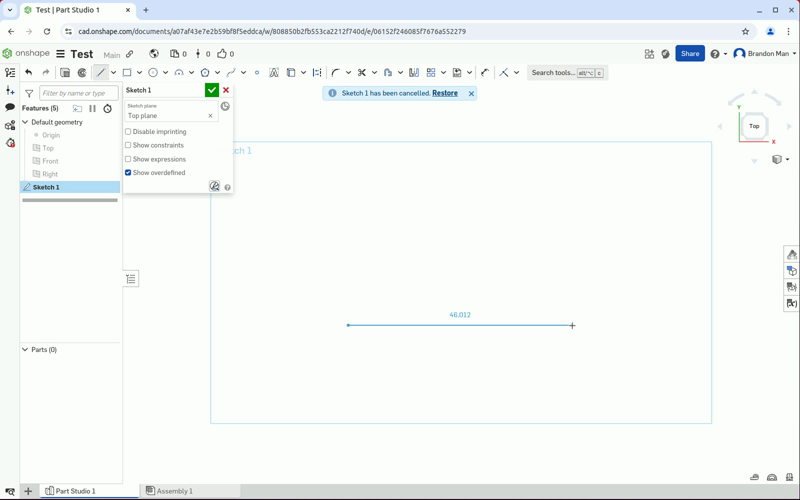
key_up(shift)
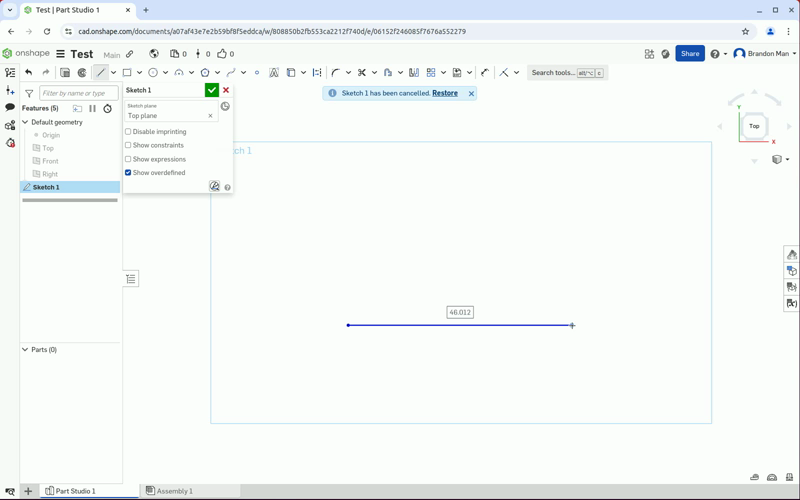
key_down(shift)
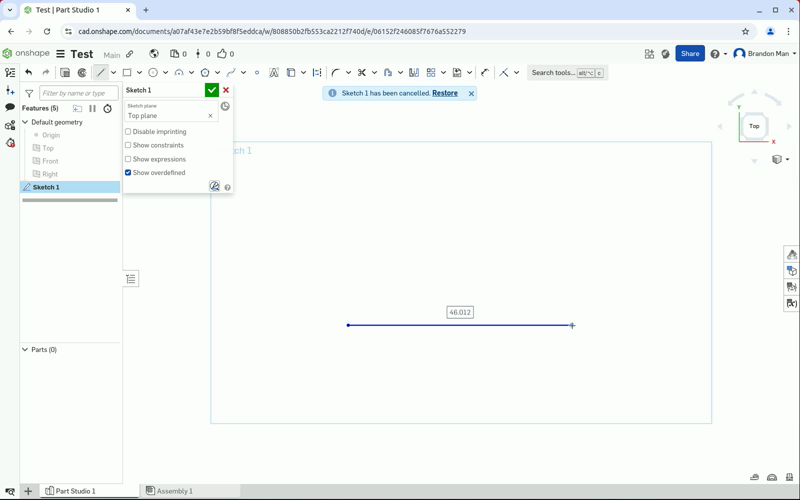
mouse_move(572, 240)
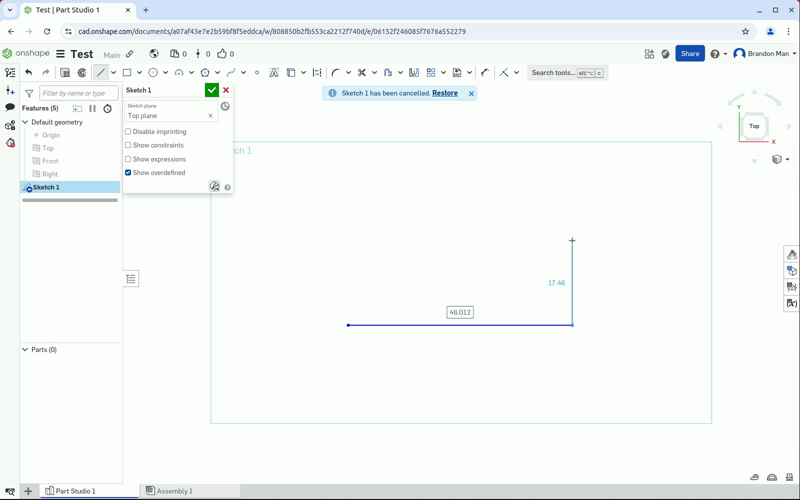
click(572, 240)
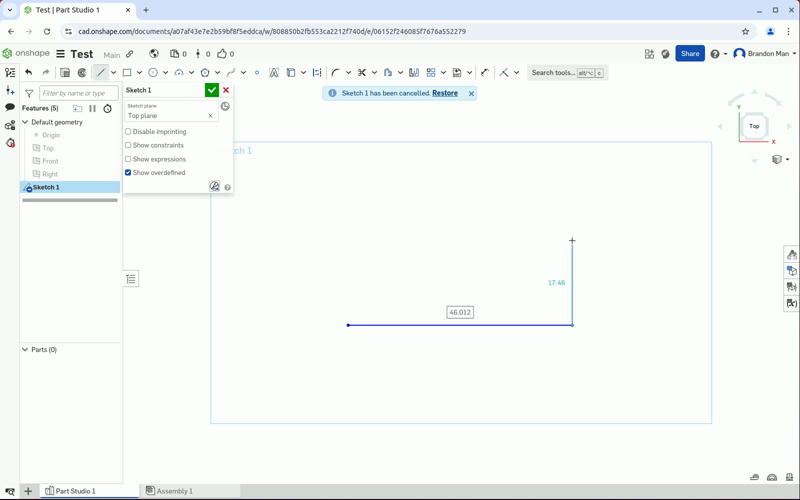
key_up(shift)
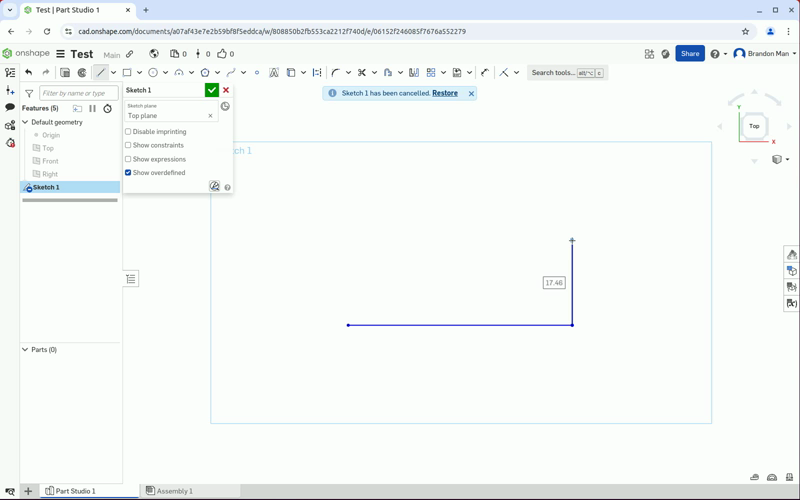
key_down(shift)
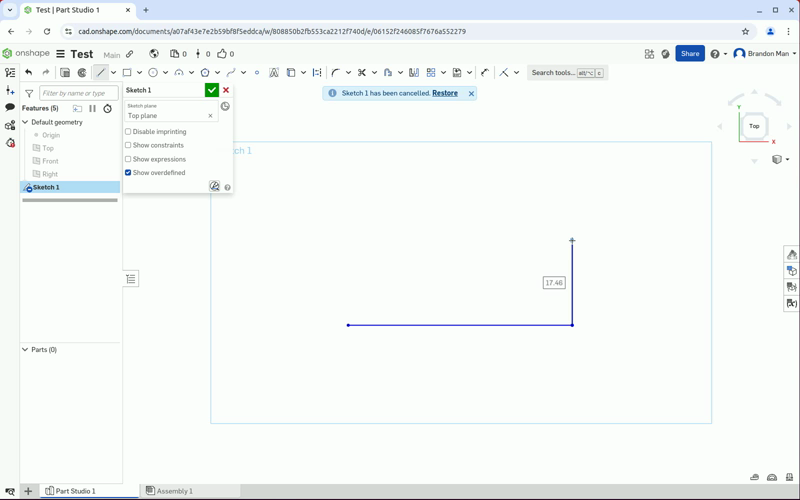
mouse_move(348, 240)
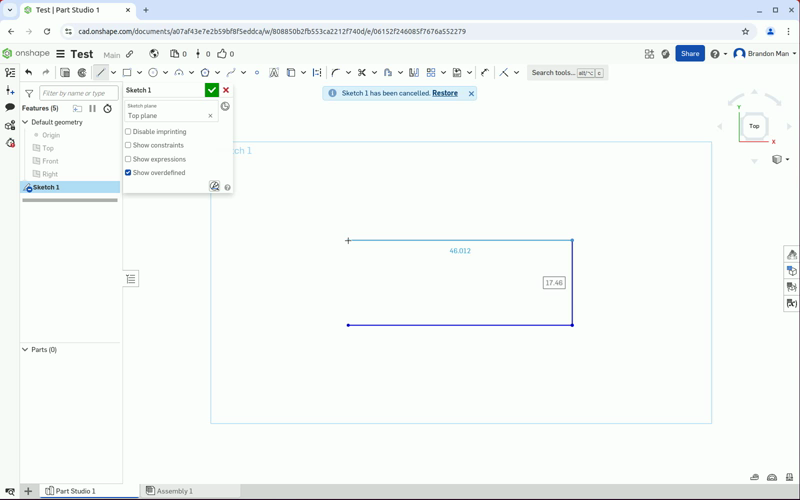
click(348, 240)
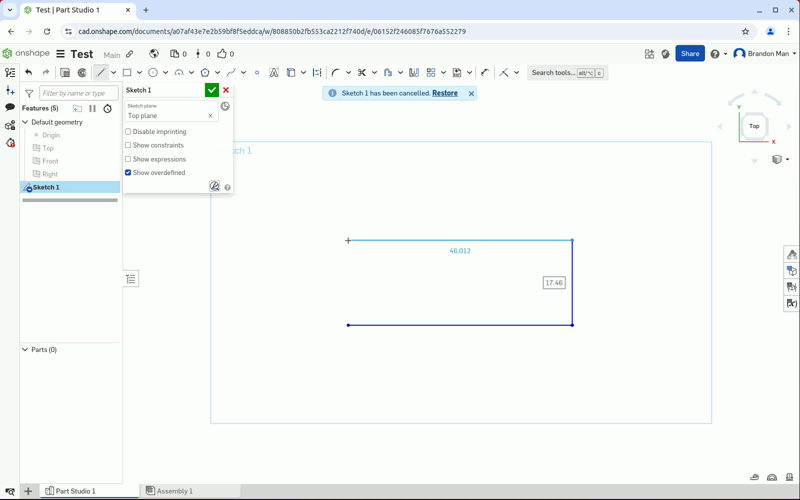
key_up(shift)
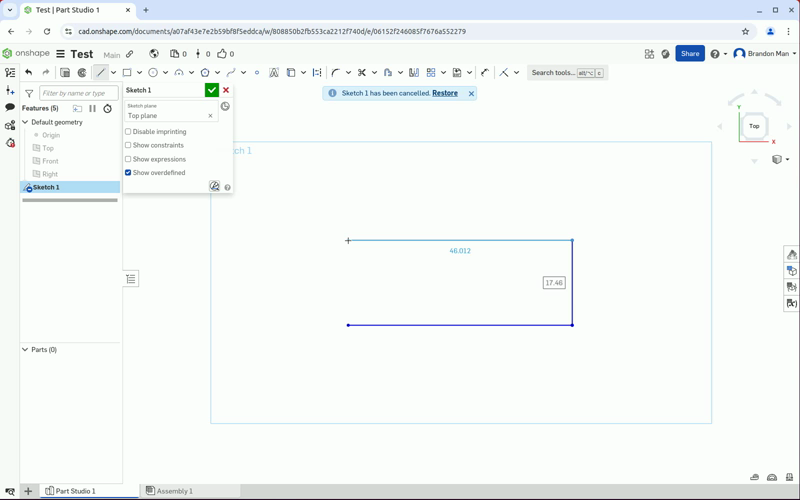
key_down(shift)
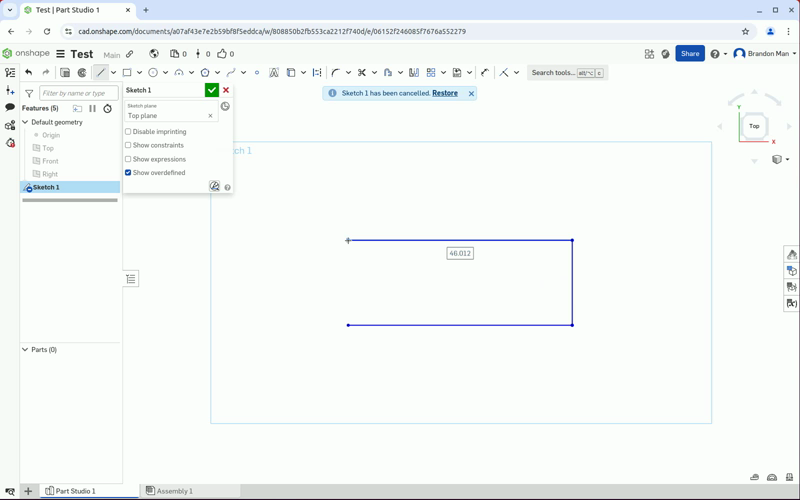
mouse_move(348, 325)
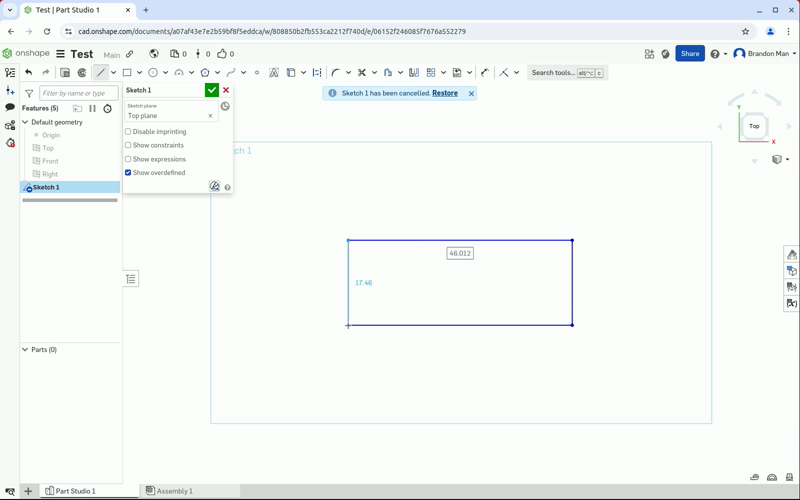
key_up(shift)
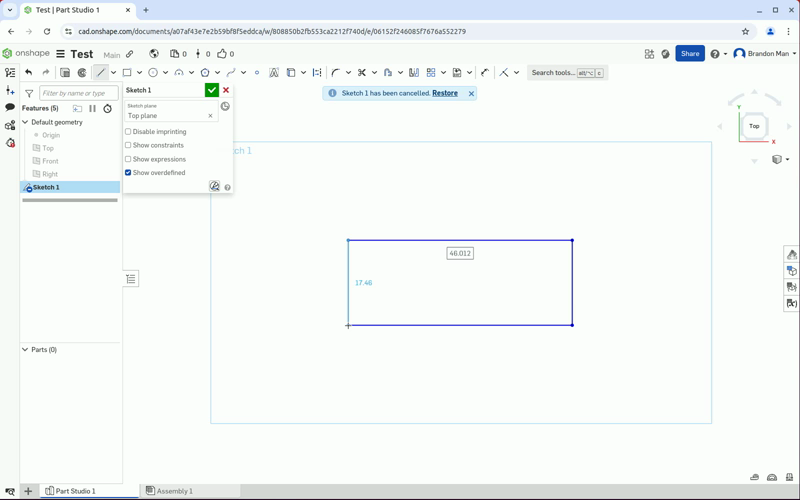
click(348, 325)
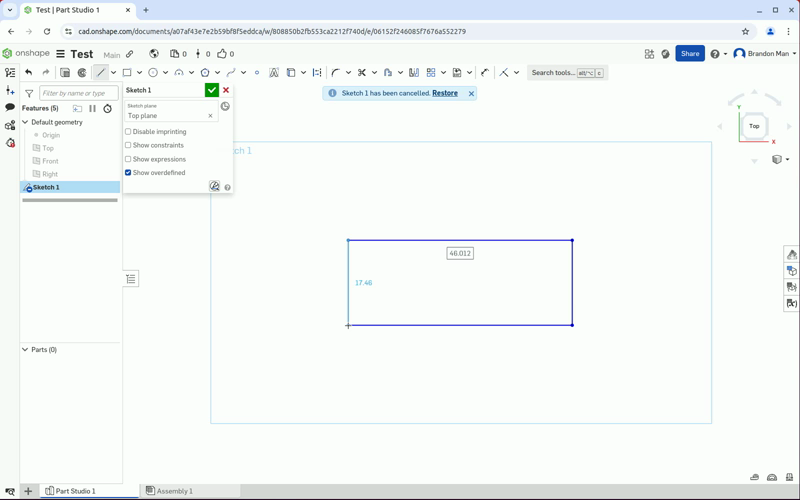
key(esc)
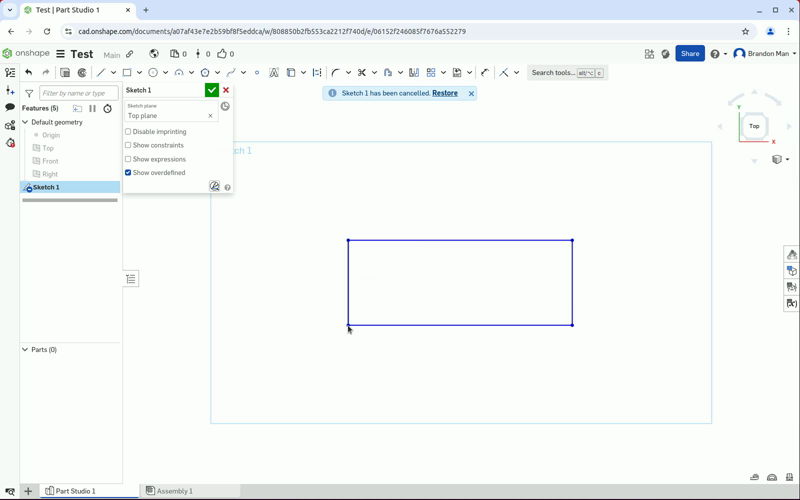
key(c)
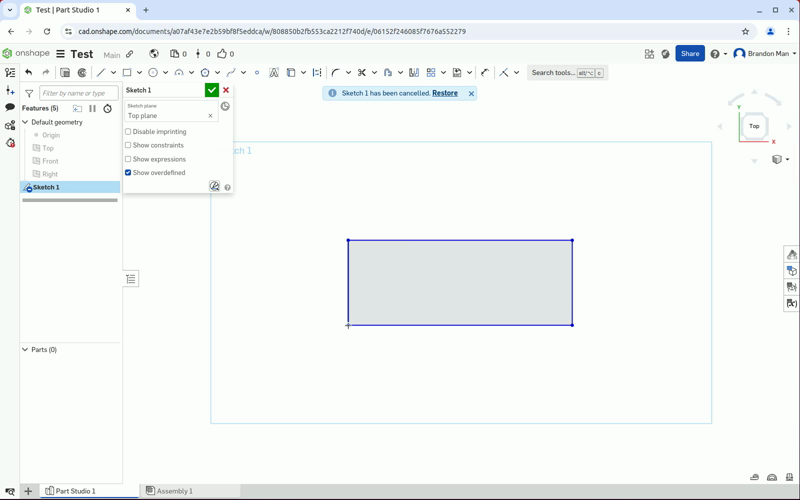
key_down(shift)
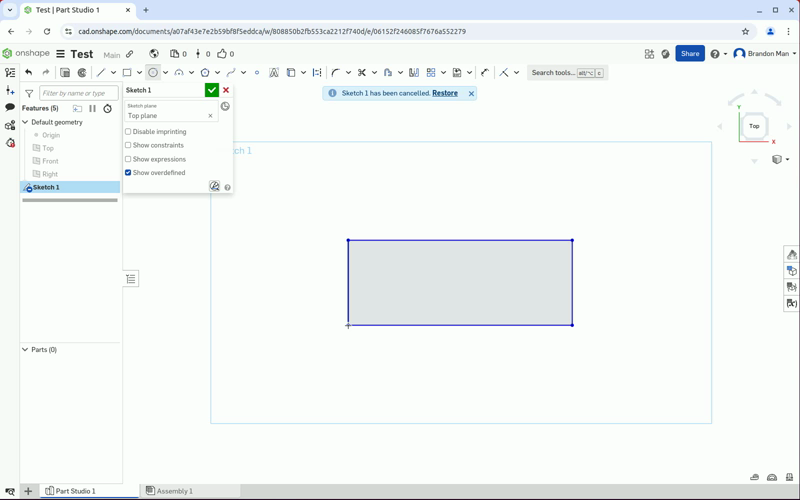
mouse_move(392, 282)
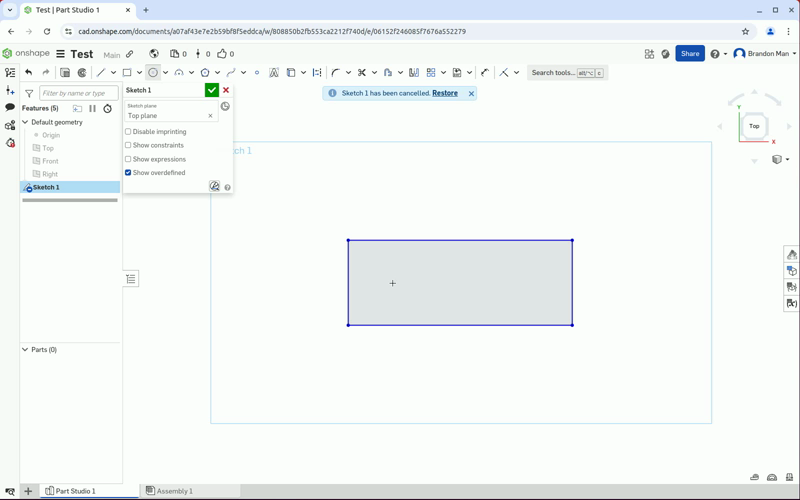
click(392, 282)
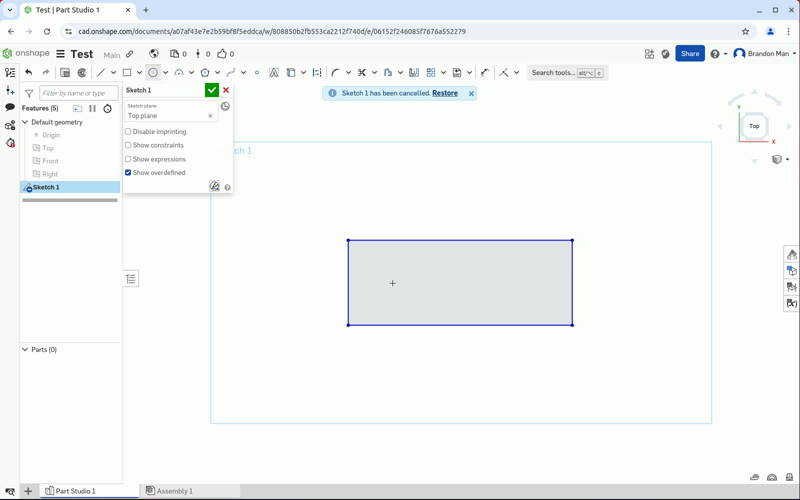
key_up(shift)
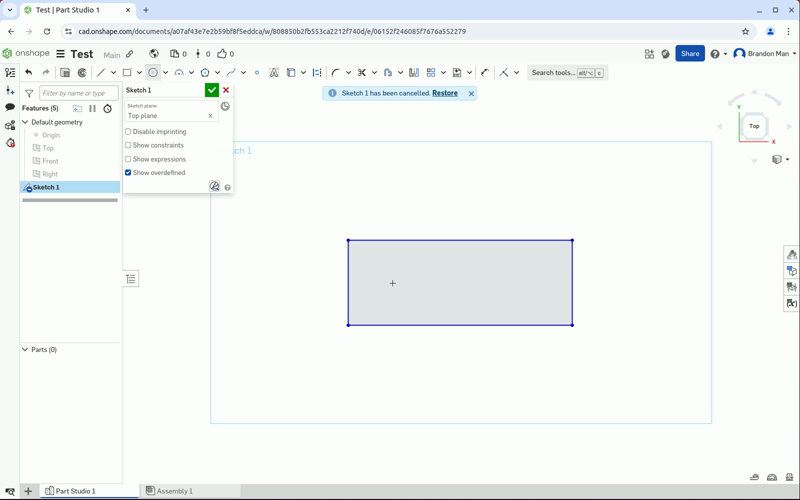
mouse_move(409, 282)
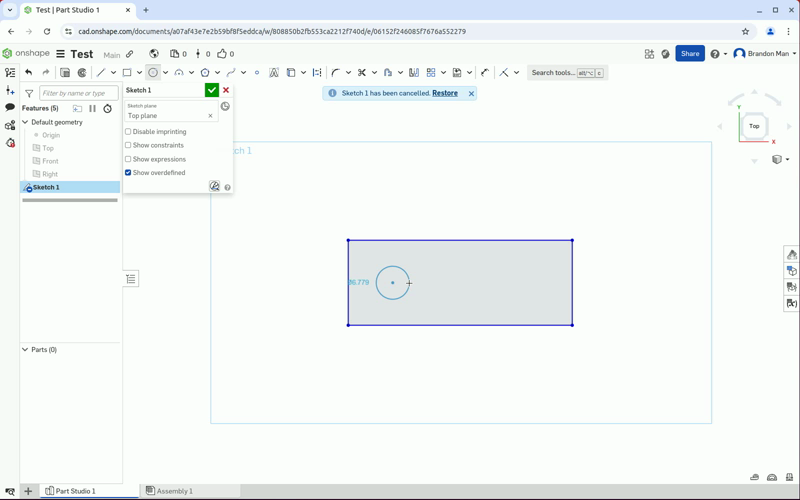
click(409, 282)
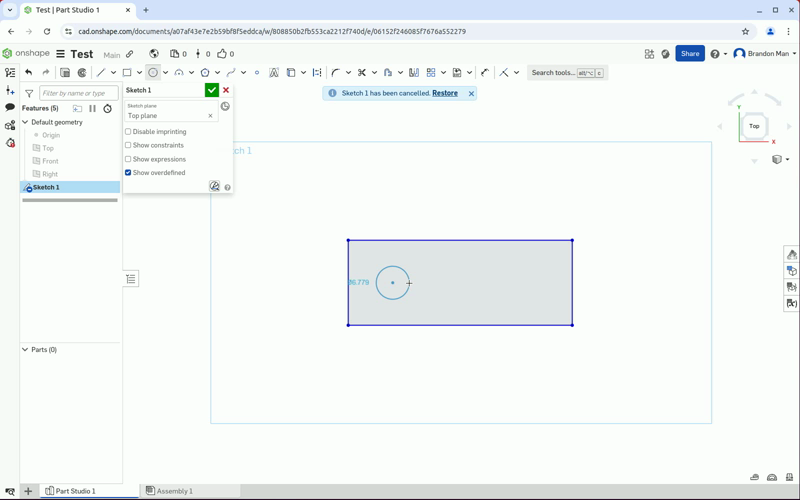
key(esc)
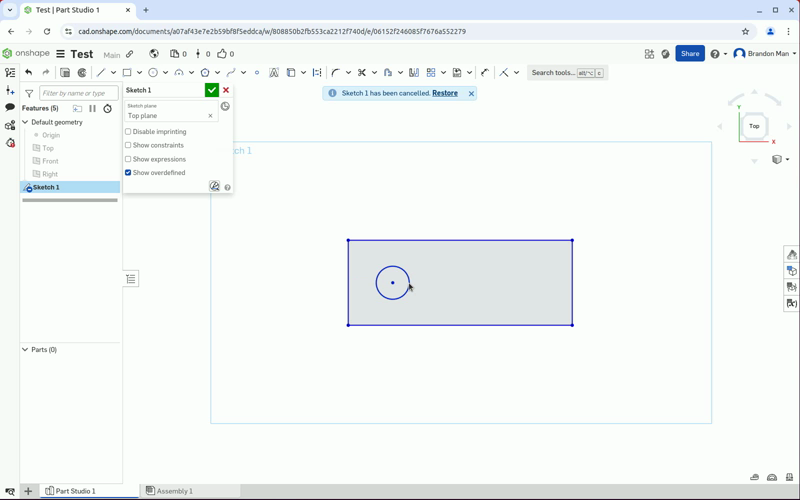
key(c)
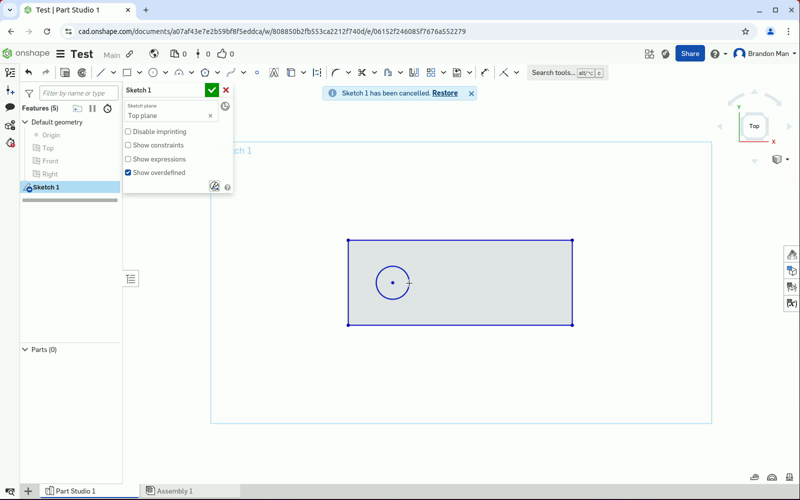
key_down(shift)
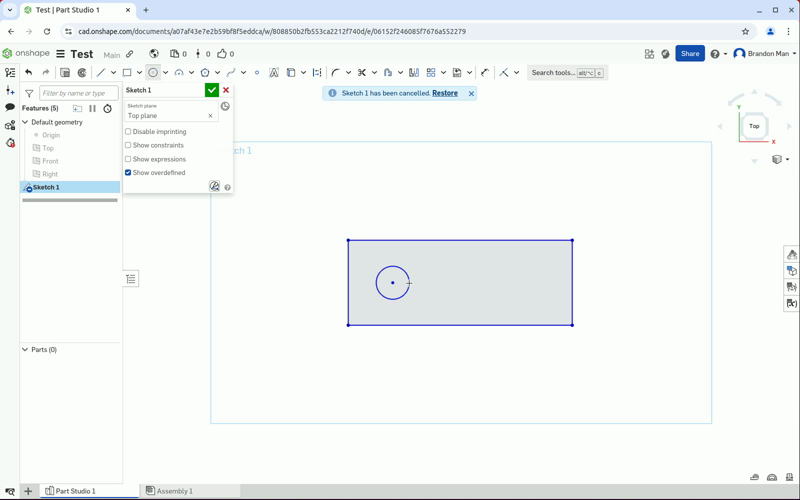
mouse_move(461, 282)
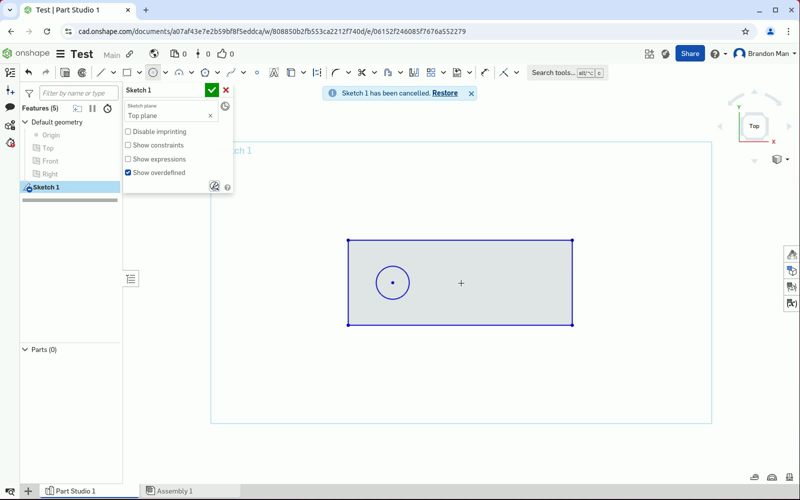
click(461, 282)
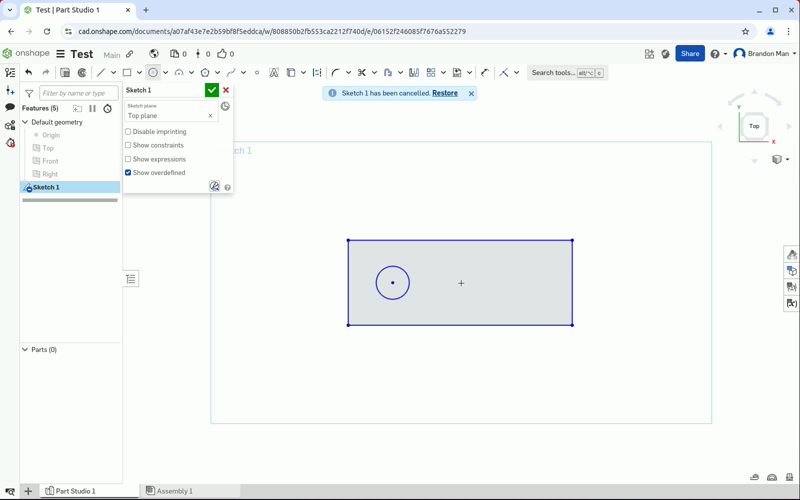
key_up(shift)
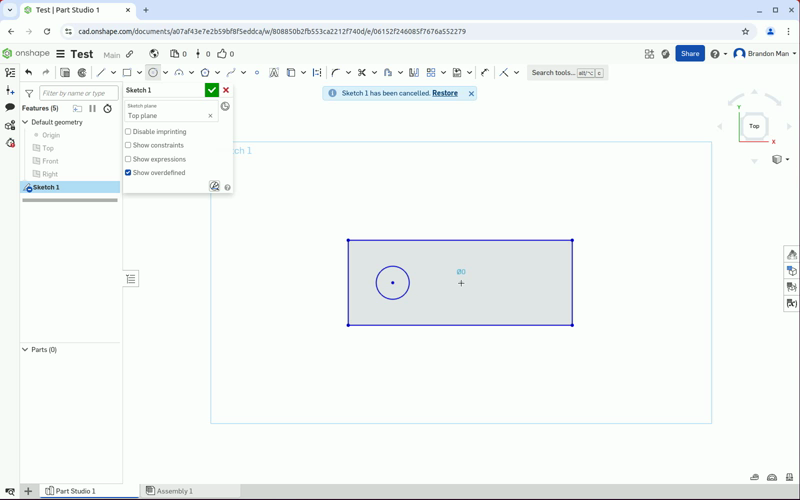
mouse_move(489, 282)
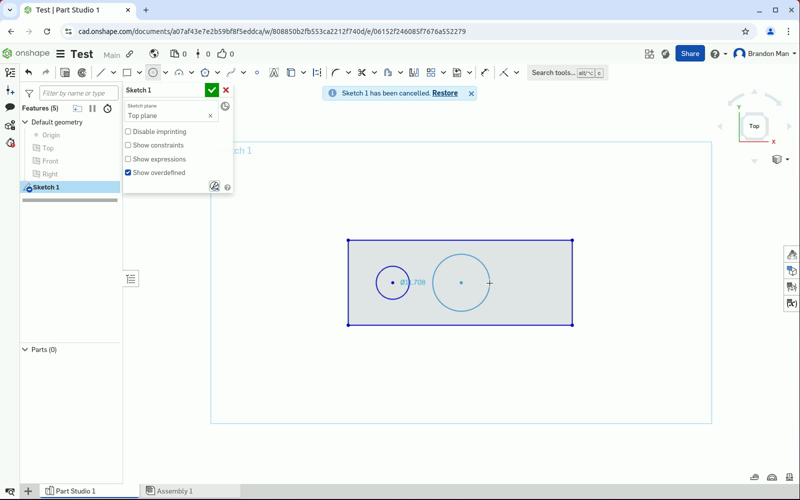
click(489, 282)
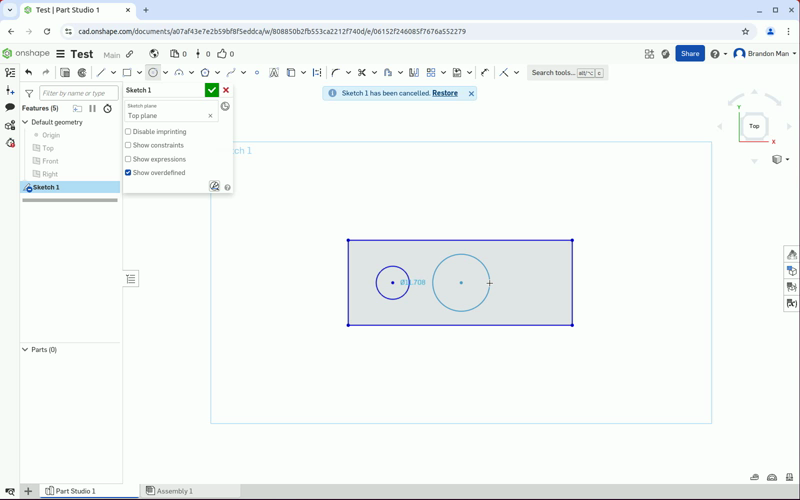
key(esc)
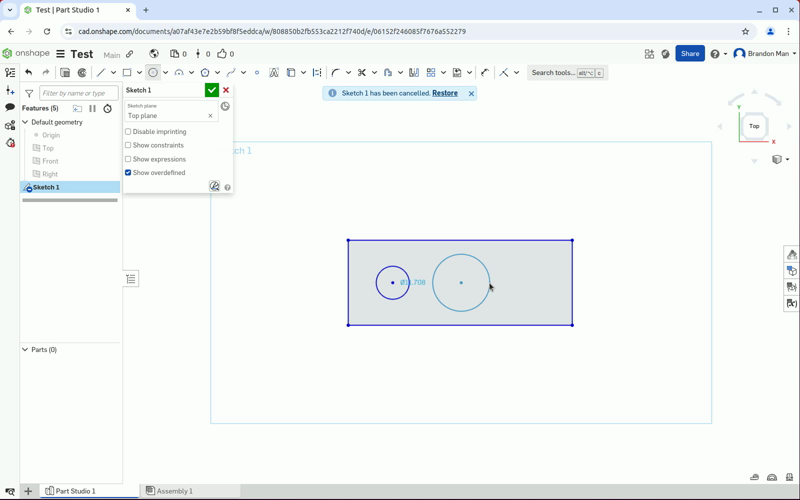
key(c)
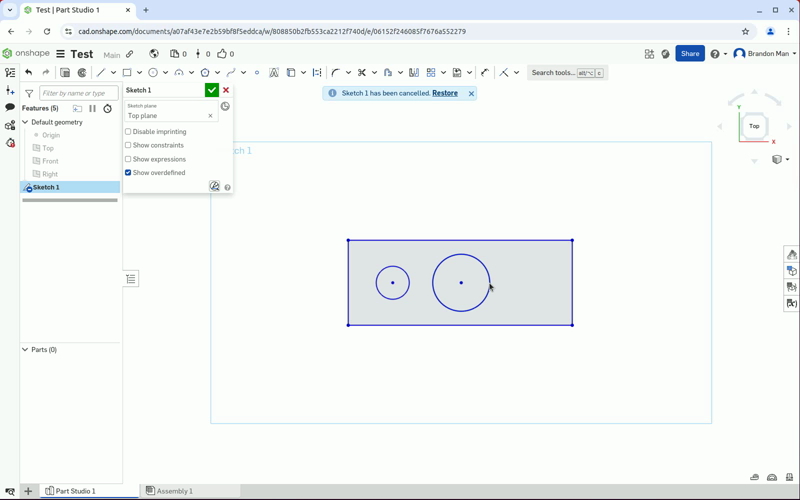
key_down(shift)
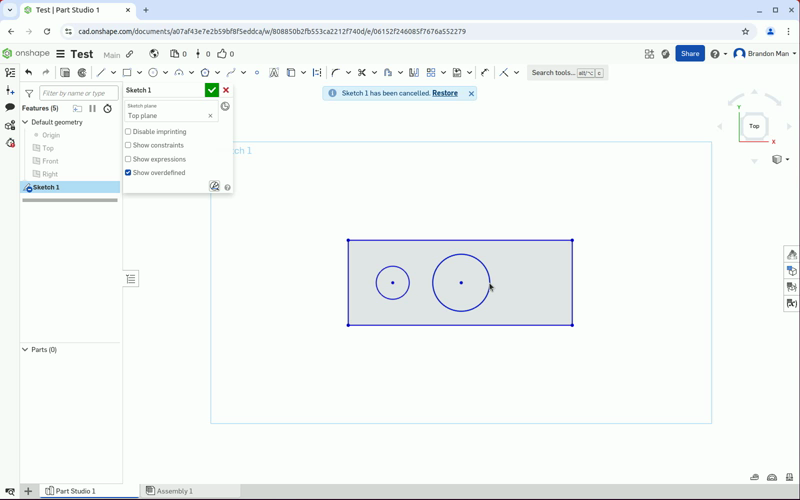
mouse_move(527, 282)
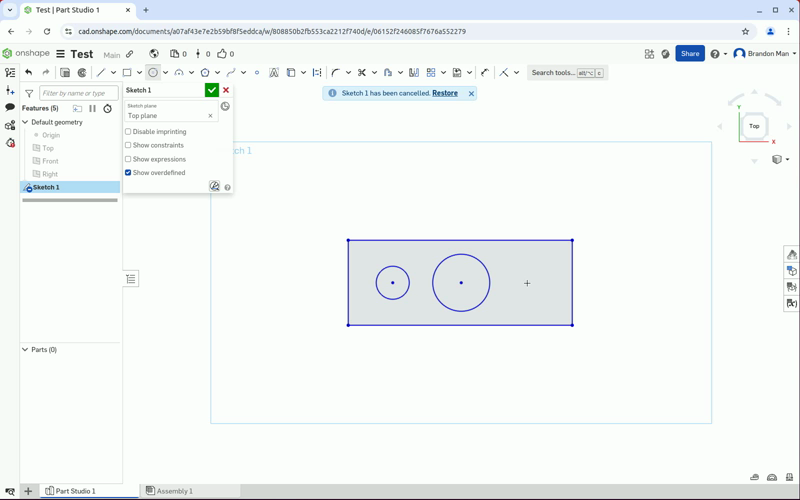
click(527, 282)
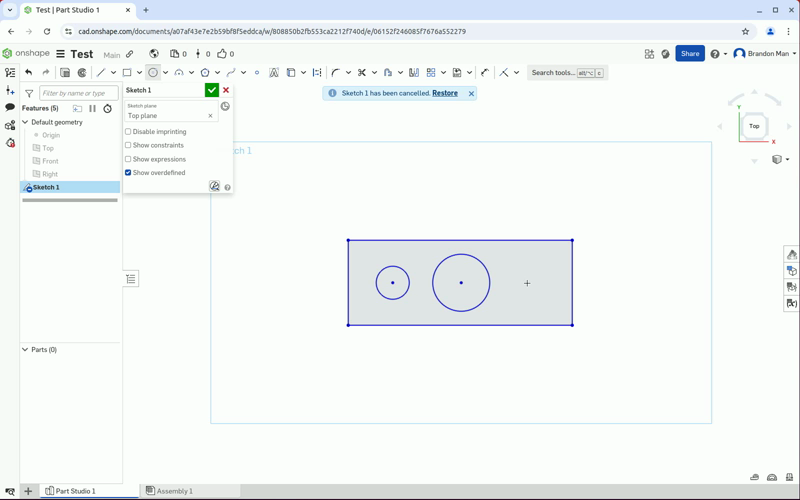
key_up(shift)
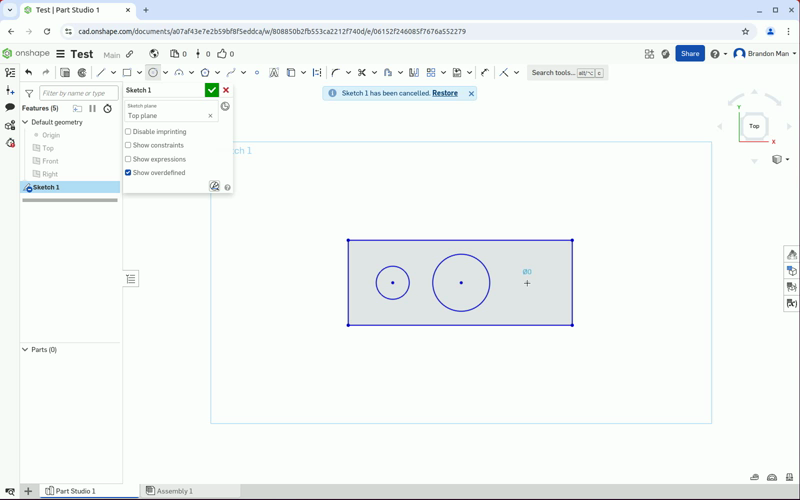
mouse_move(543, 282)
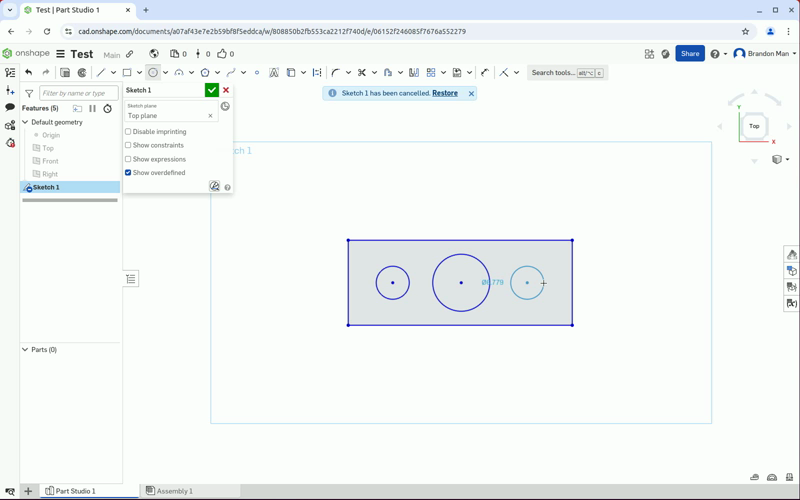
click(543, 282)
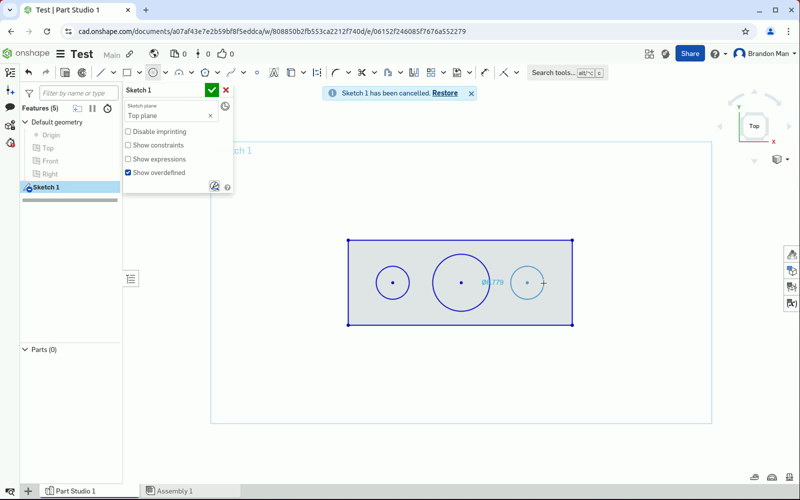
key(esc)
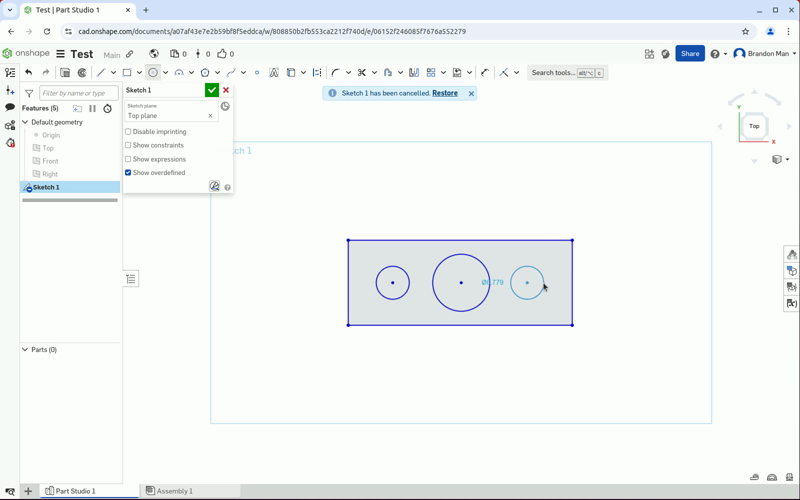
mouse_move(369, 298)
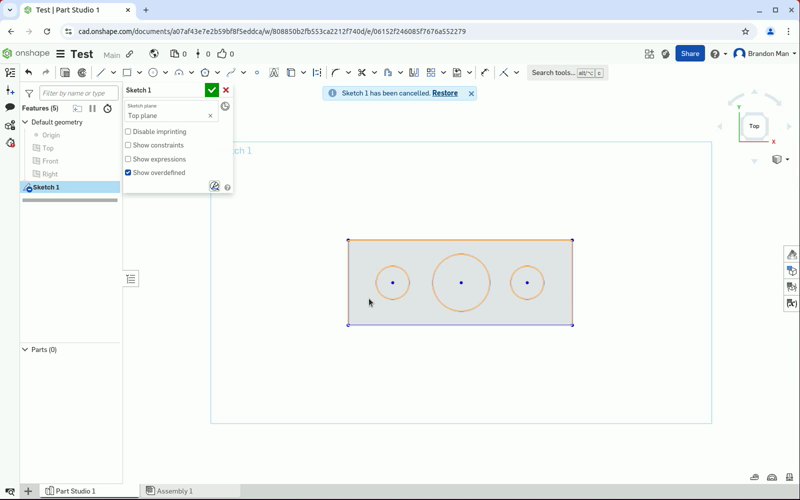
click(369, 298)
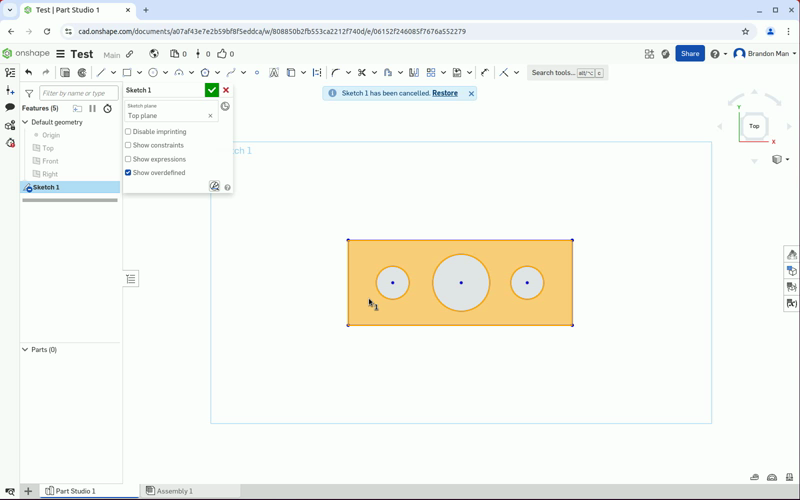
mouse_move(73, 352)
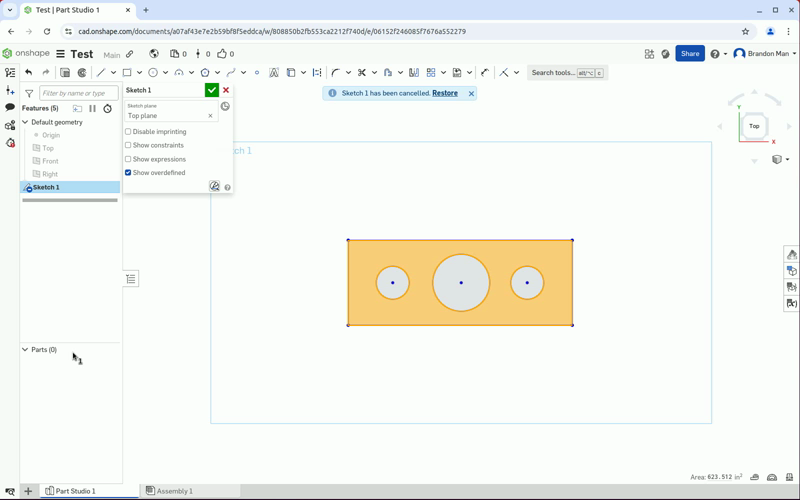
key(shift+y)
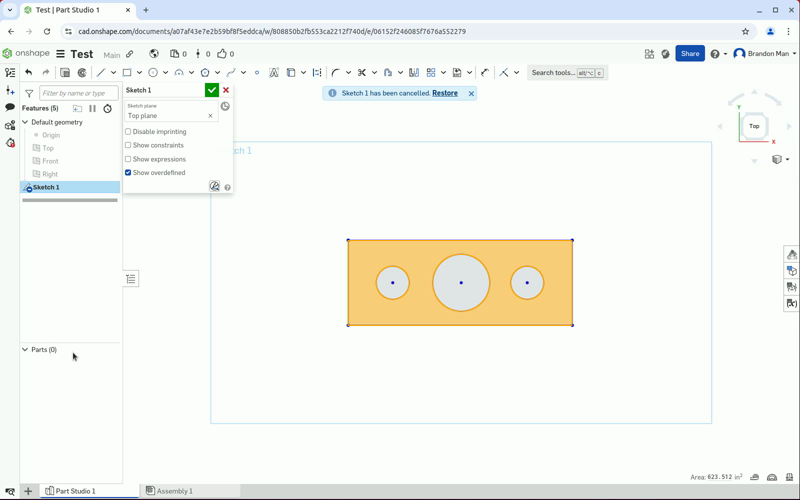
key(shift+e)
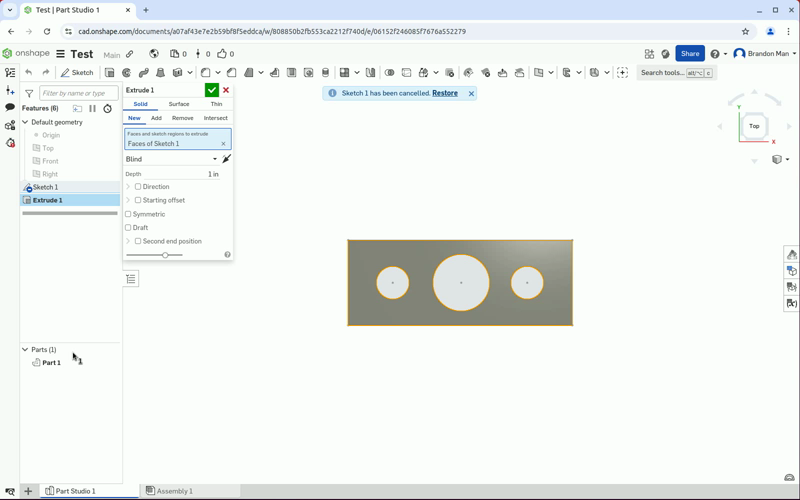
mouse_move(143, 106)
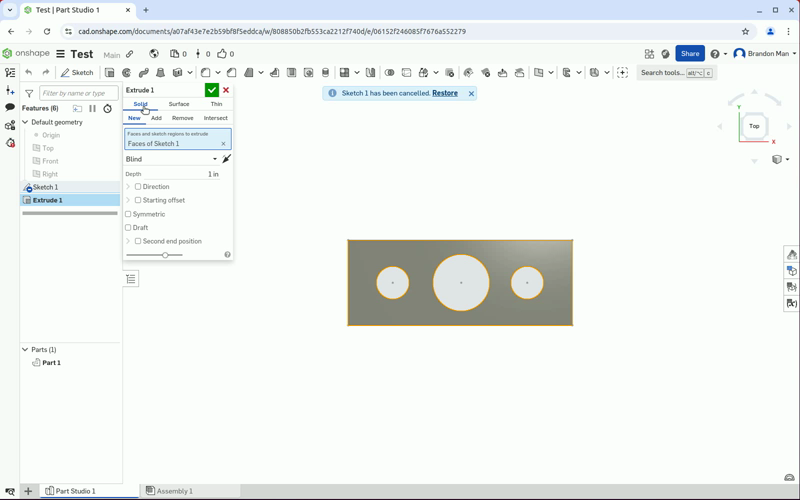
click(143, 106)
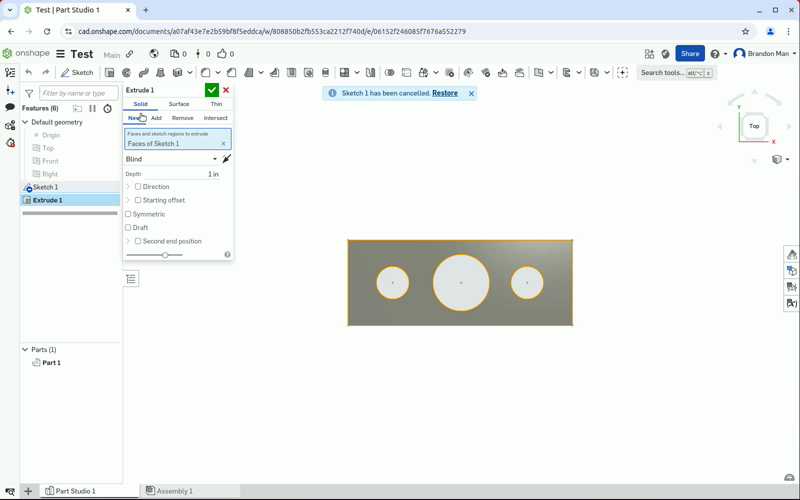
mouse_move(137, 120)
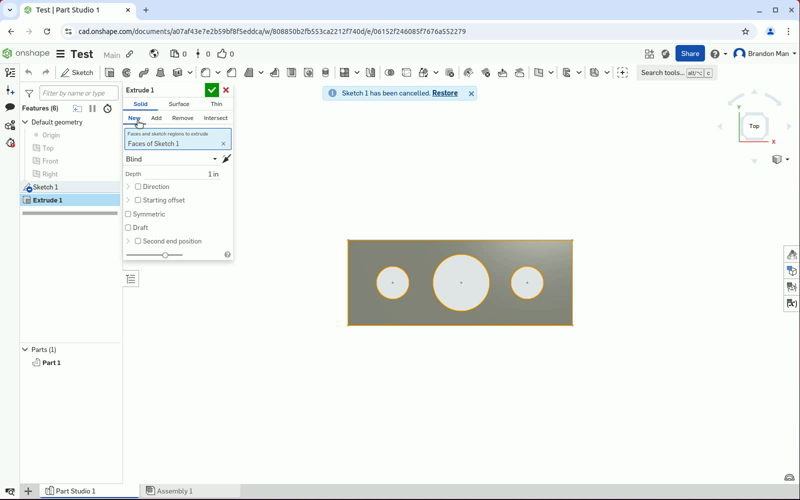
click(137, 120)
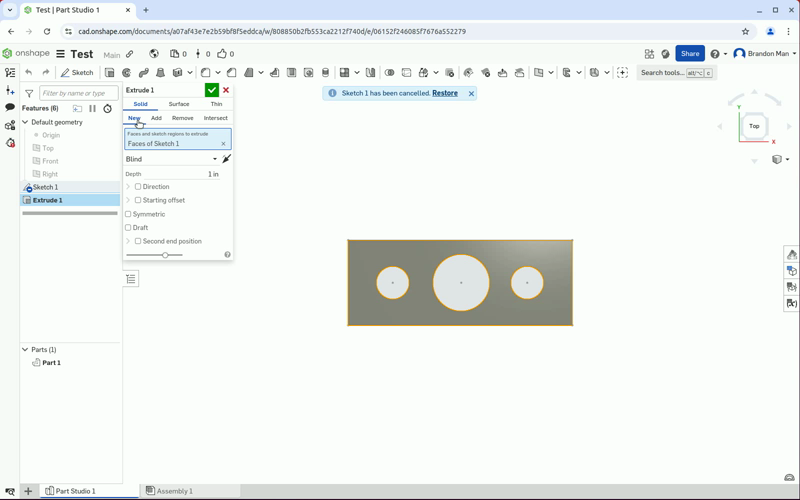
key(tab, 4)
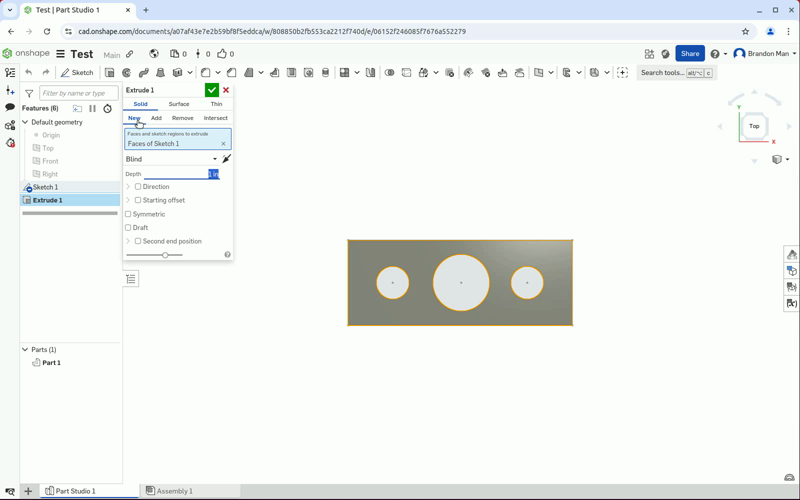
text(1.204)
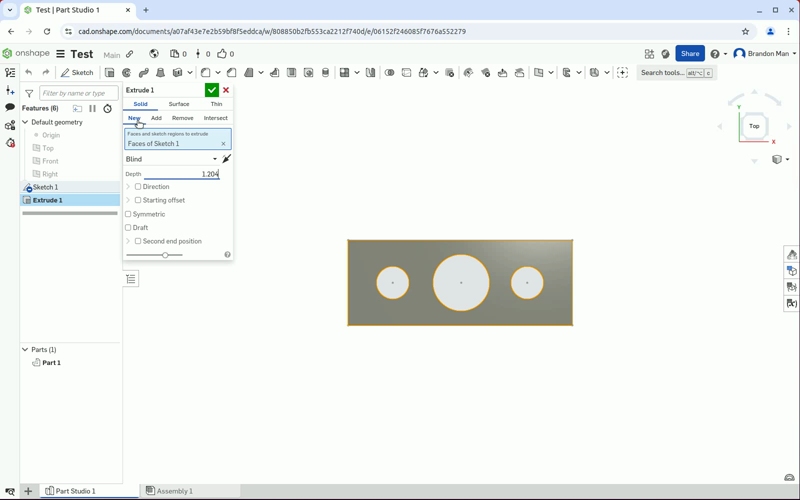
key(enter)
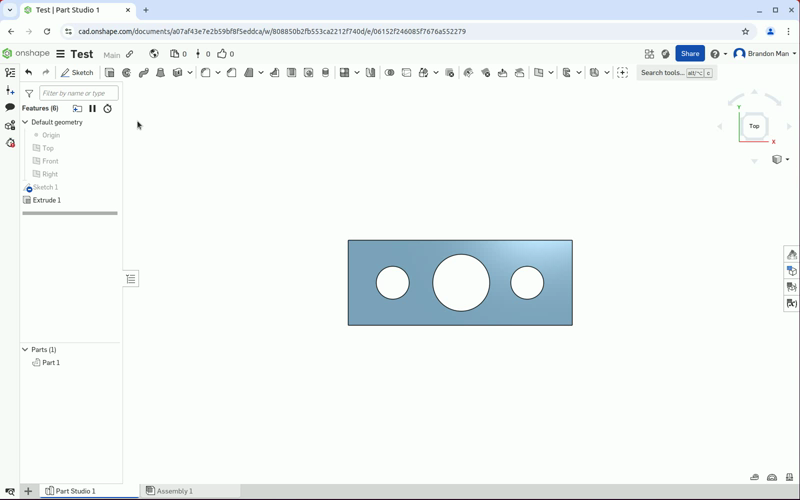
key(shift+h)
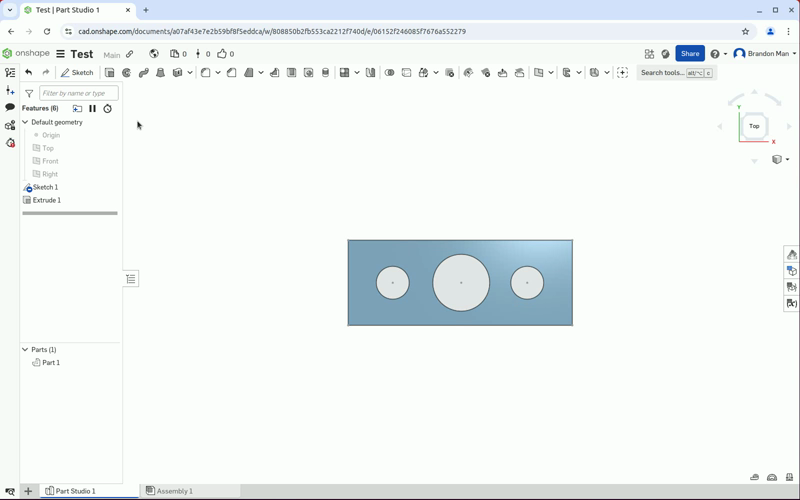
key(shift+h)
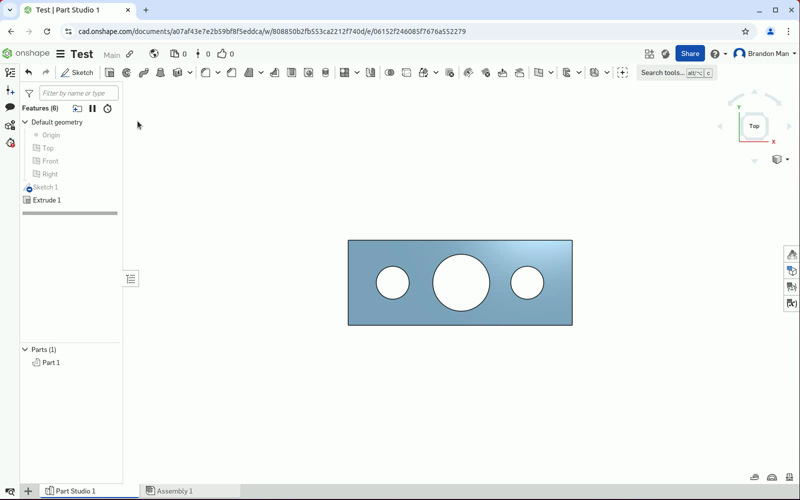
mouse_move(73, 189)
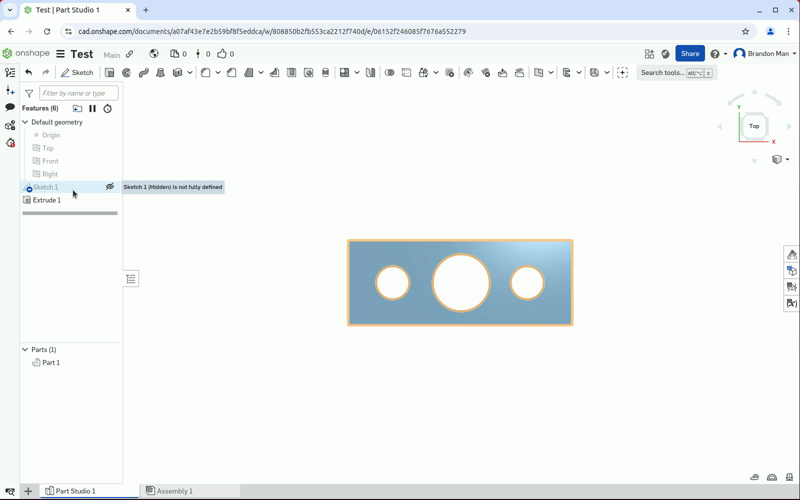
click(73, 189)
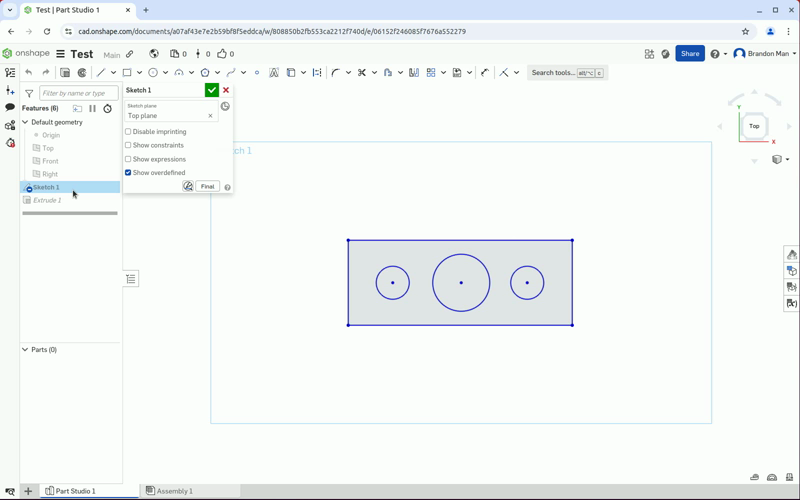
mouse_move(229, 92)
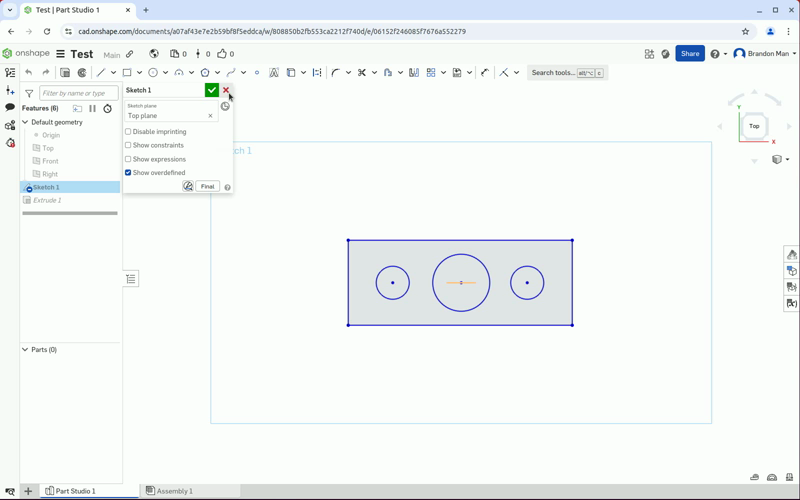
click(229, 92)
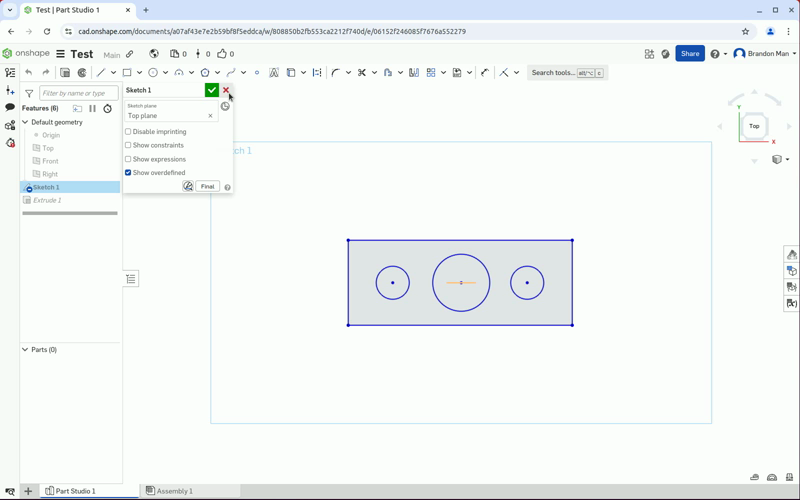
key(shift+s)
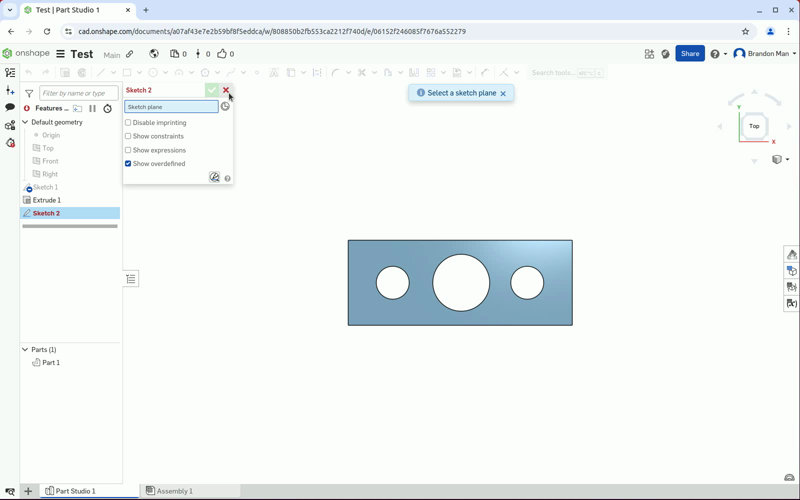
mouse_move(73, 150)
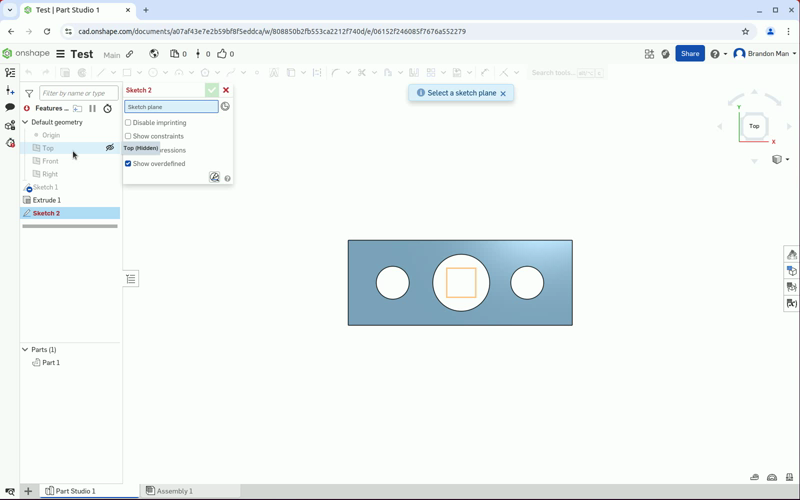
click(73, 150)
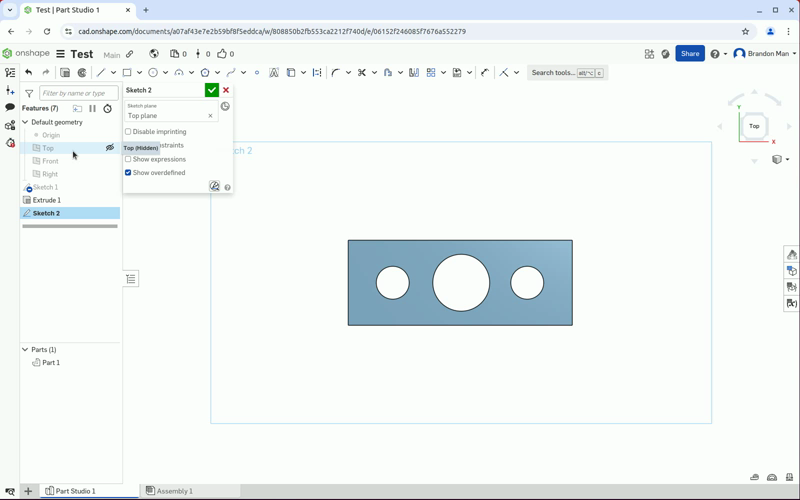
mouse_move(73, 352)
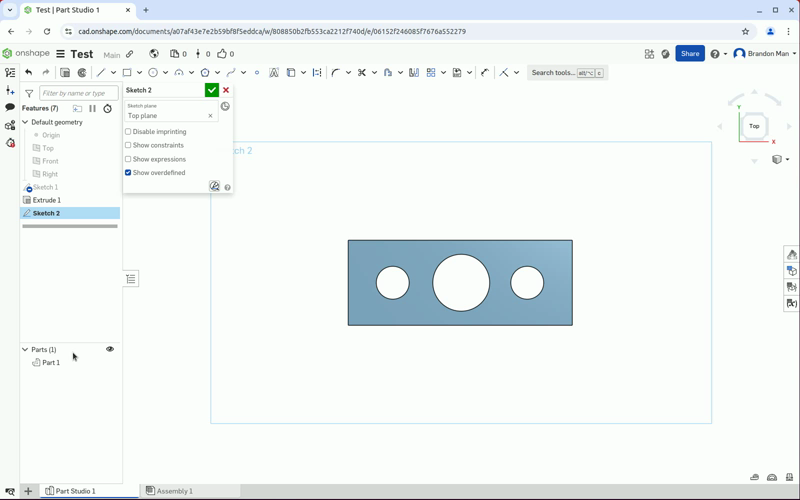
key(y)
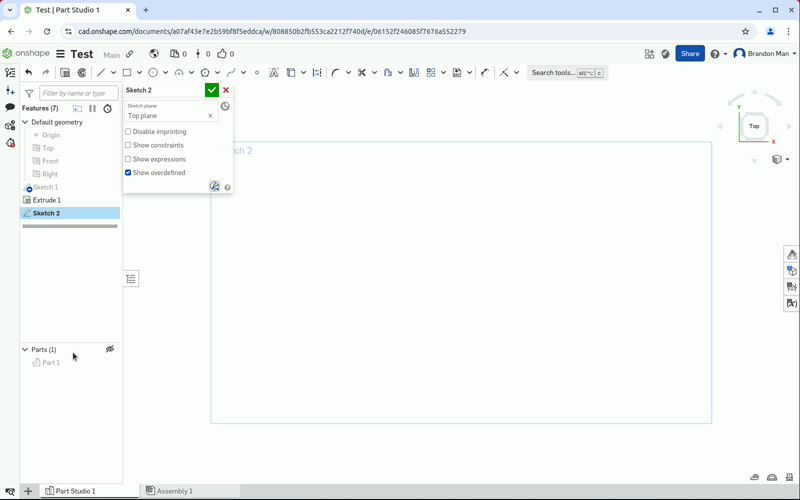
key(c)
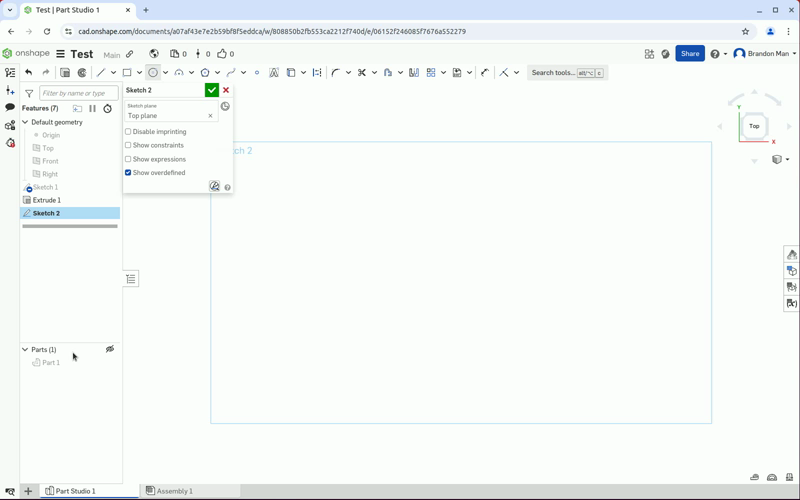
key_down(shift)
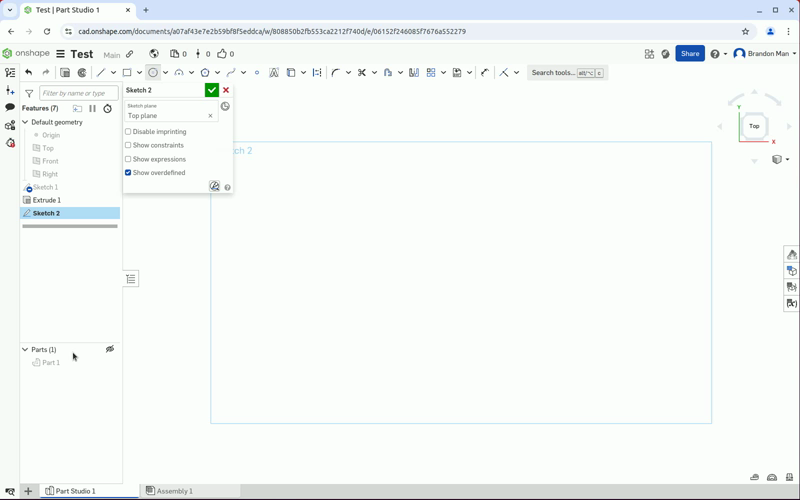
mouse_move(460, 282)
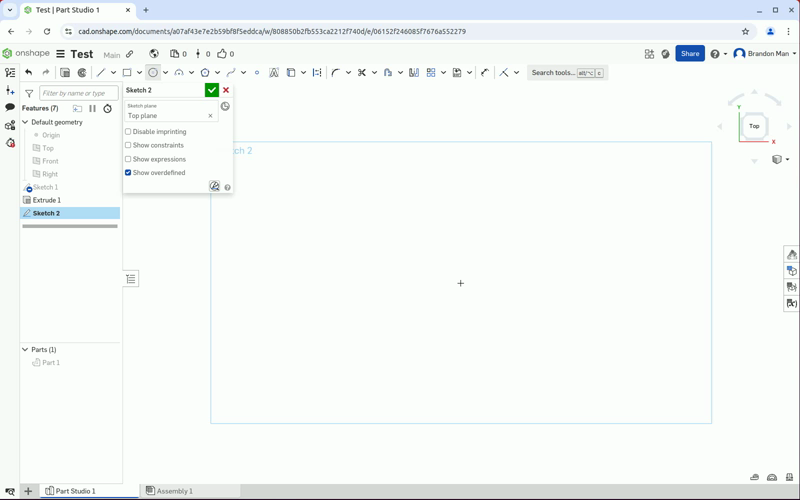
click(460, 282)
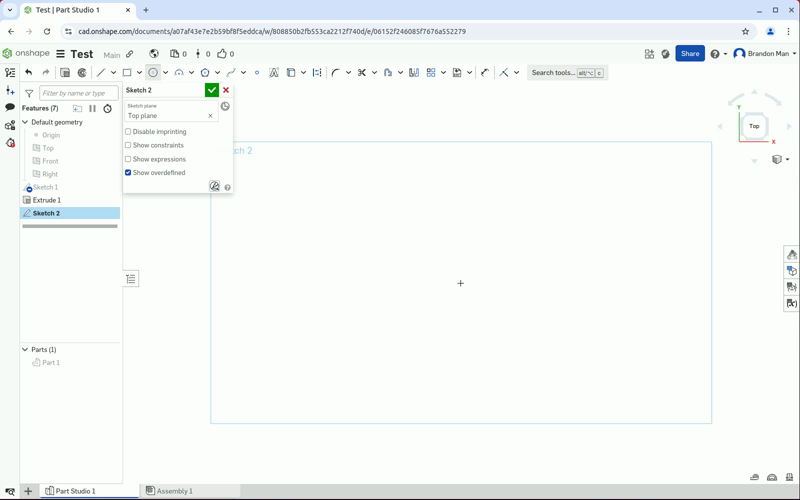
key_up(shift)
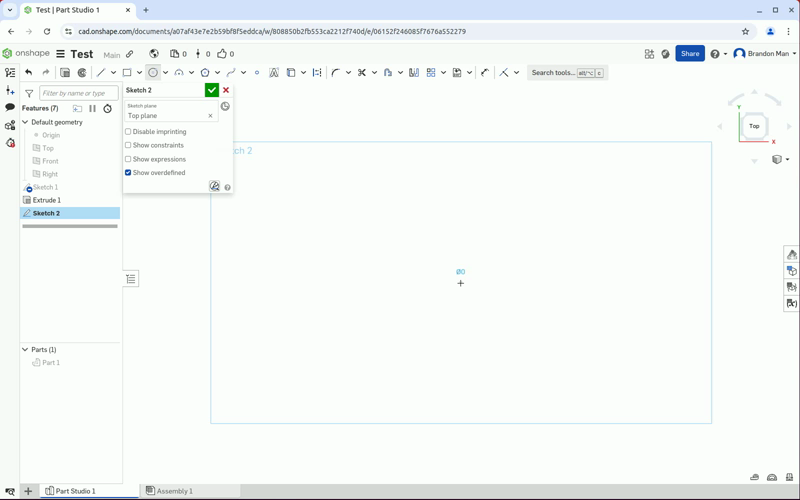
mouse_move(490, 282)
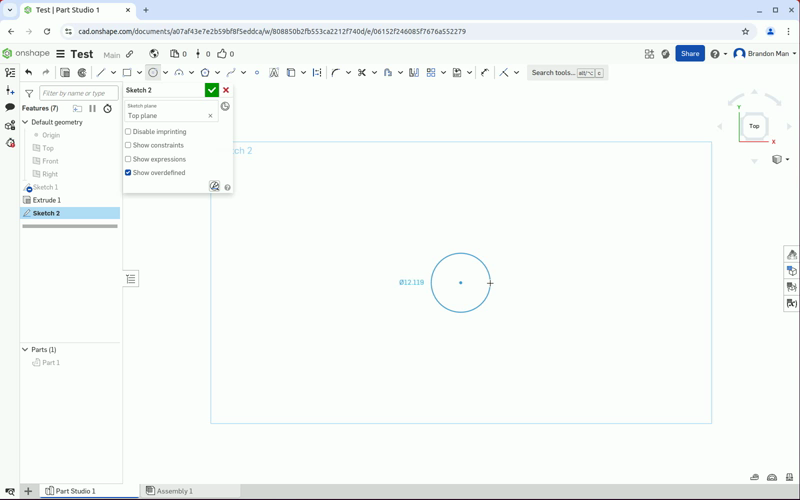
click(490, 282)
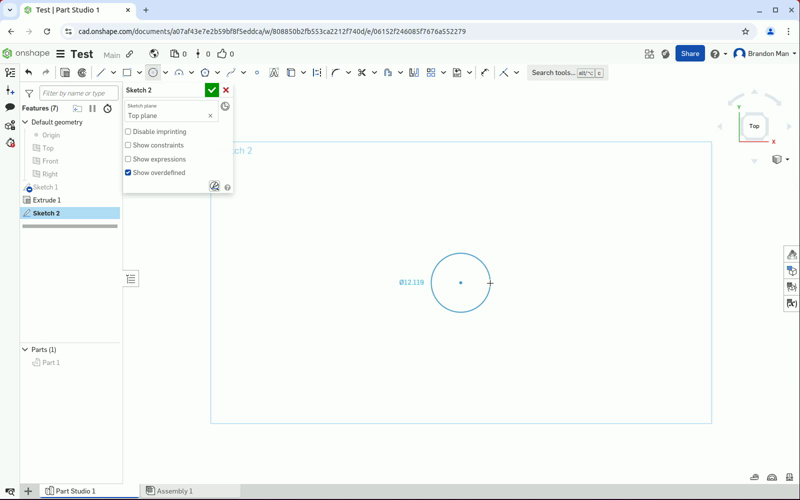
key(esc)
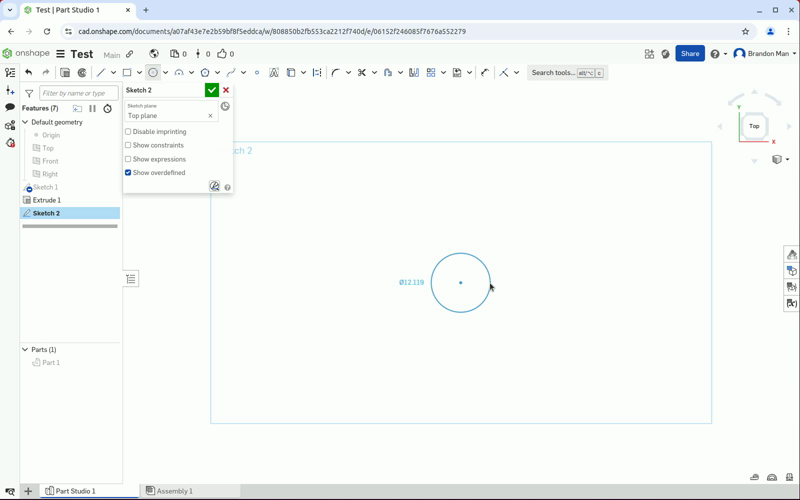
key(c)
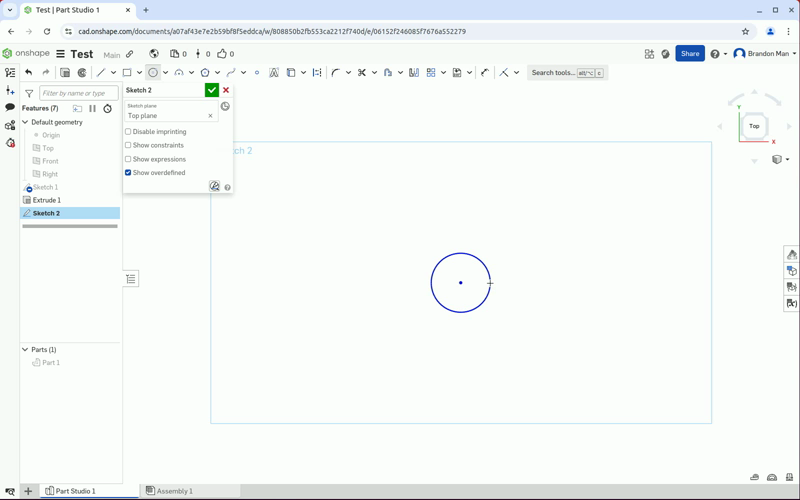
key_down(shift)
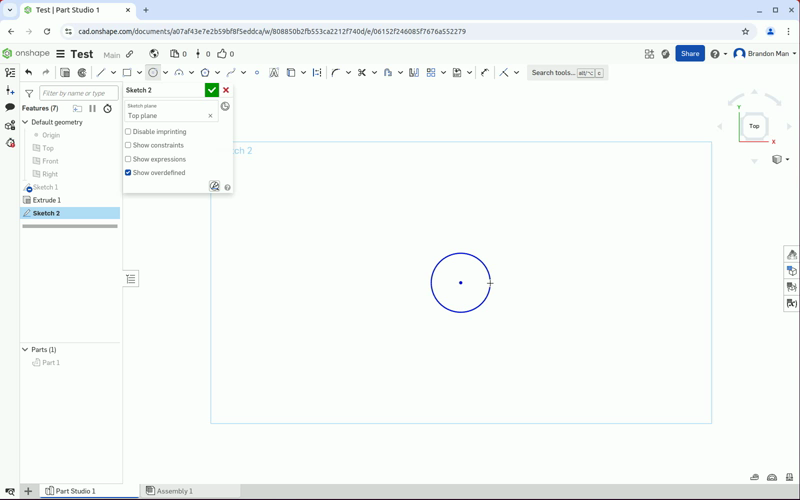
mouse_move(460, 282)
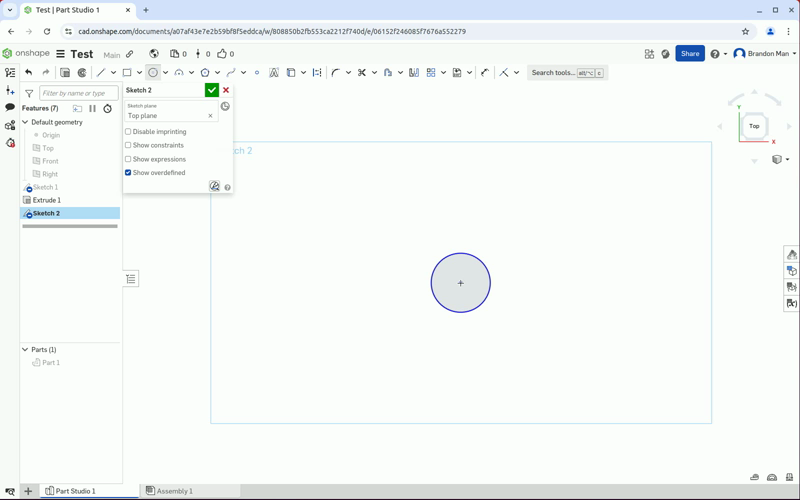
click(460, 282)
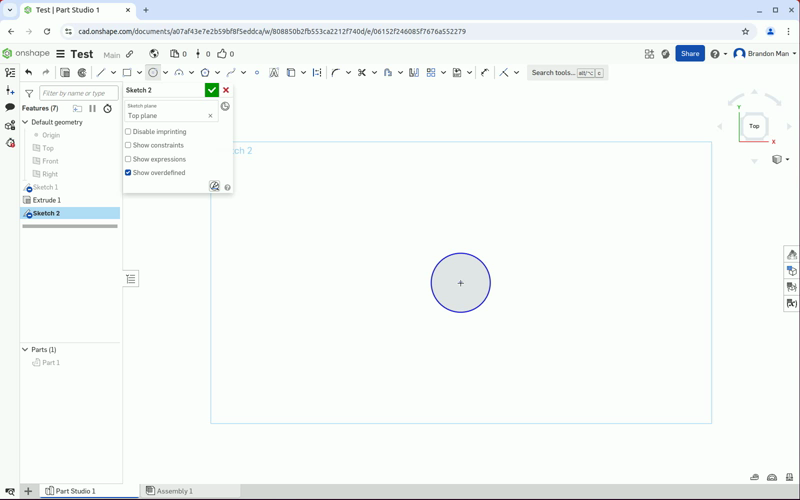
key_up(shift)
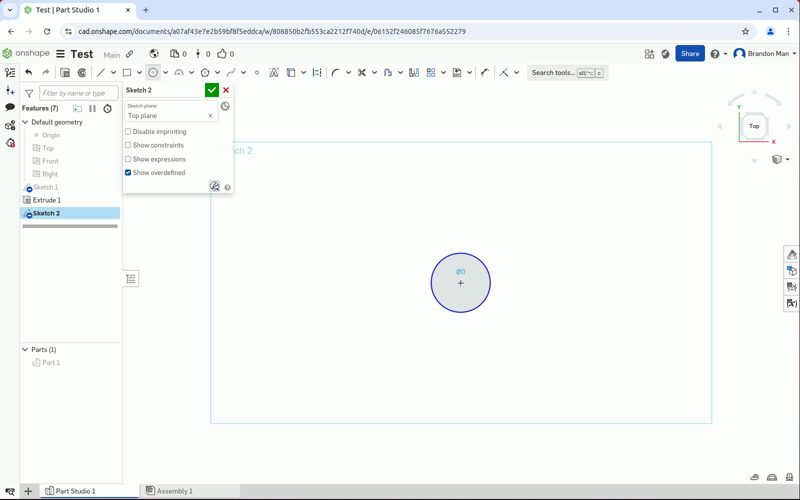
mouse_move(477, 282)
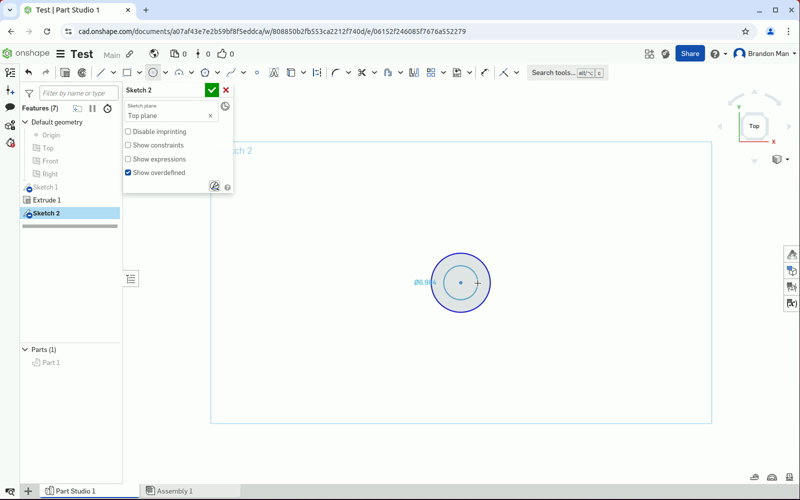
click(477, 282)
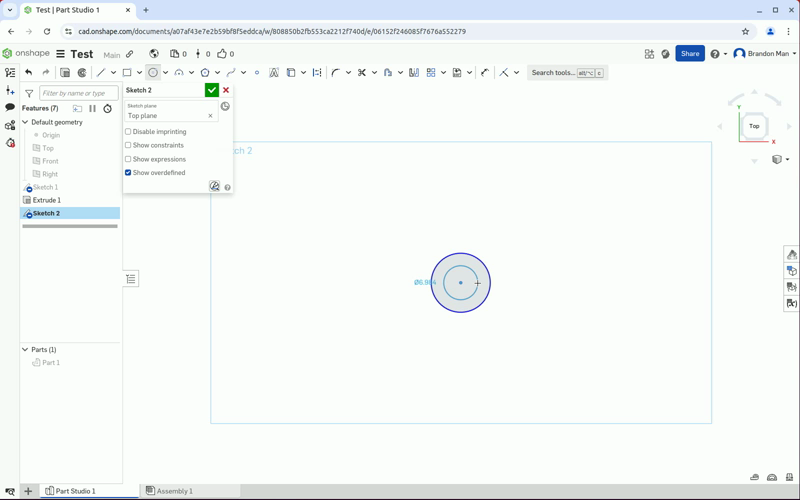
key(esc)
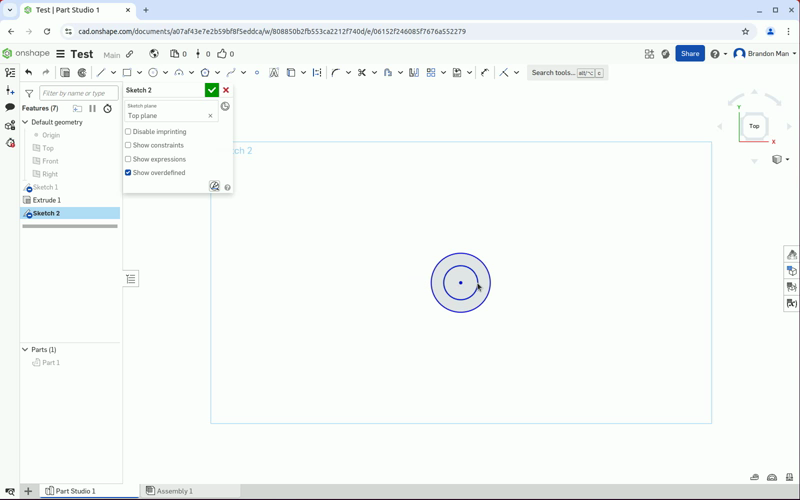
mouse_move(455, 310)
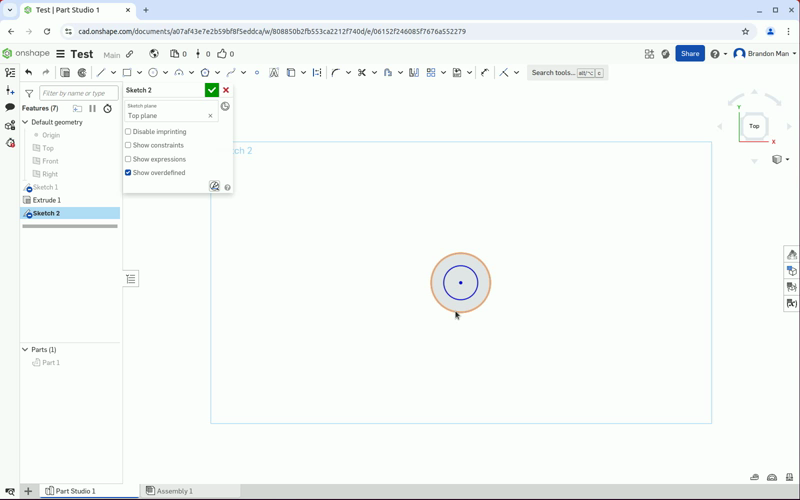
scroll(6)
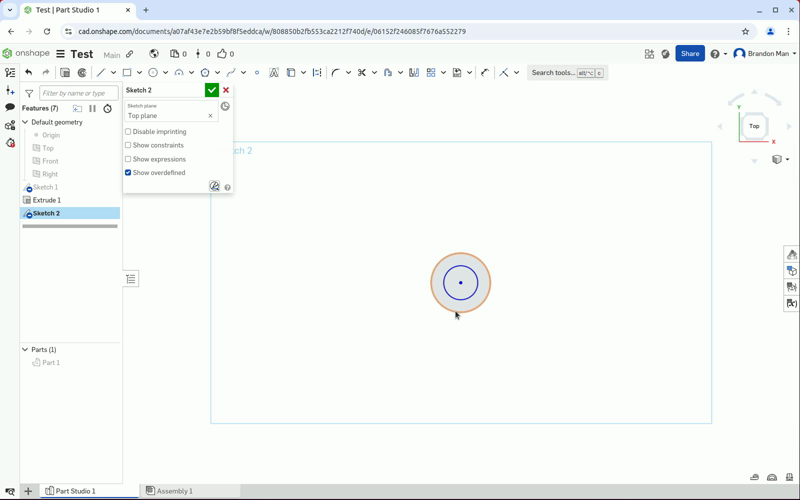
scroll(6)
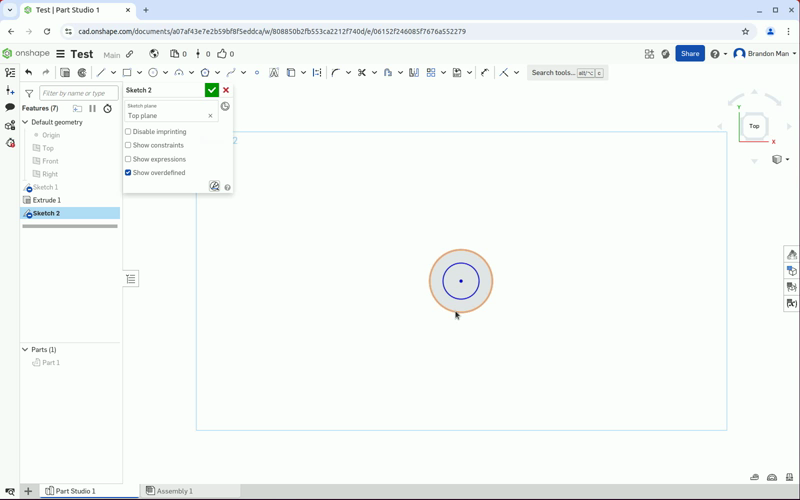
scroll(6)
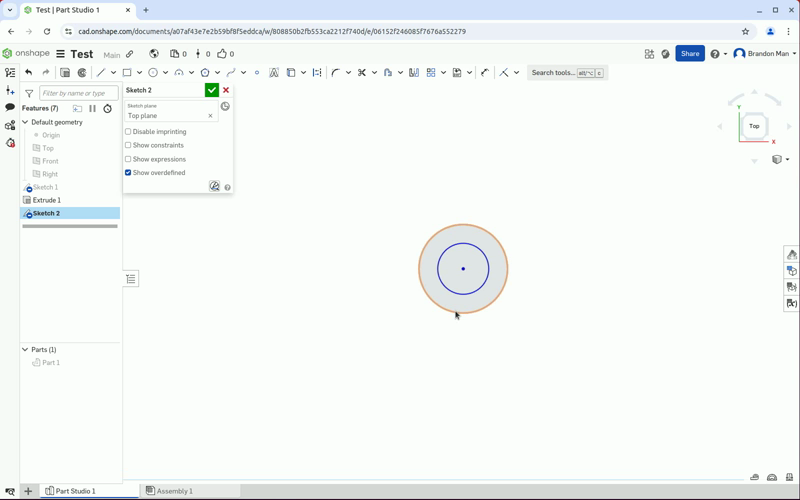
scroll(6)
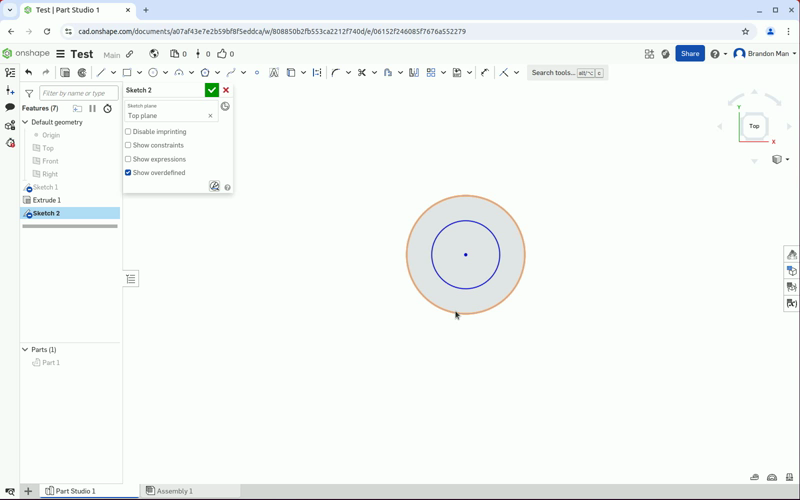
scroll(6)
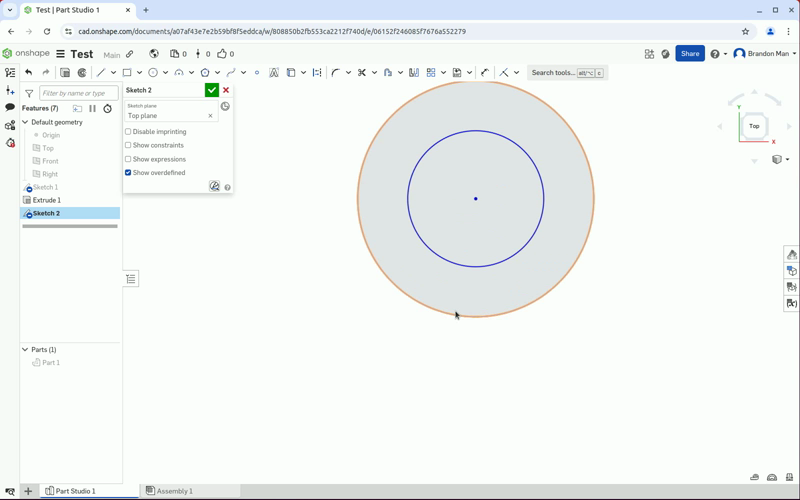
scroll(6)
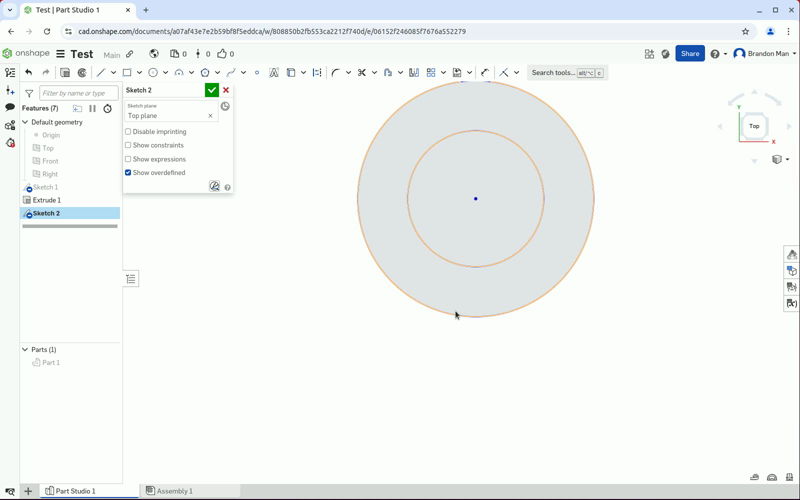
scroll(6)
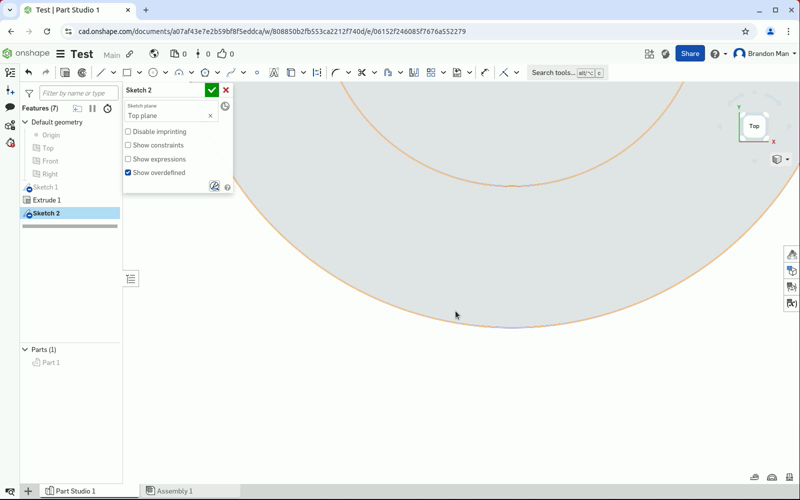
click(455, 310)
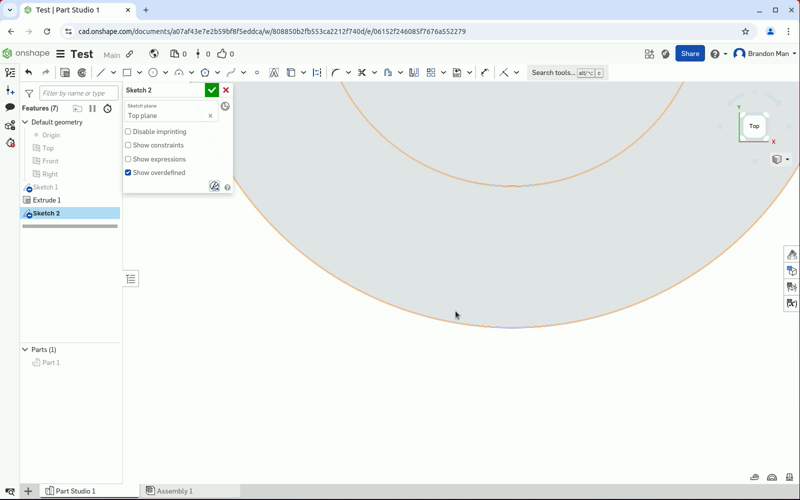
scroll(-6)
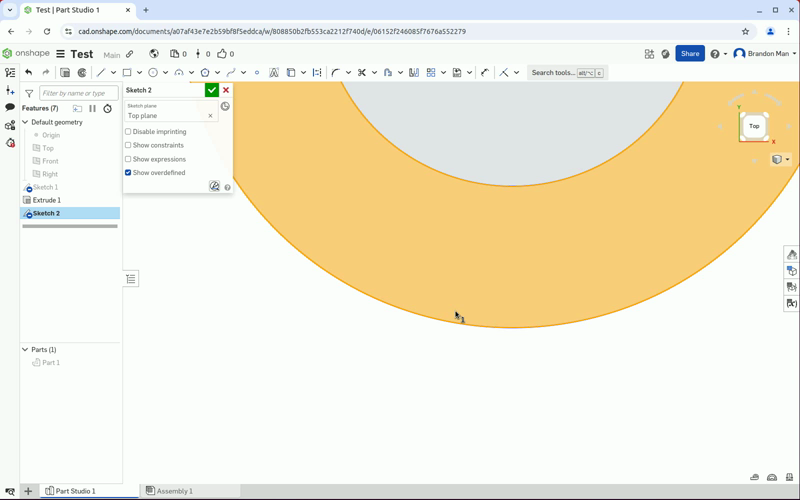
scroll(-6)
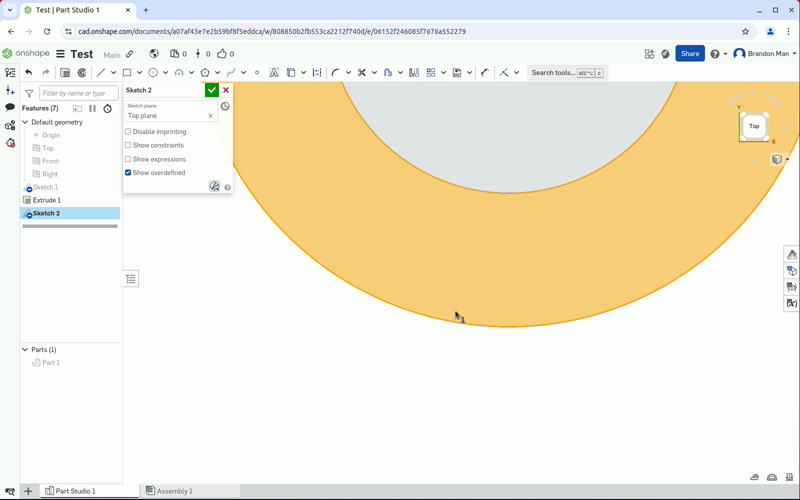
scroll(-6)
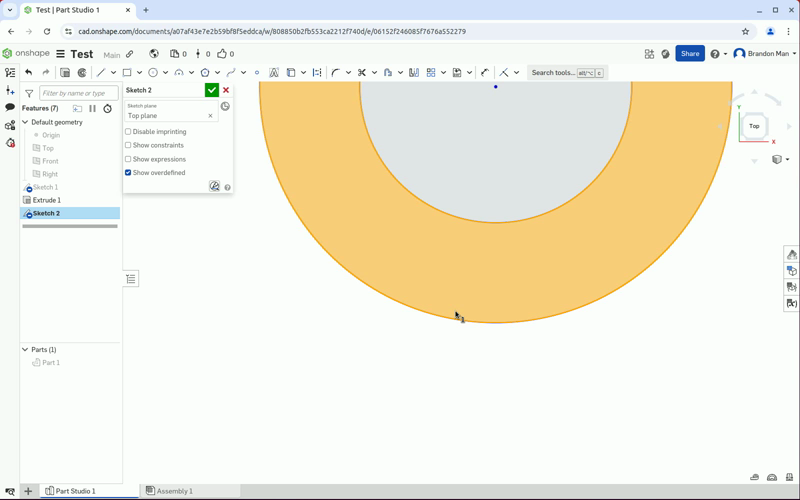
scroll(-6)
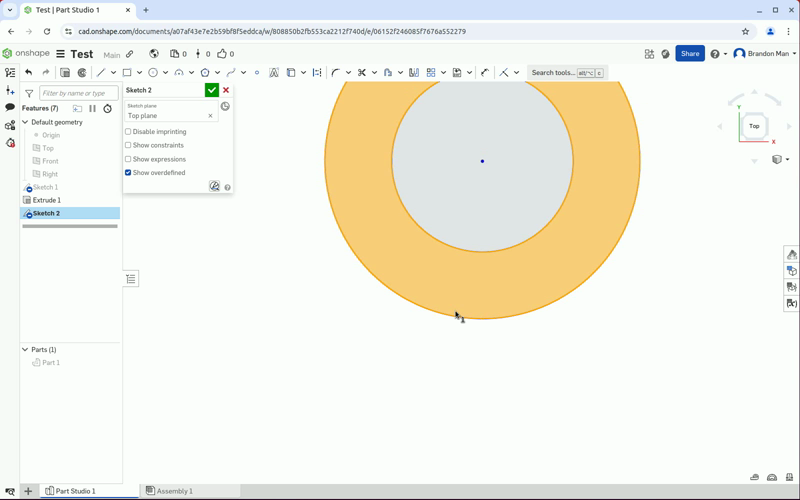
scroll(-6)
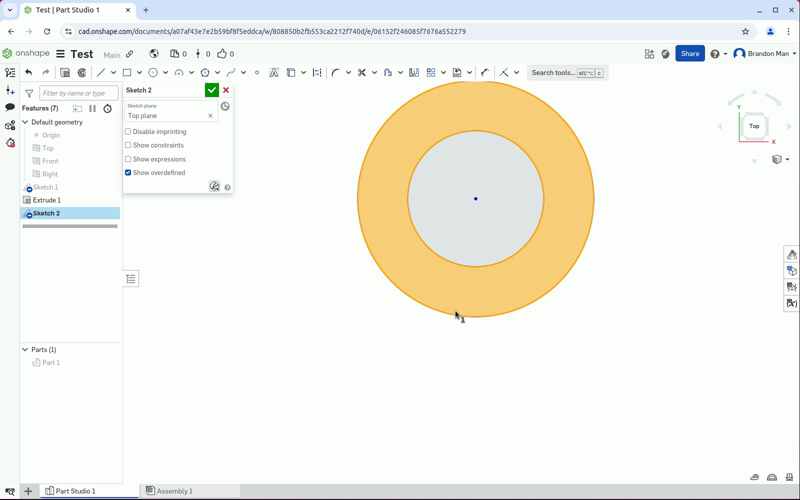
scroll(-6)
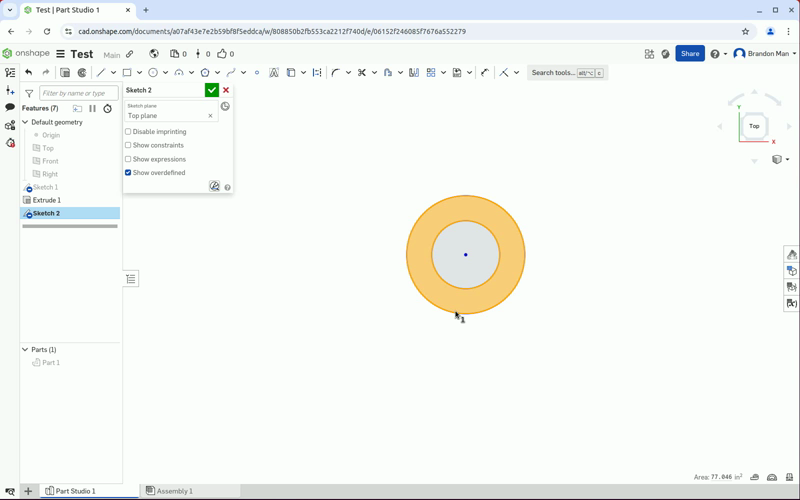
scroll(-6)
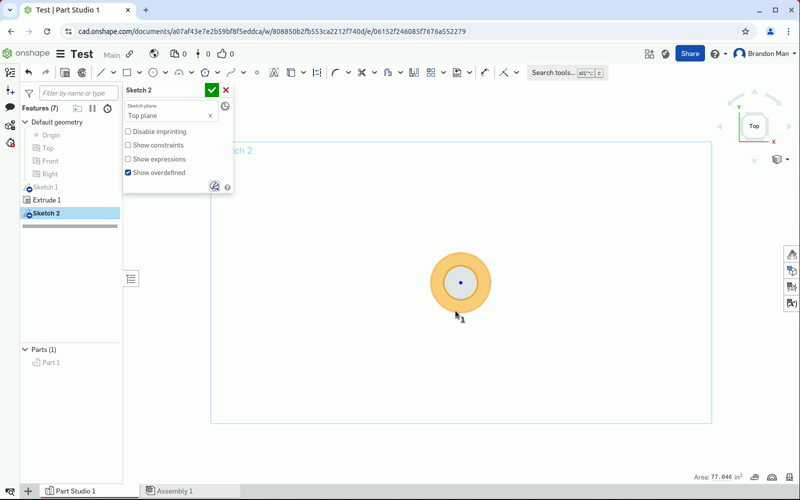
mouse_move(73, 352)
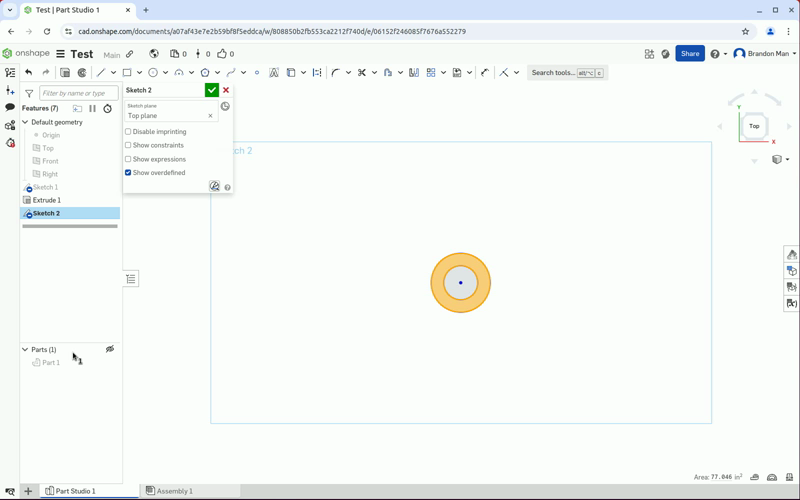
key(shift+y)
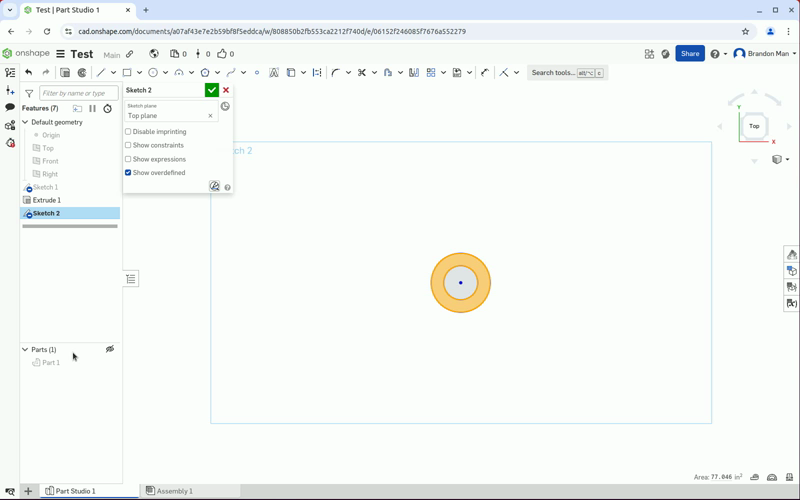
key(shift+e)
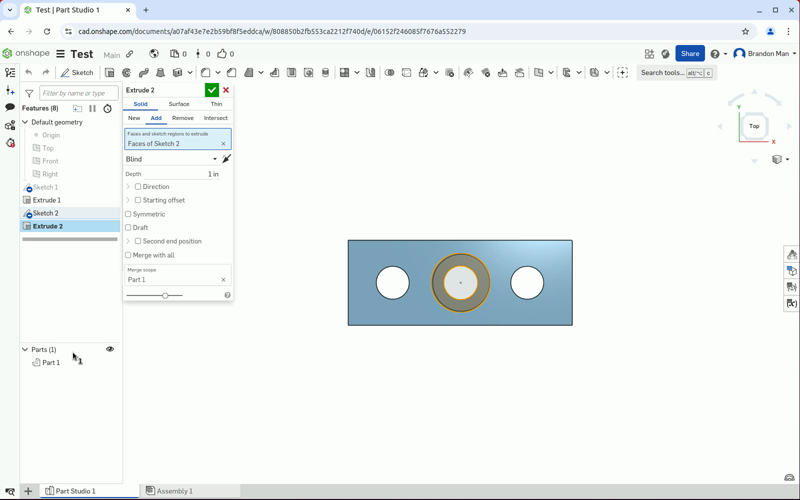
mouse_move(143, 106)
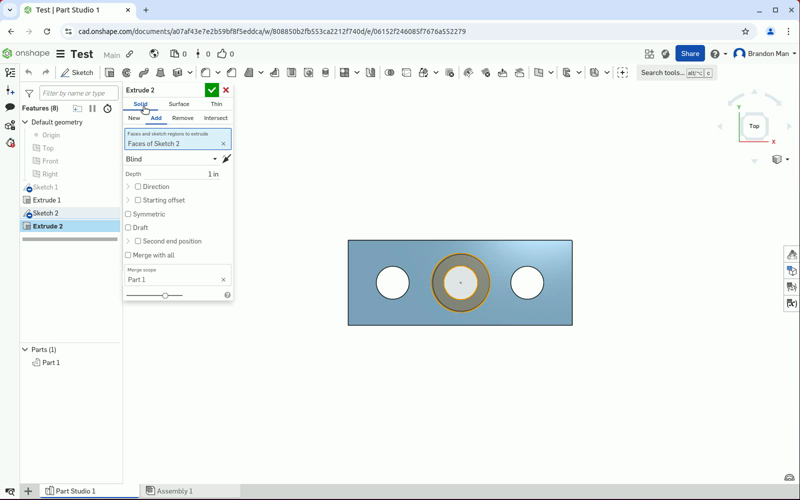
click(143, 106)
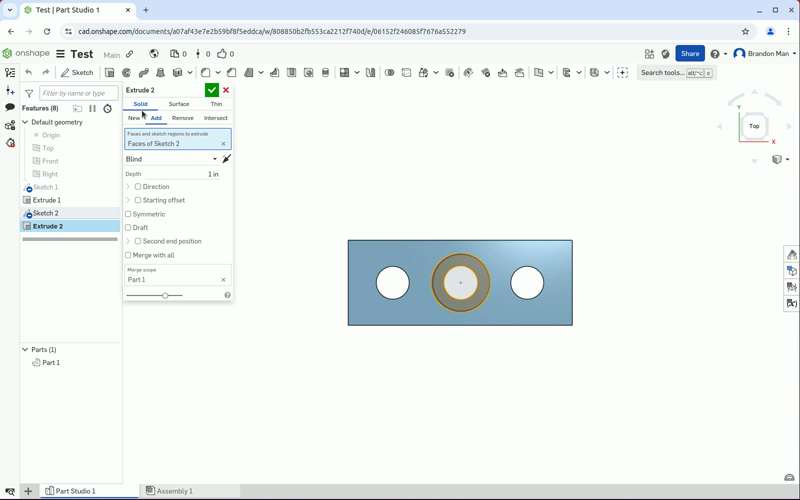
mouse_move(137, 120)
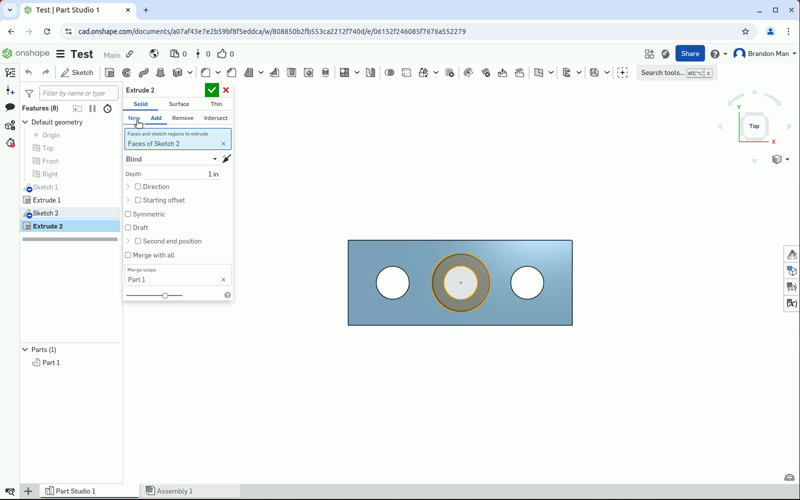
click(137, 120)
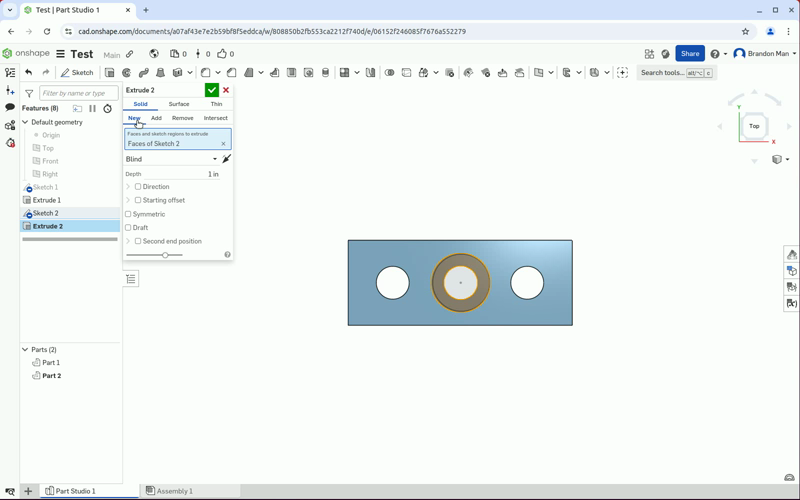
key(tab, 4)
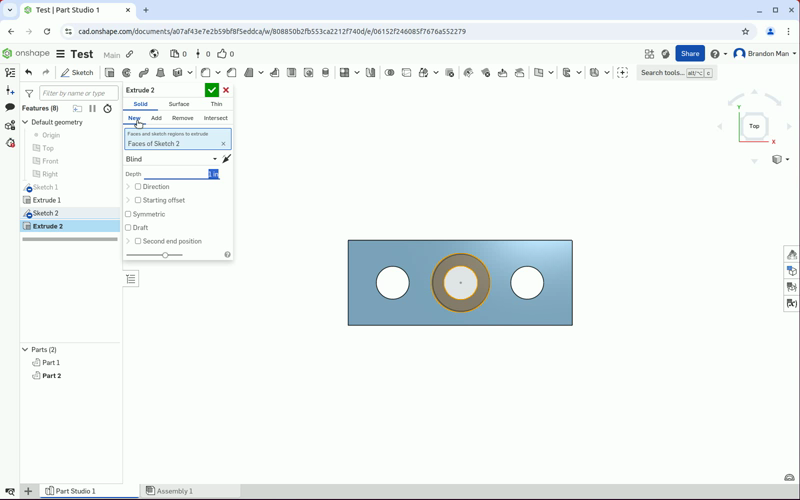
text(1.204)
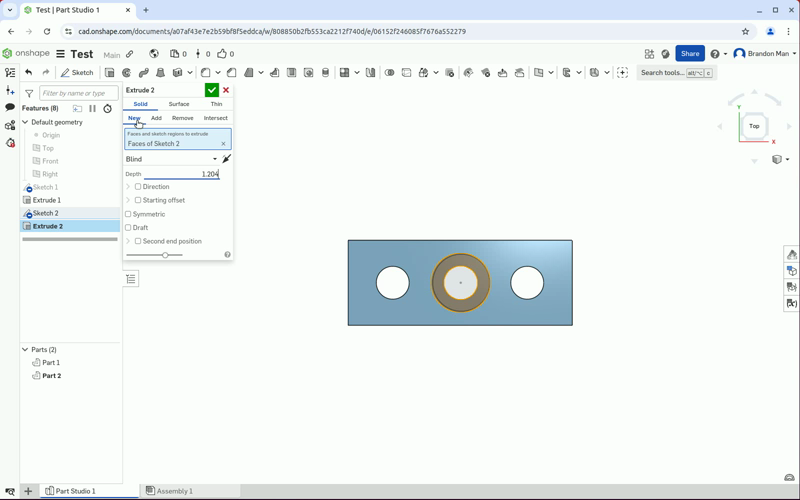
key(enter)
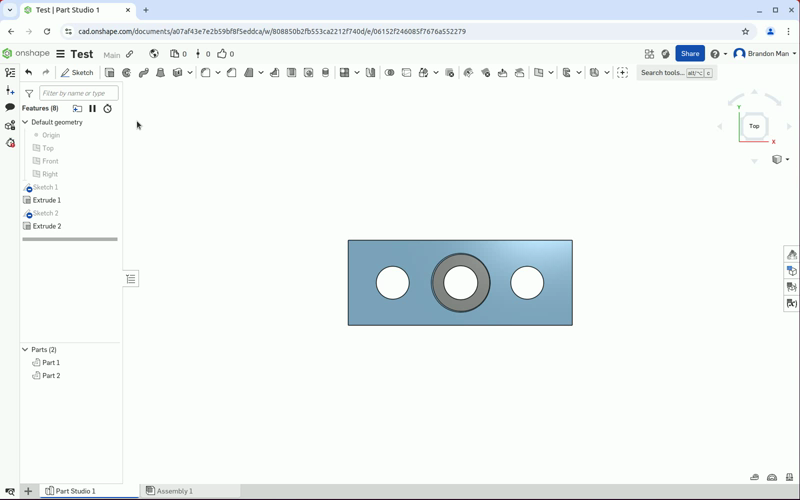
key(shift+h)
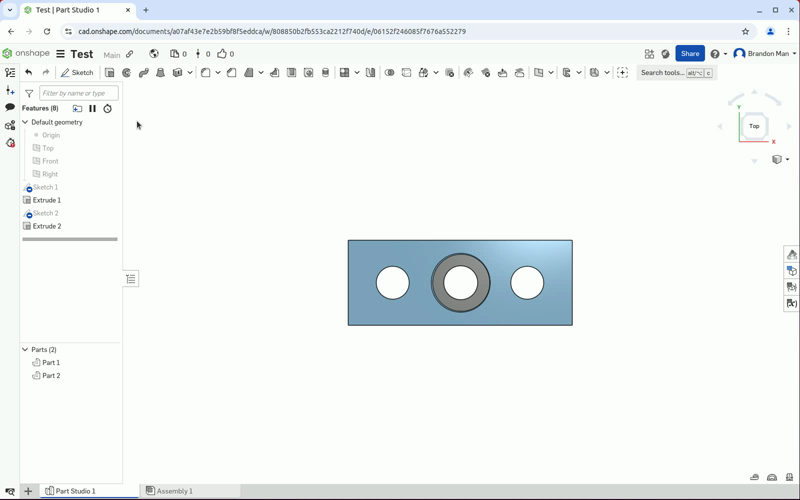
key(shift+h)
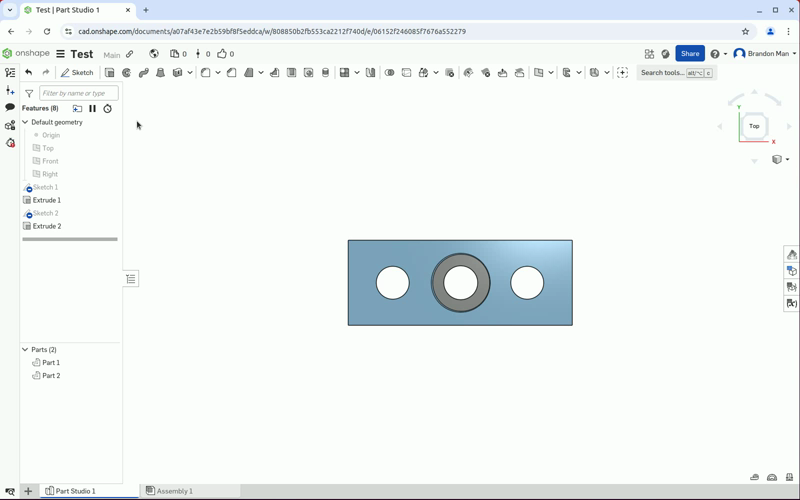
mouse_move(73, 189)
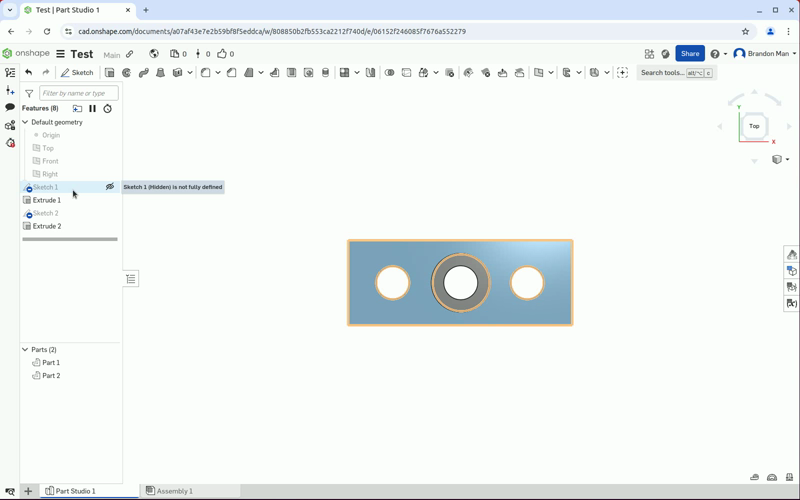
click(73, 189)
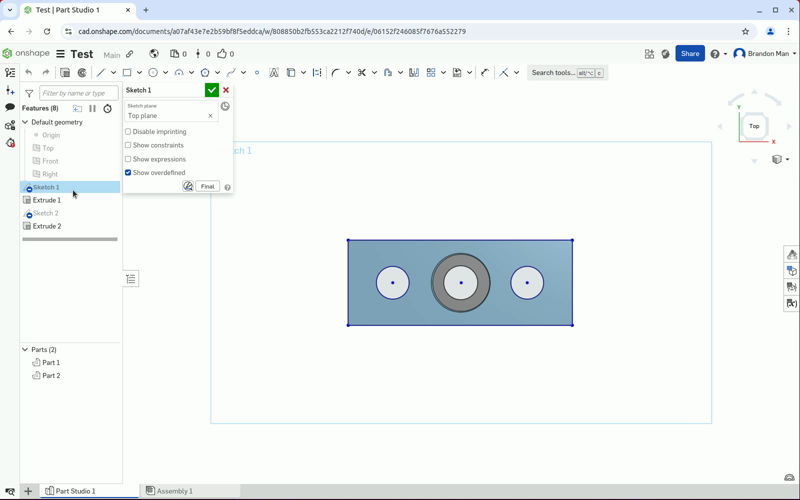
mouse_move(229, 92)
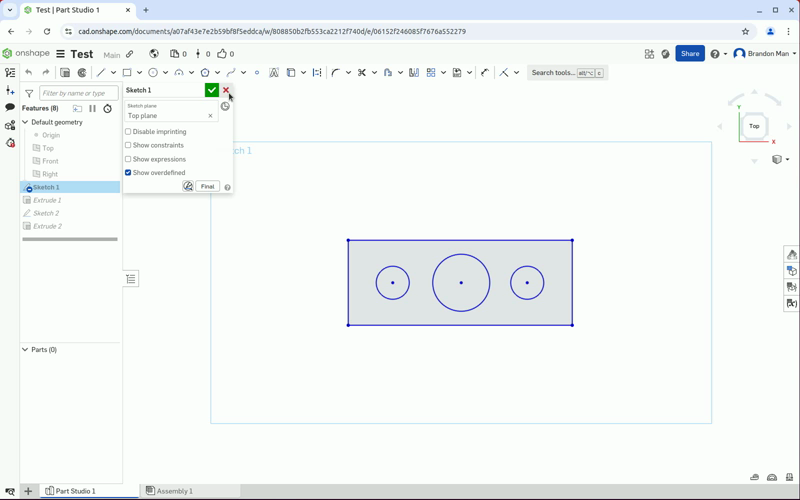
click(229, 92)
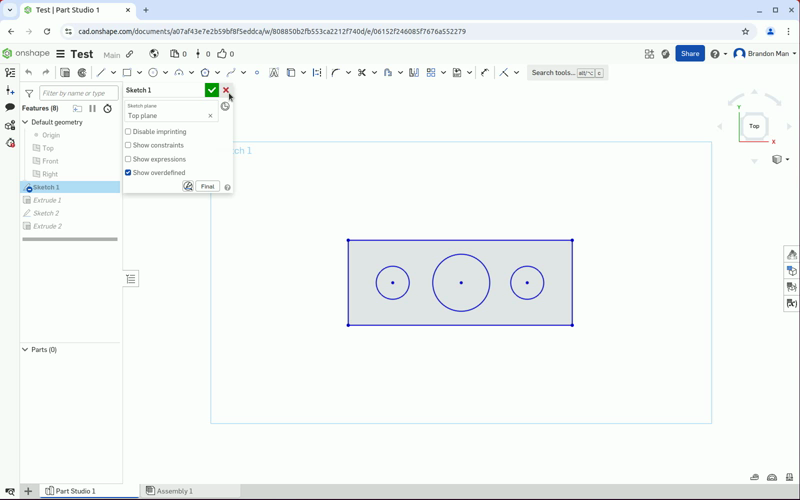
key(shift+s)
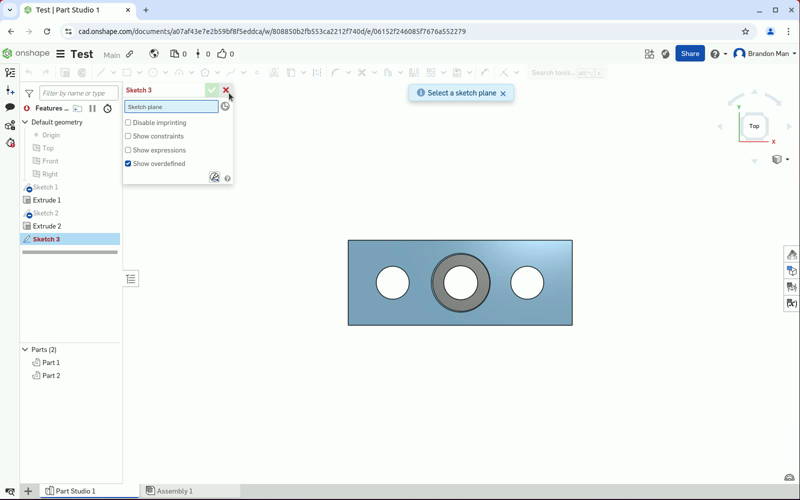
mouse_move(73, 150)
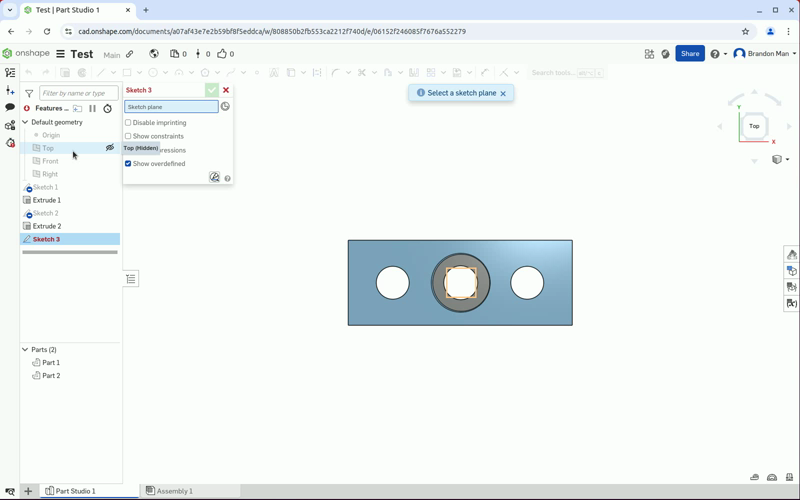
click(73, 150)
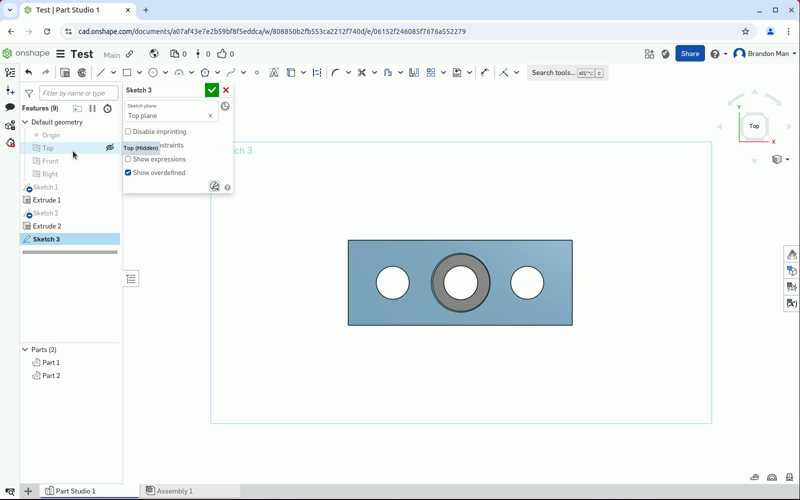
mouse_move(73, 352)
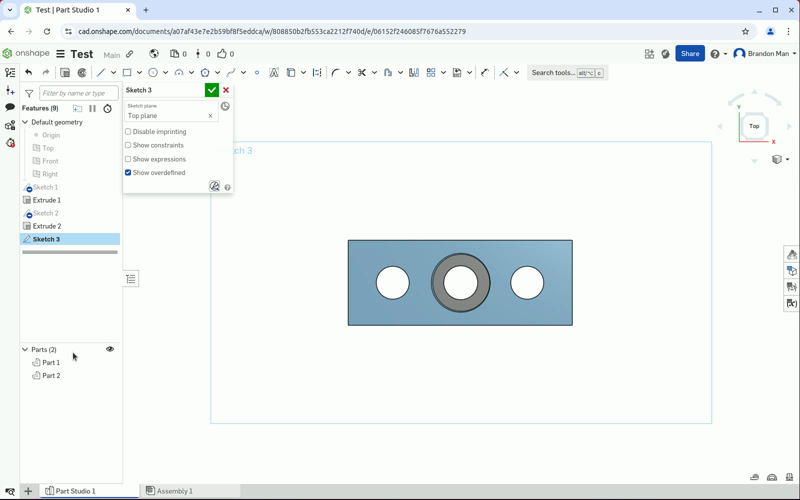
key(y)
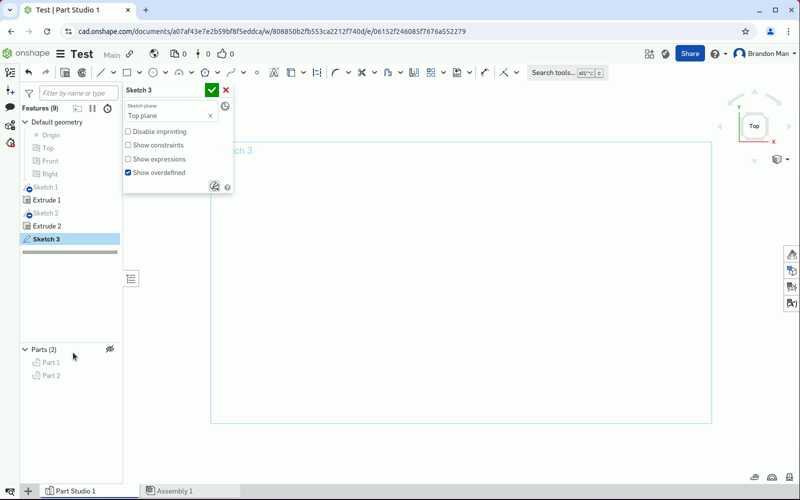
key(l)
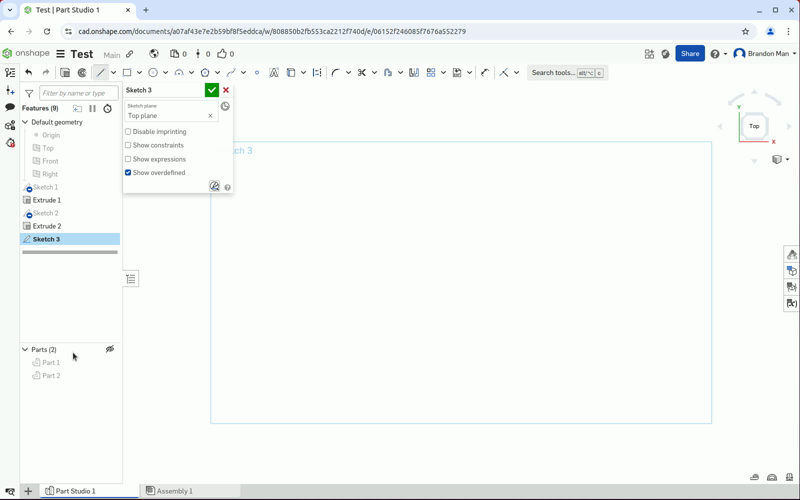
key_down(shift)
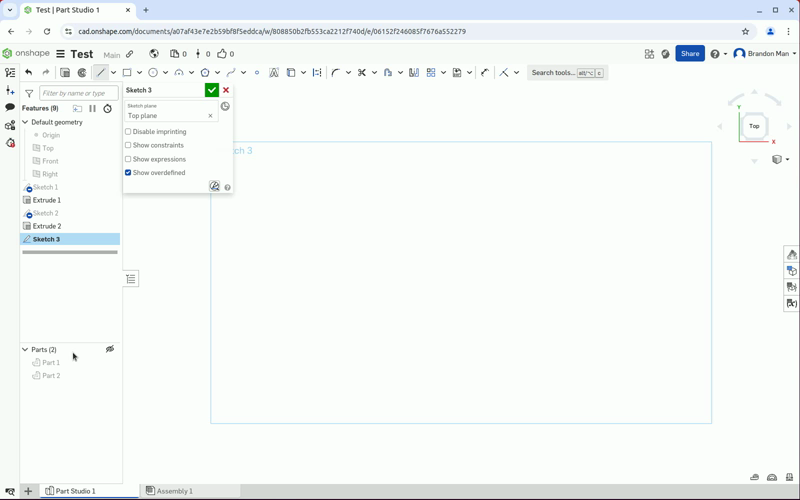
mouse_move(348, 325)
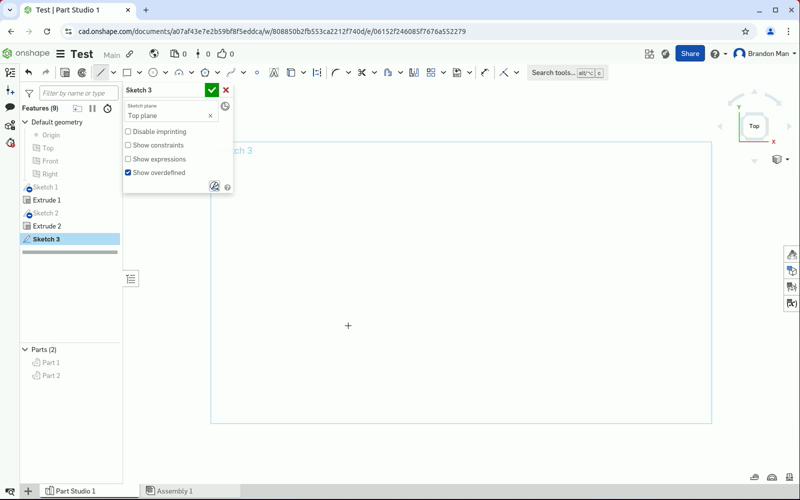
click(348, 325)
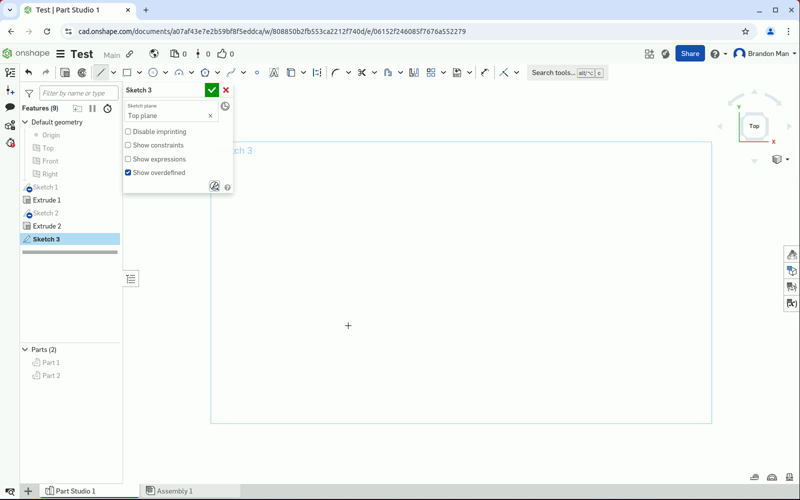
key_up(shift)
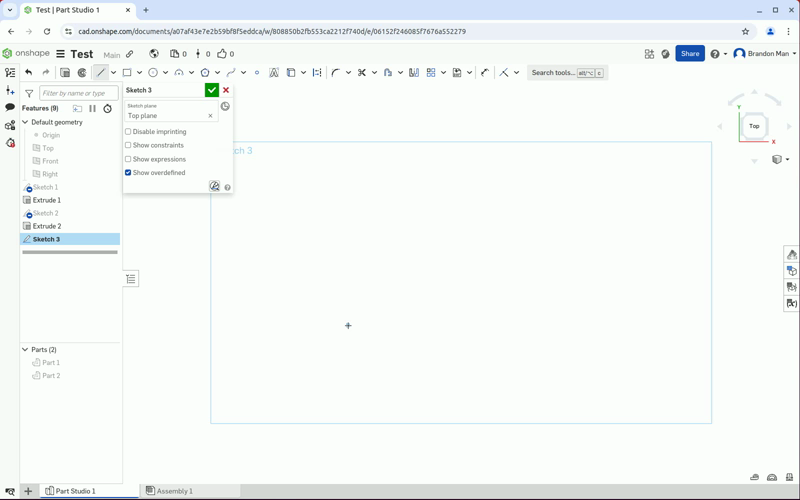
key_down(shift)
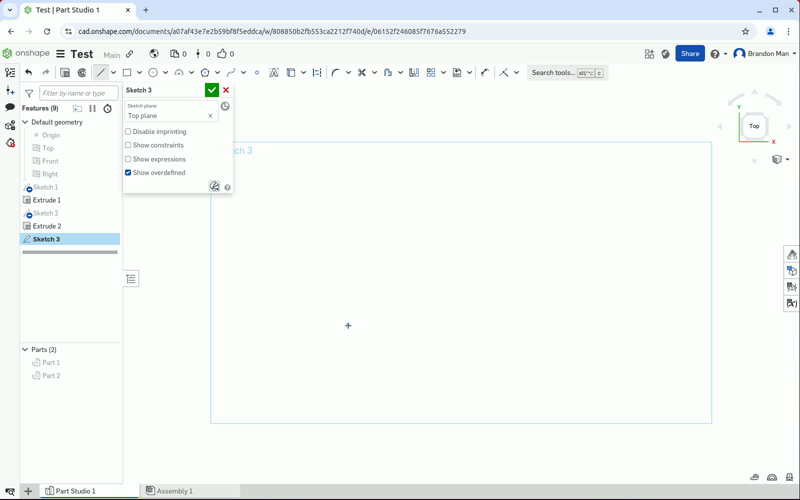
mouse_move(572, 325)
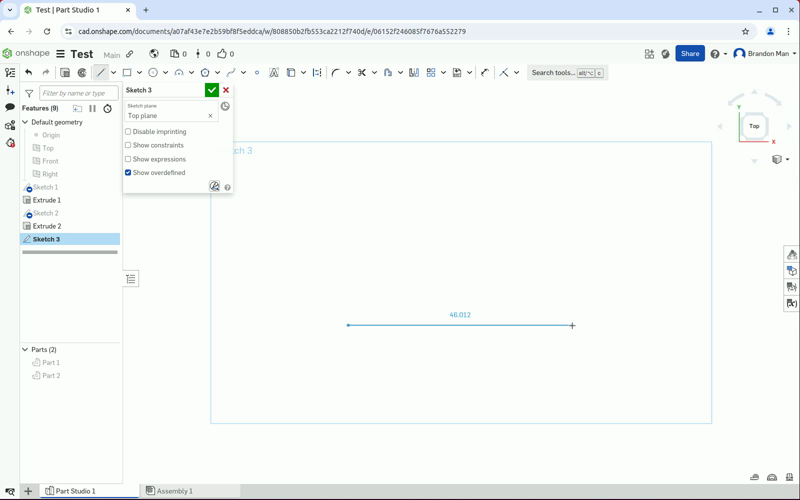
click(572, 325)
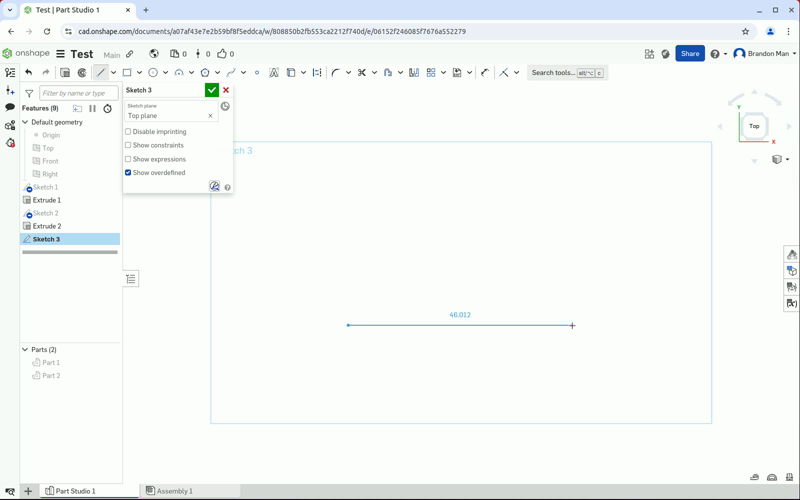
key_up(shift)
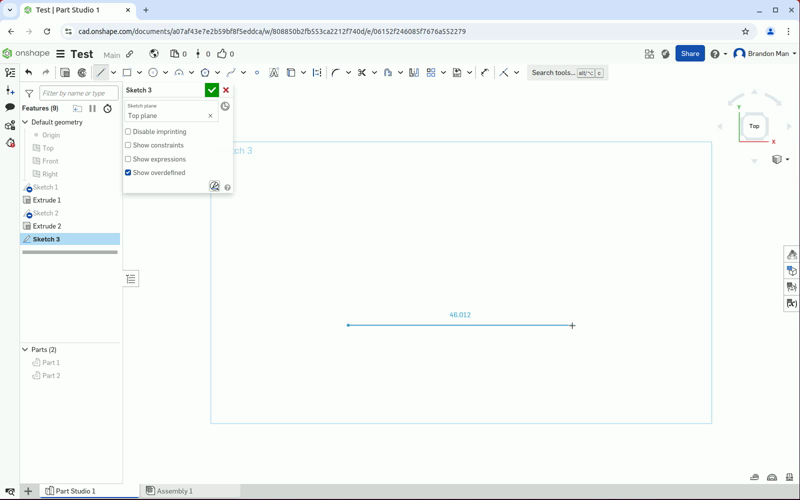
key_down(shift)
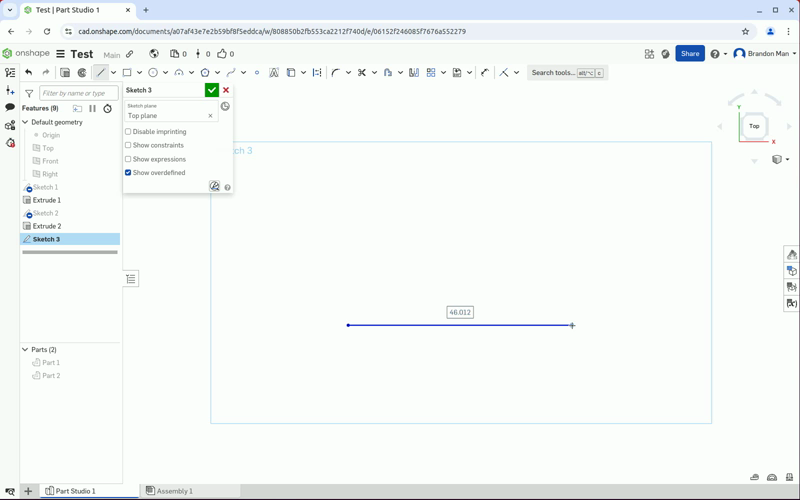
mouse_move(572, 240)
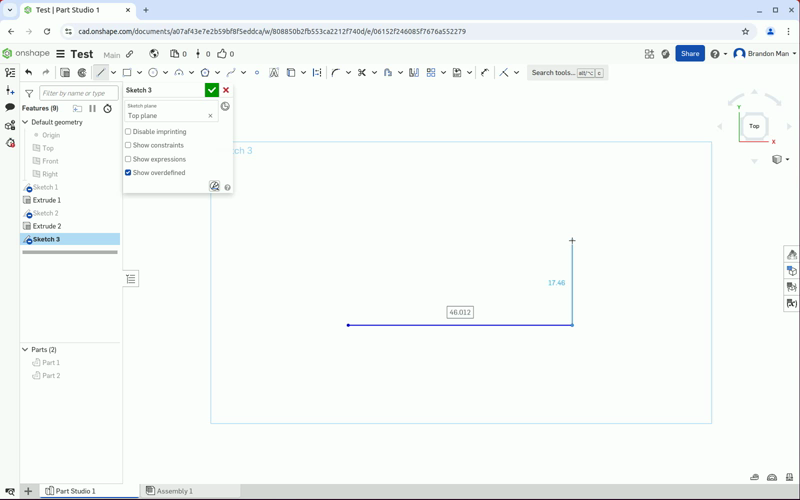
click(572, 240)
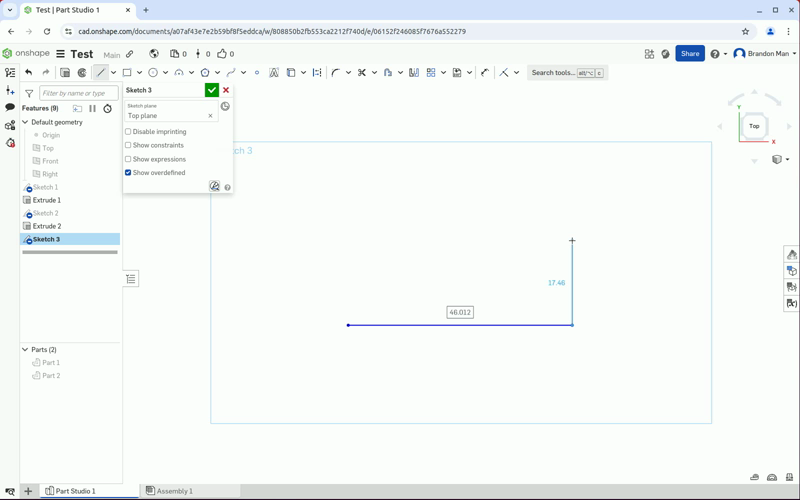
key_up(shift)
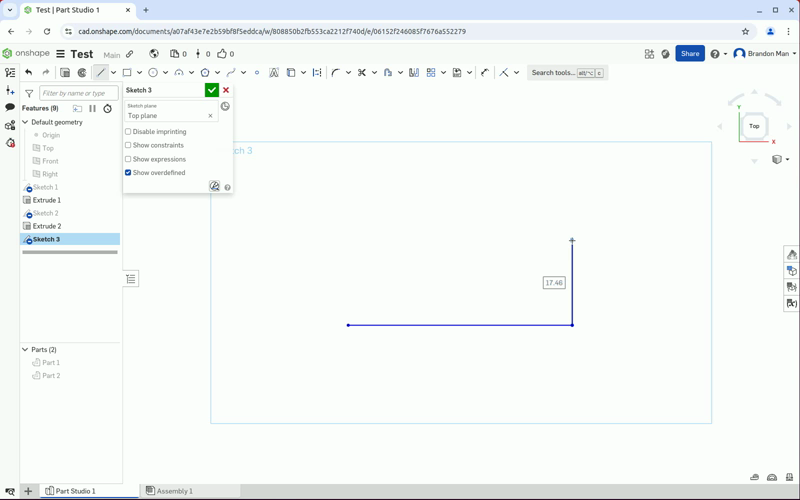
key_down(shift)
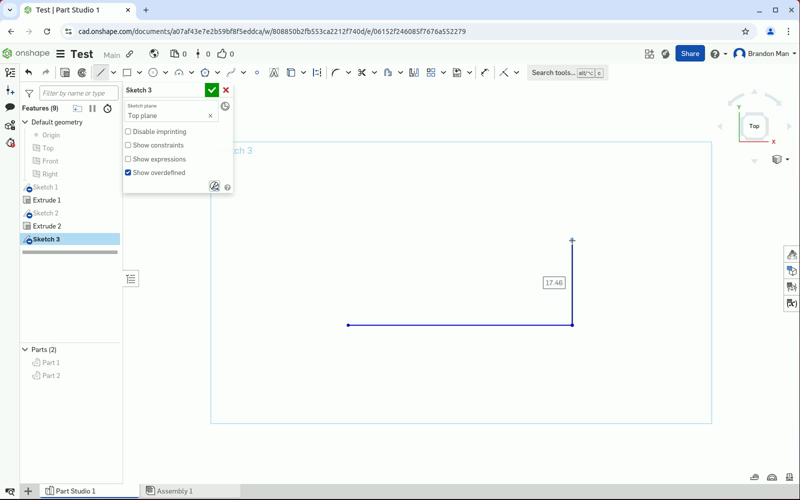
mouse_move(348, 240)
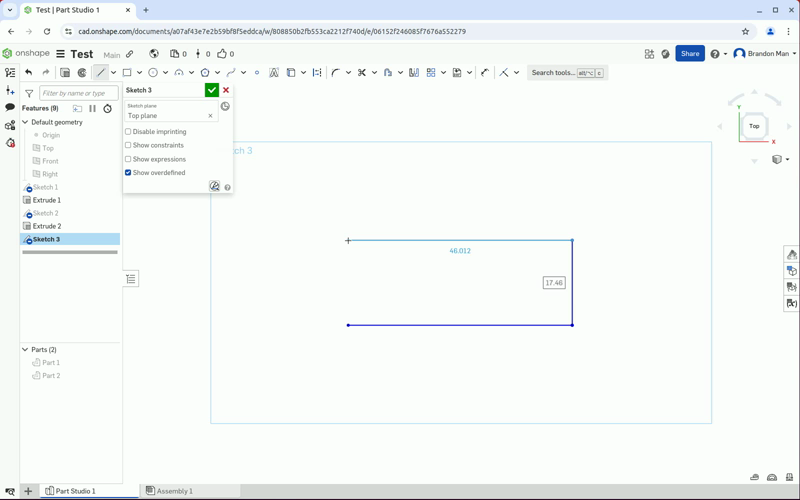
click(348, 240)
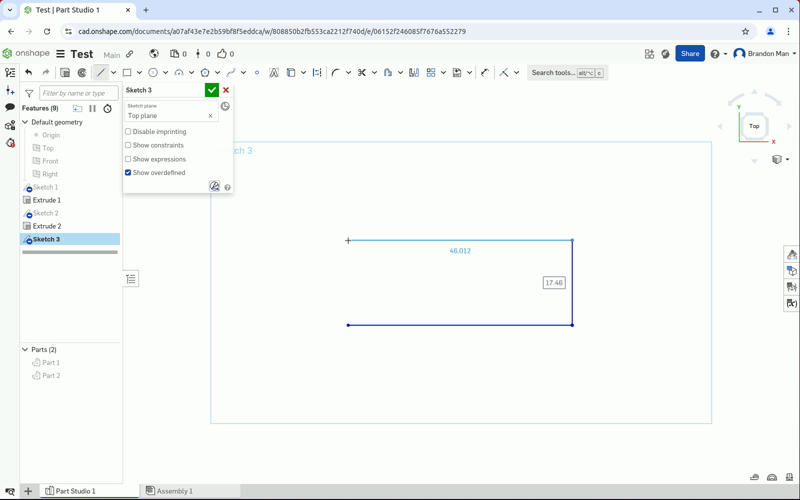
key_up(shift)
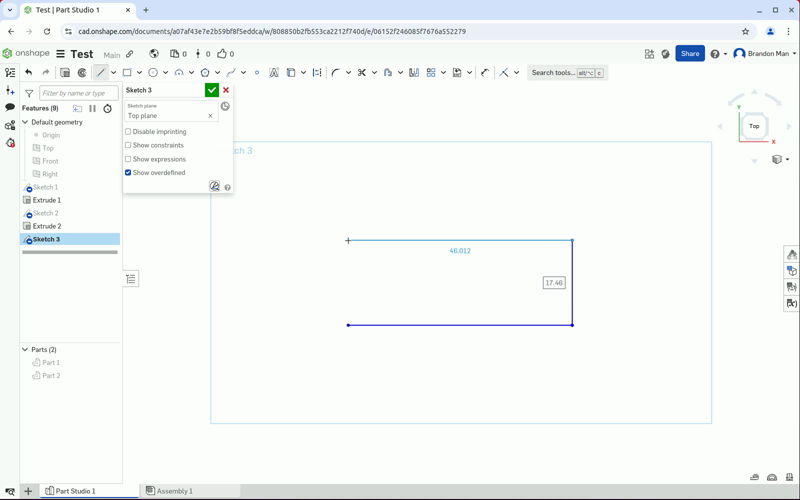
key_down(shift)
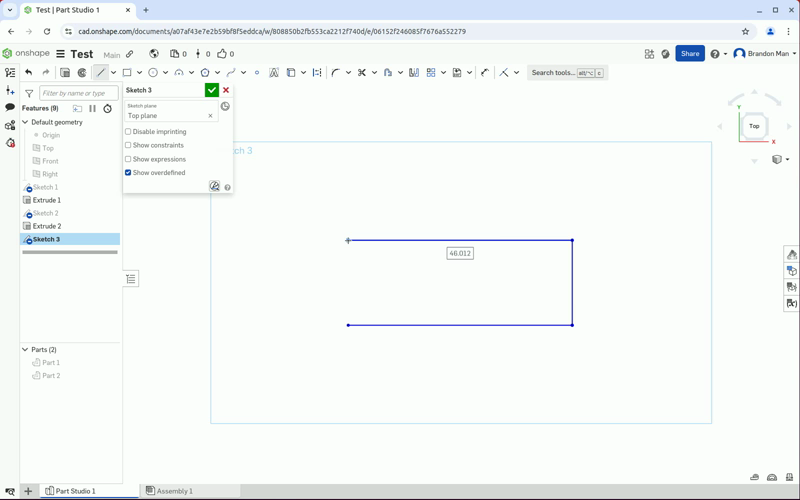
mouse_move(348, 325)
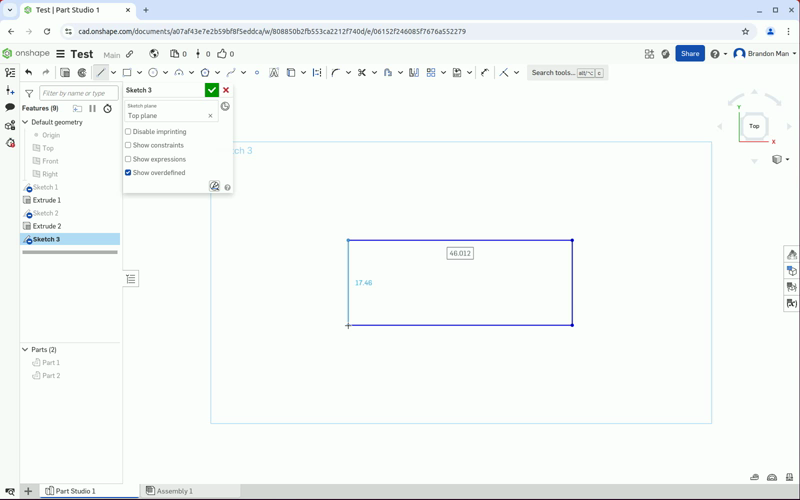
key_up(shift)
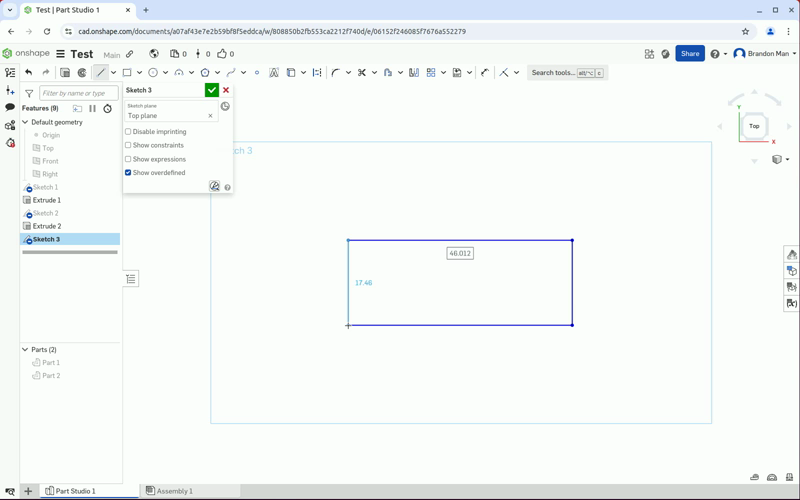
click(348, 325)
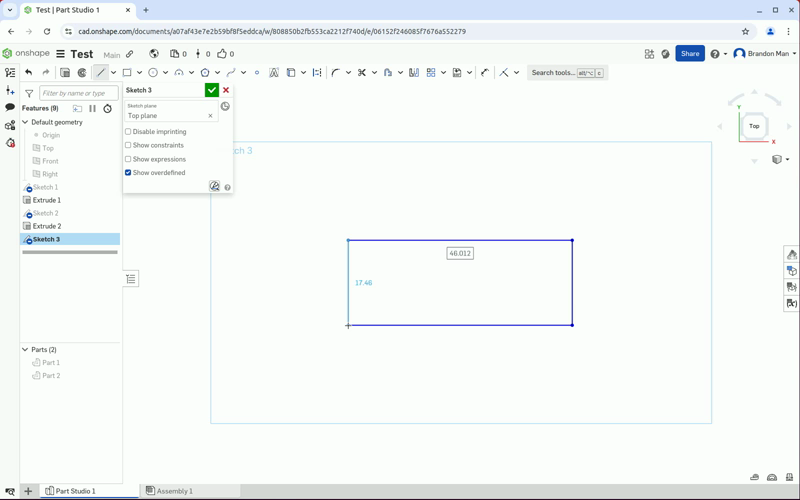
key(esc)
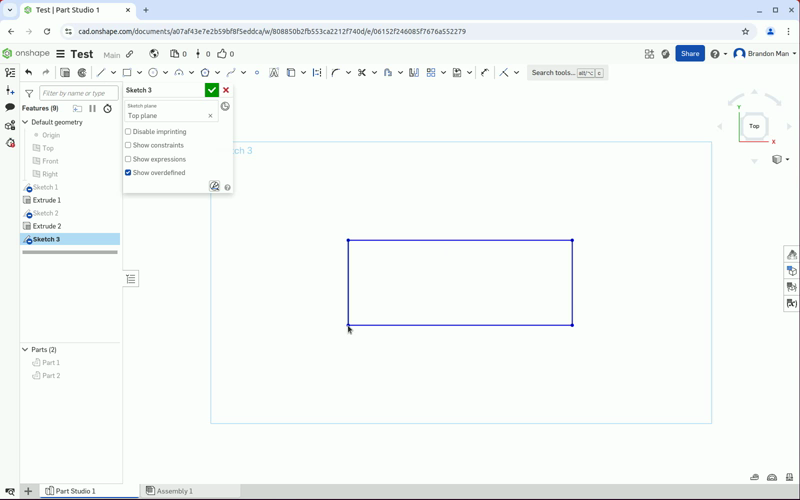
key(c)
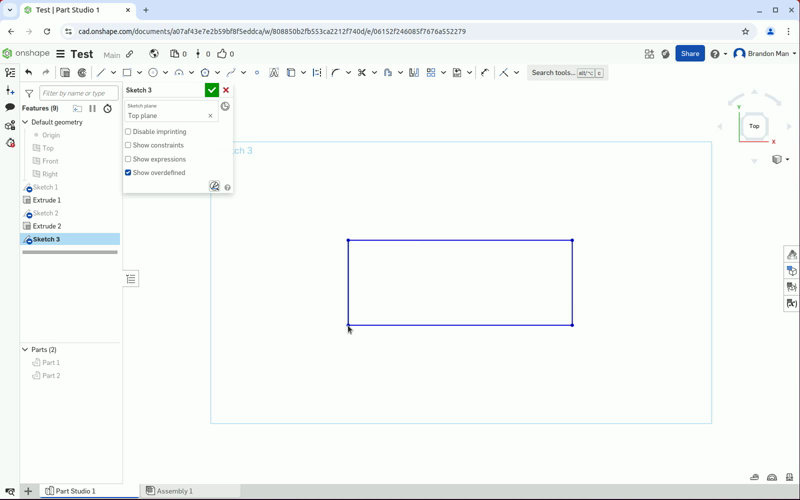
key_down(shift)
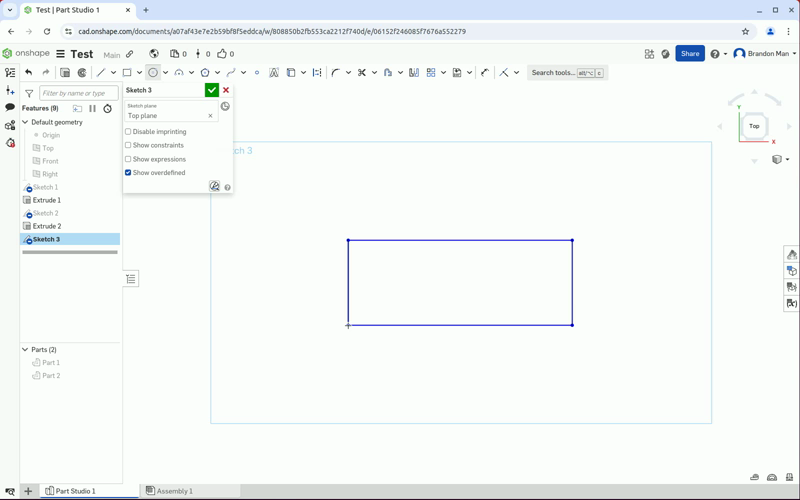
mouse_move(392, 282)
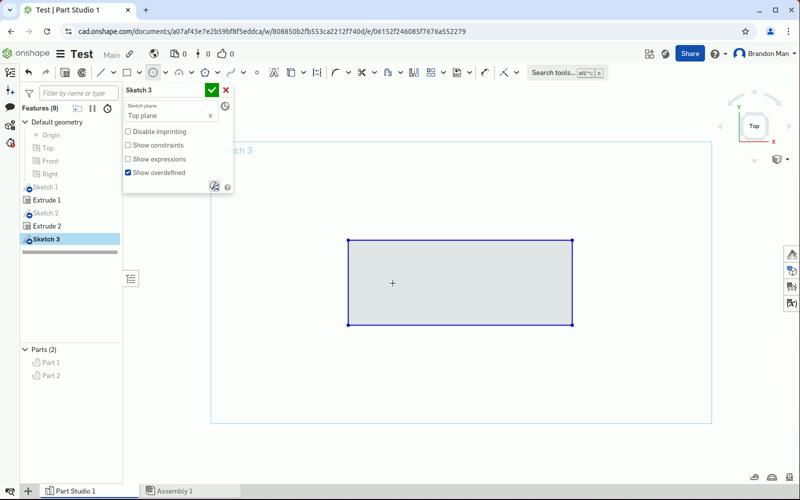
click(392, 282)
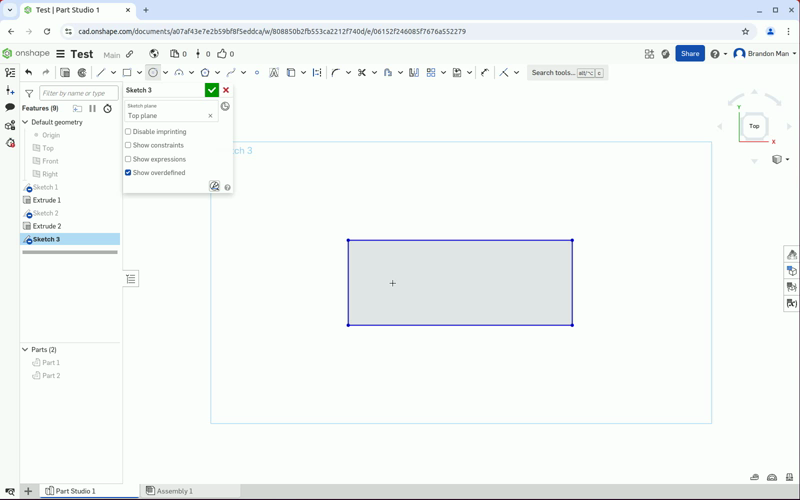
key_up(shift)
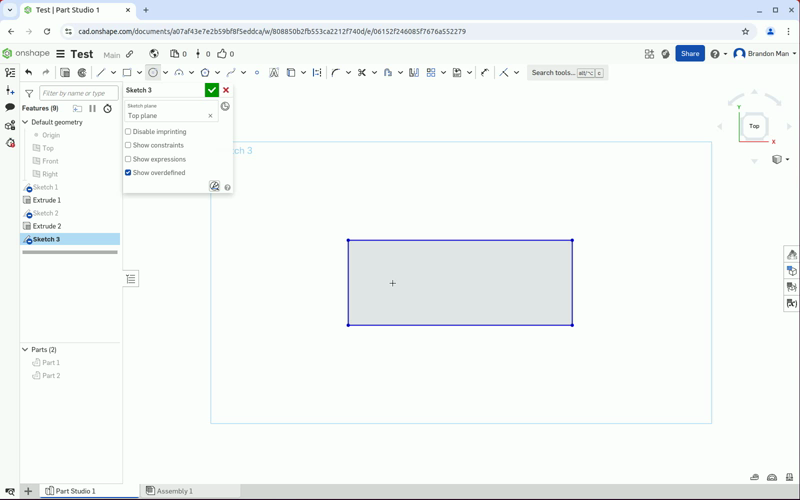
mouse_move(409, 282)
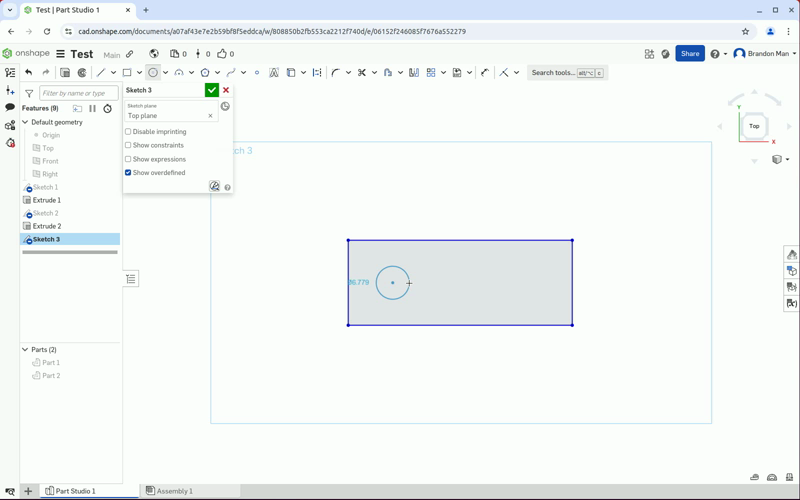
click(409, 282)
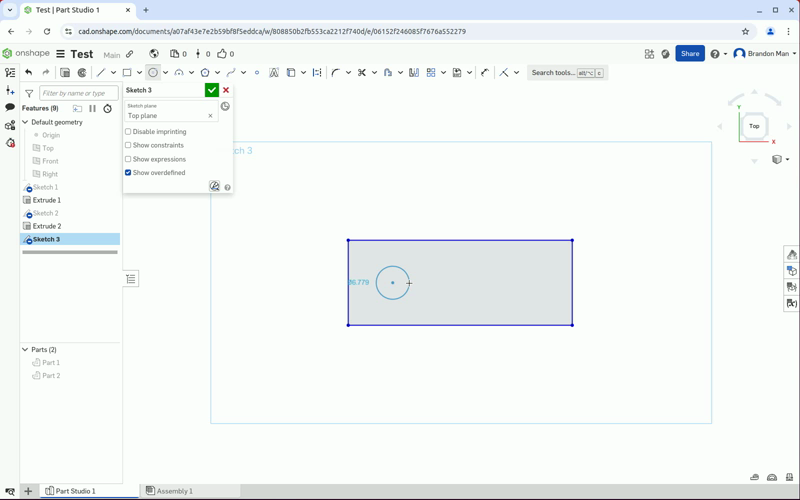
key(esc)
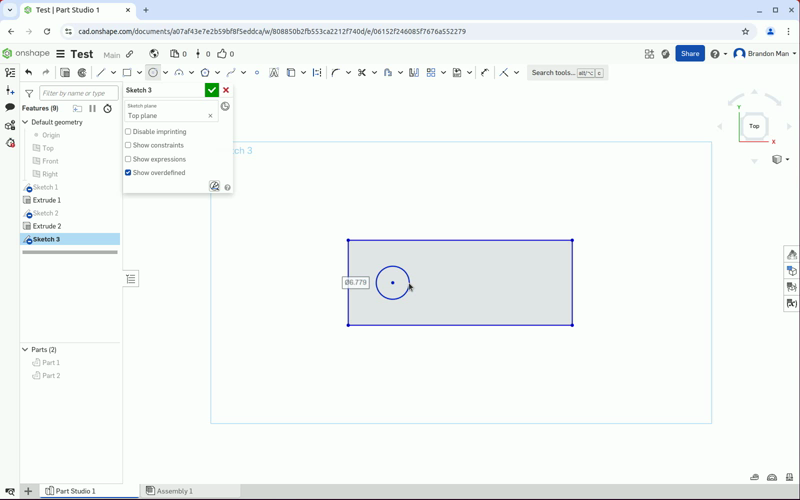
key(c)
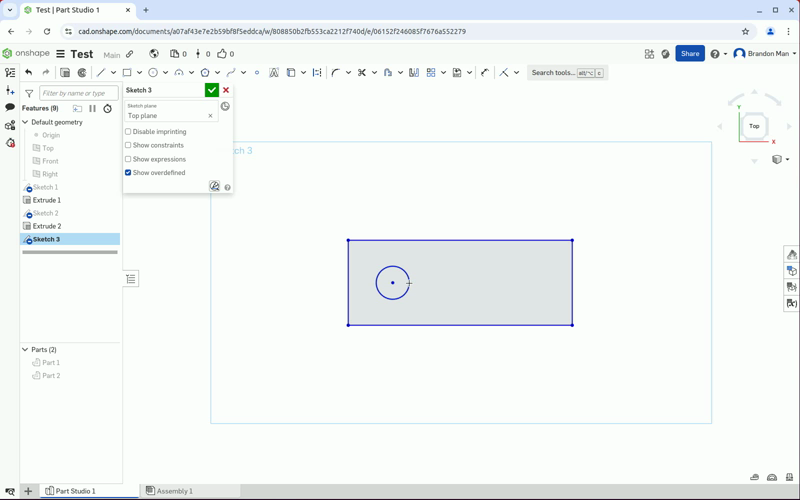
key_down(shift)
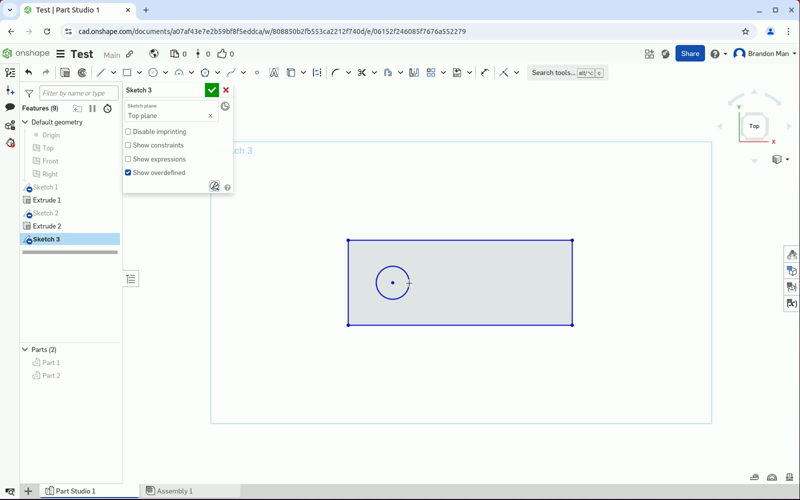
mouse_move(461, 282)
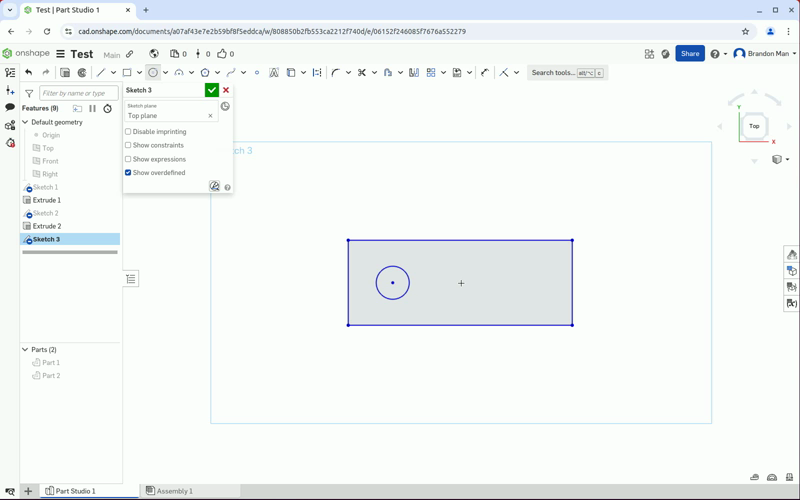
click(461, 282)
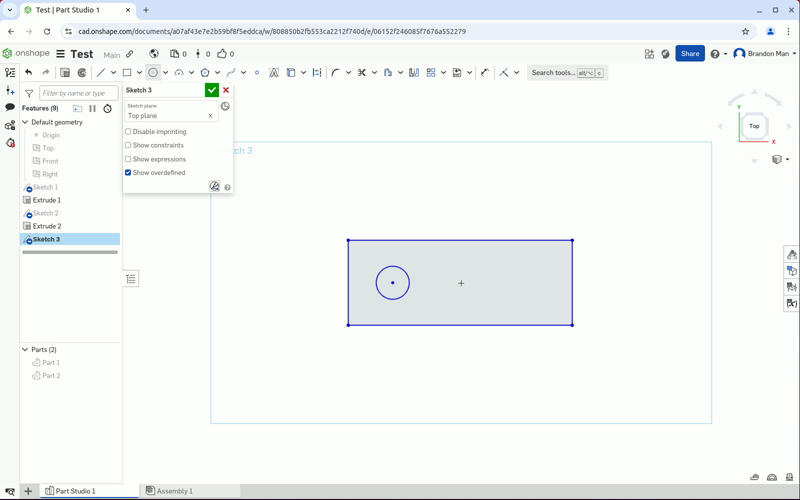
key_up(shift)
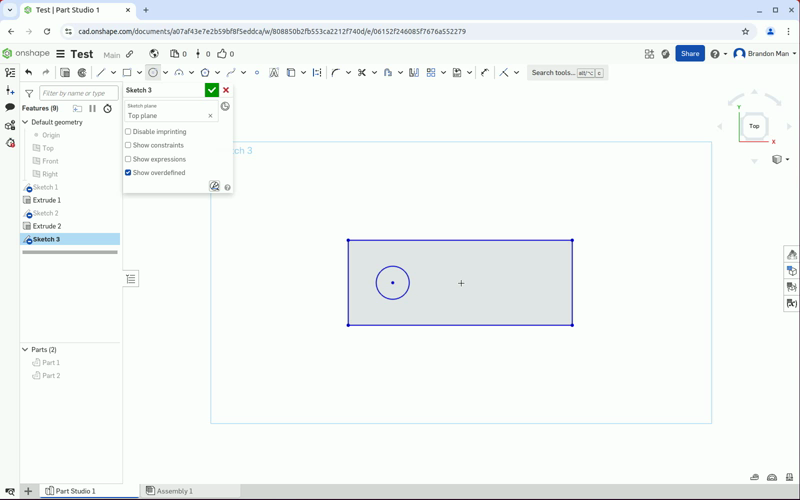
mouse_move(489, 282)
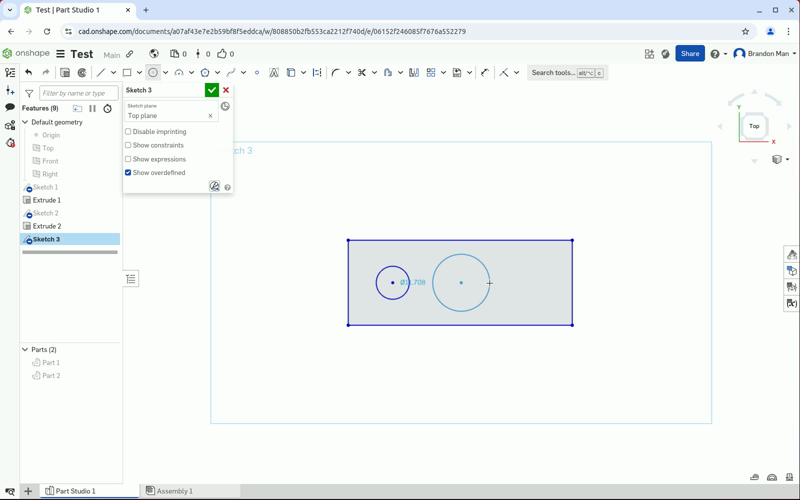
click(489, 282)
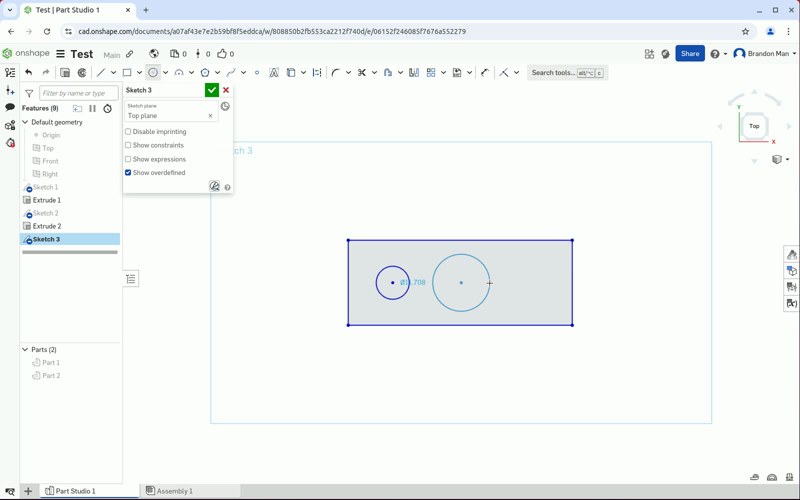
key(esc)
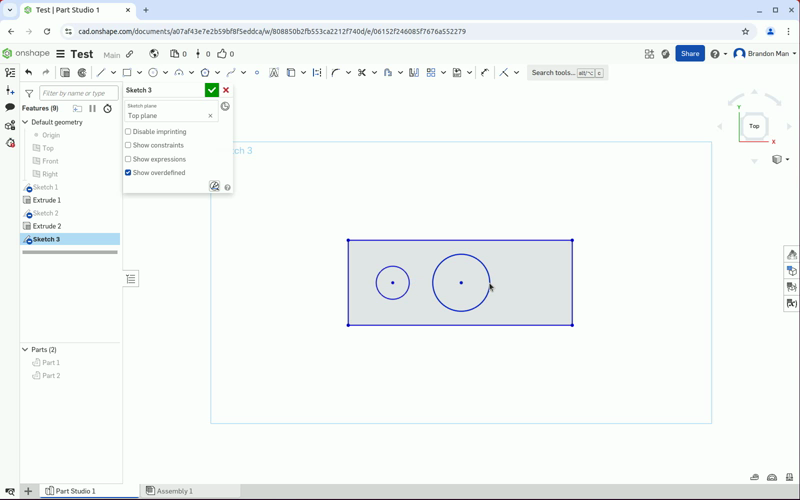
key(c)
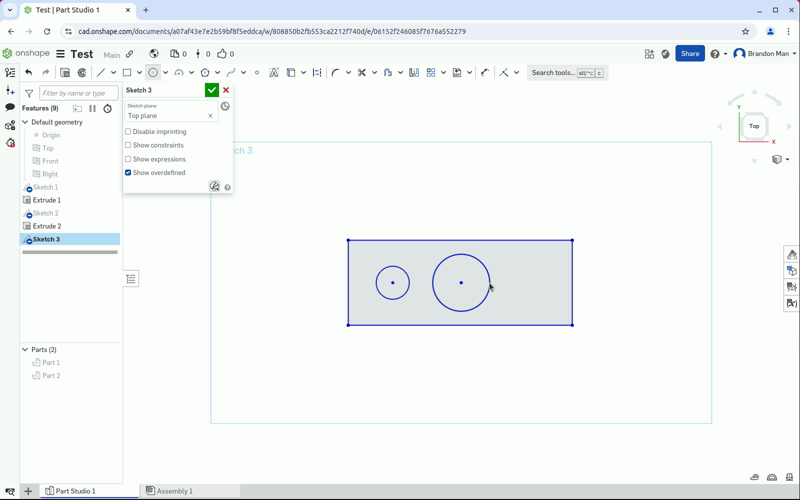
key_down(shift)
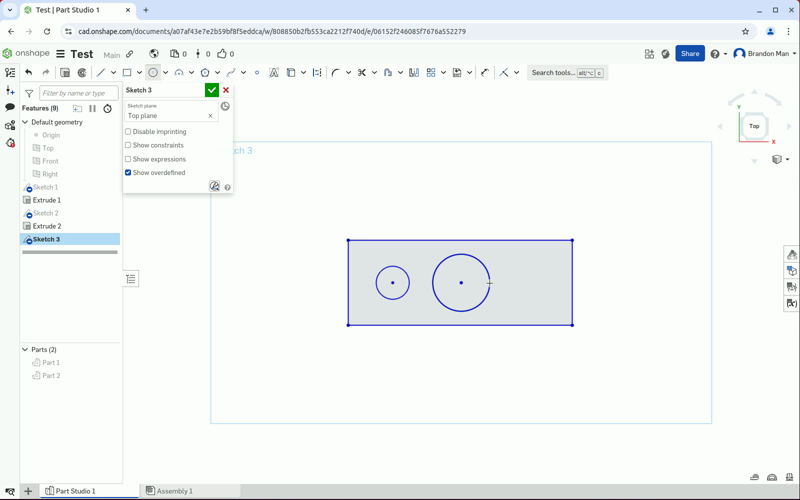
mouse_move(527, 282)
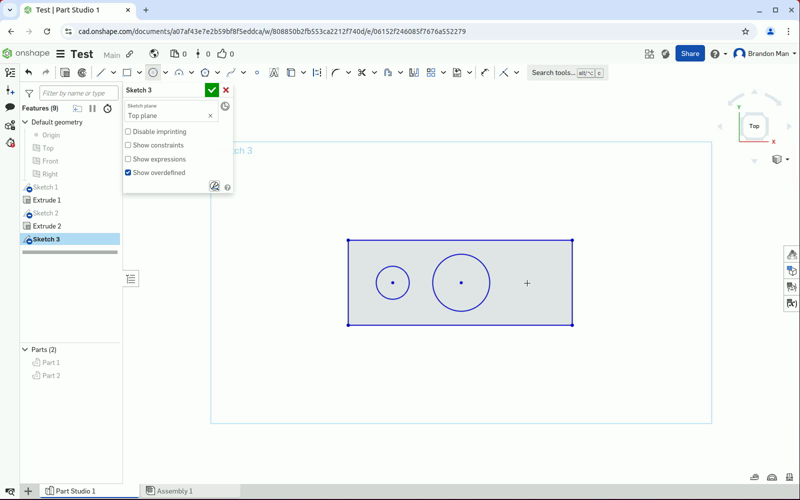
click(527, 282)
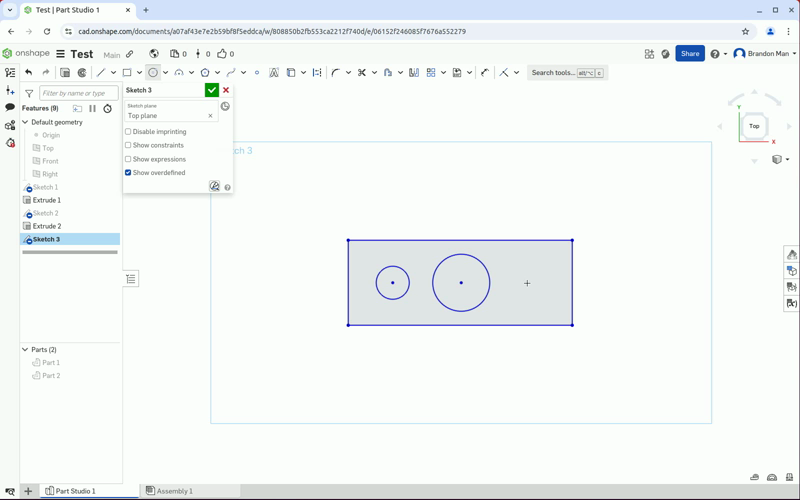
key_up(shift)
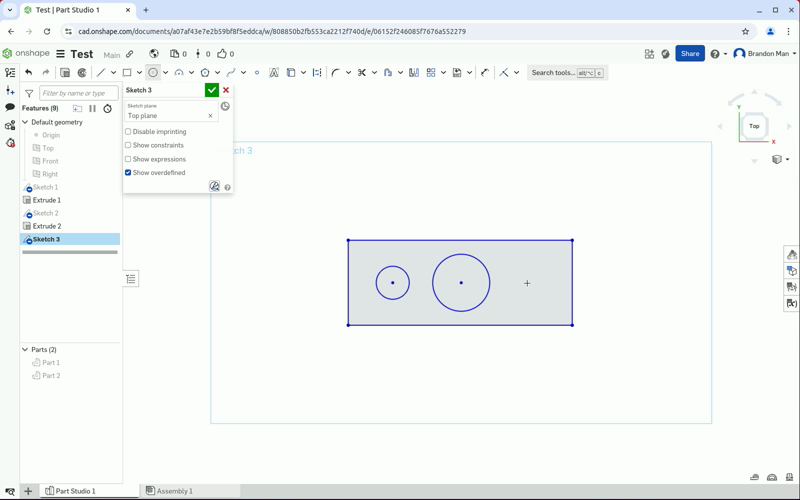
mouse_move(543, 282)
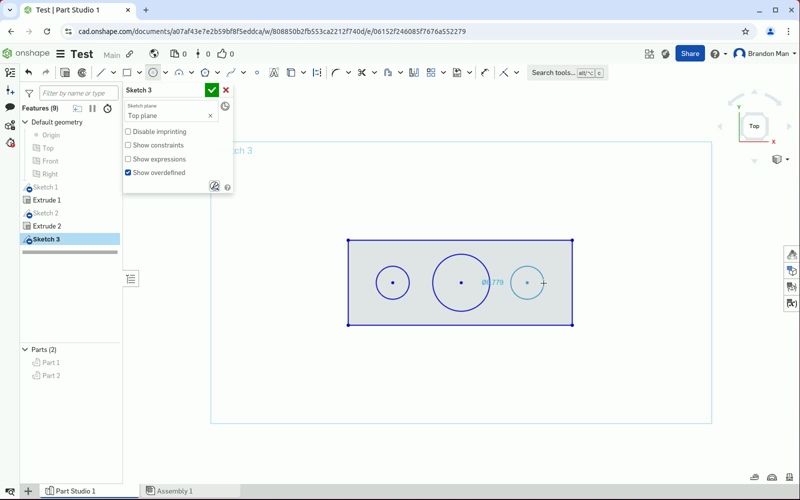
click(543, 282)
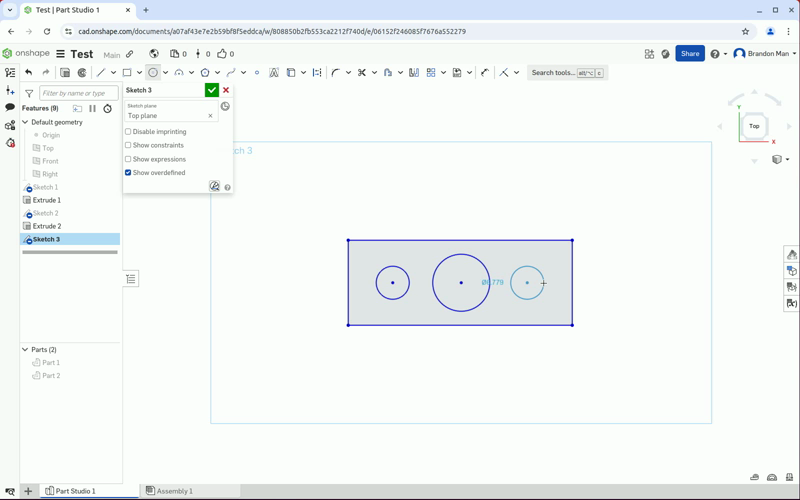
key(esc)
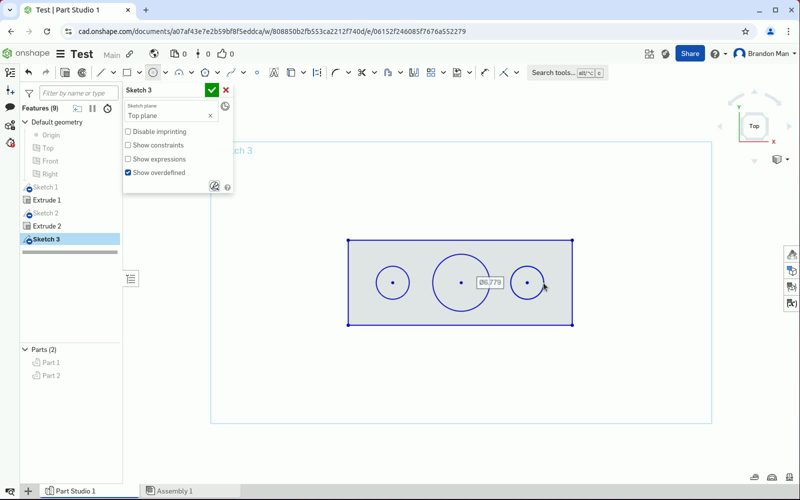
mouse_move(364, 296)
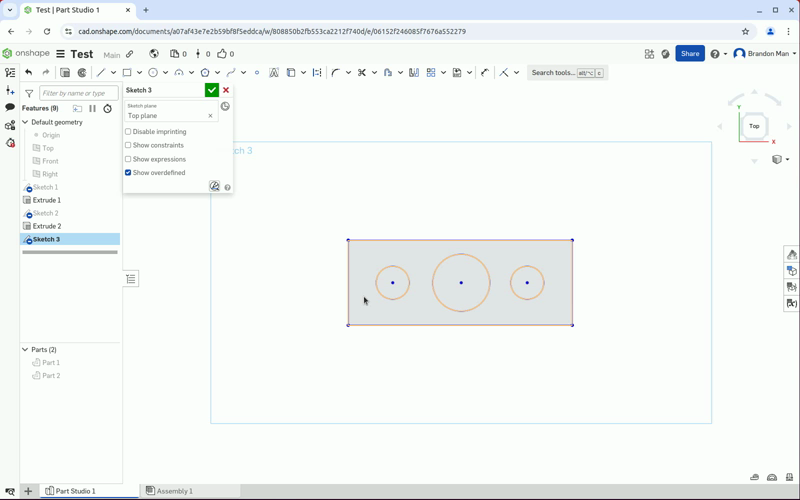
click(364, 296)
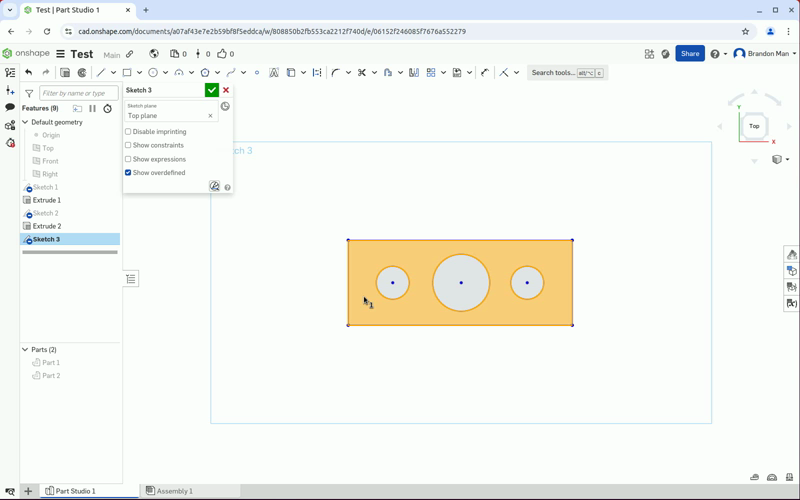
mouse_move(73, 352)
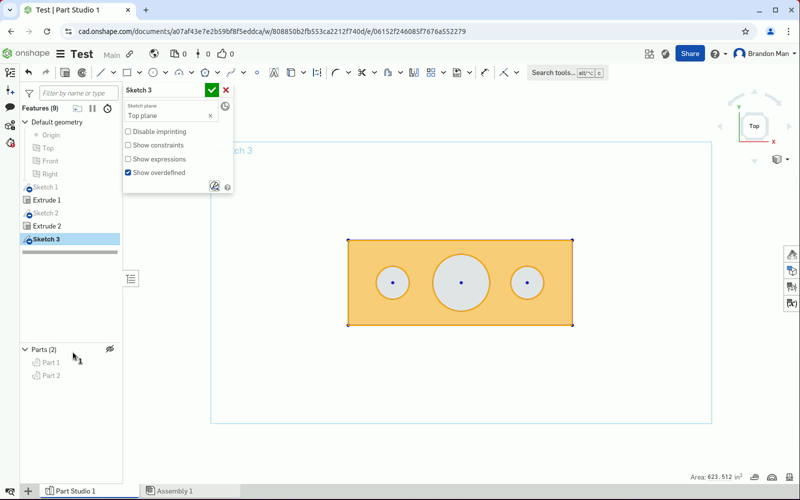
key(shift+y)
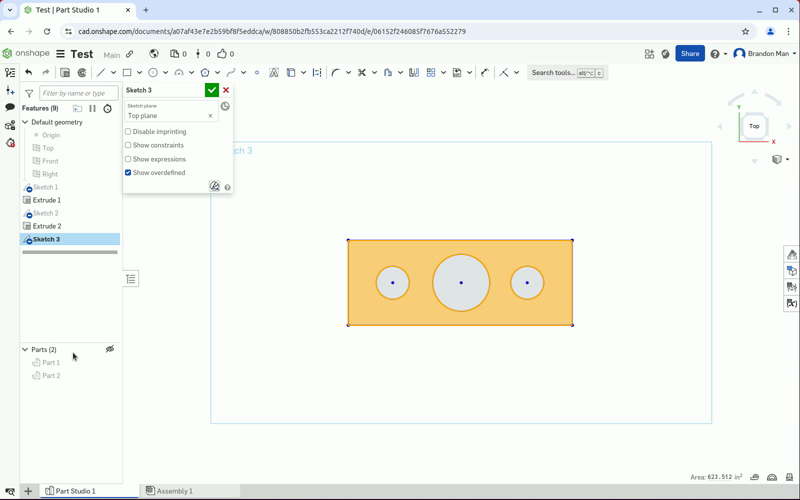
key(shift+e)
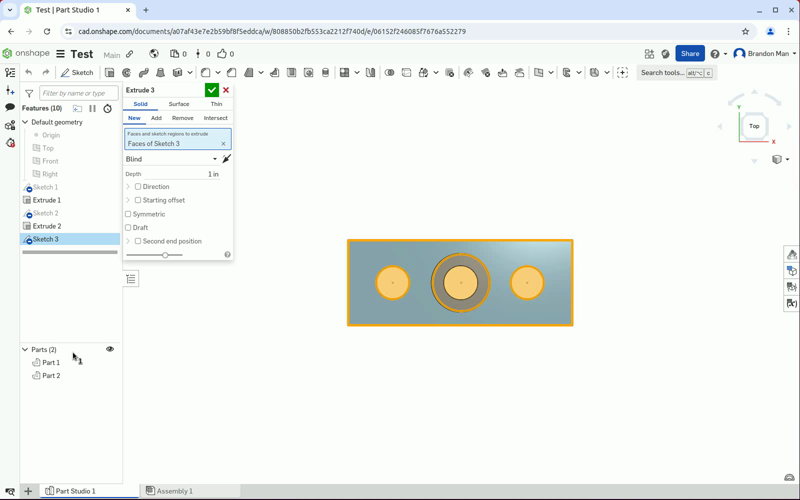
mouse_move(143, 106)
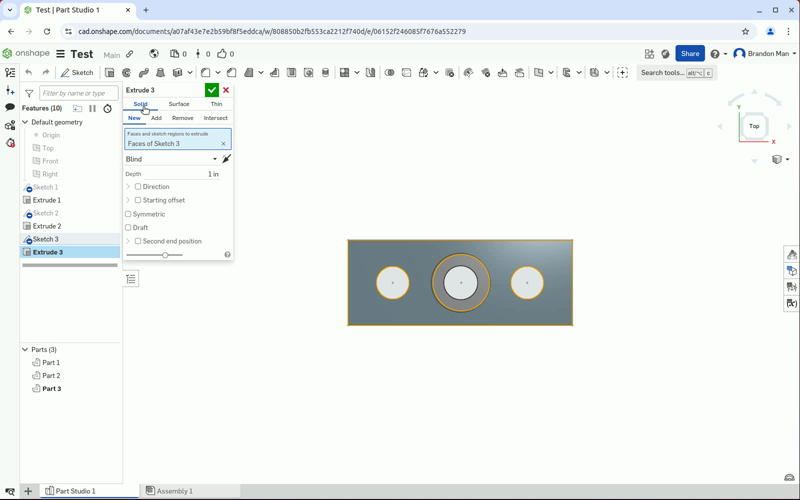
click(143, 106)
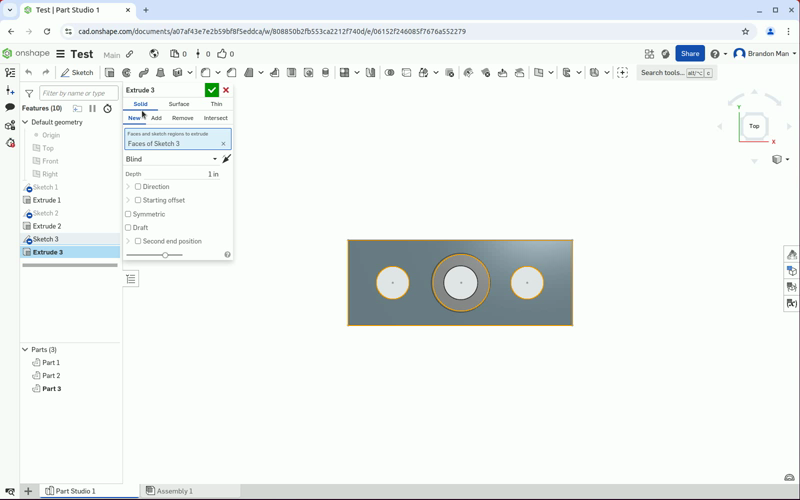
mouse_move(137, 120)
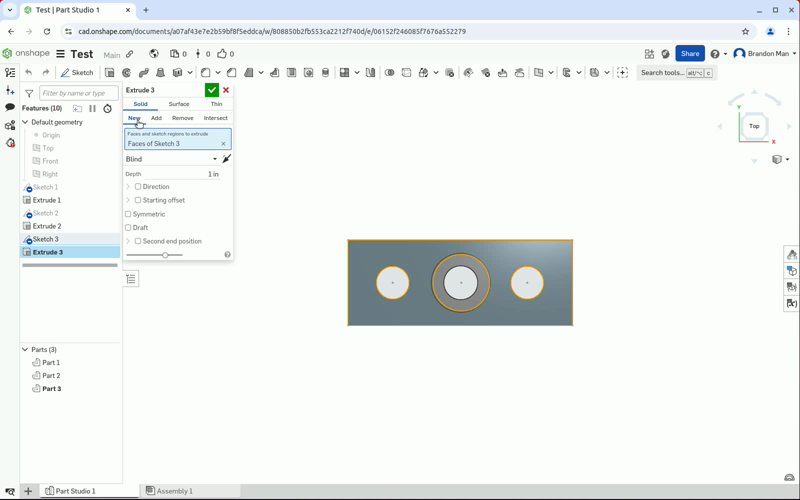
click(137, 120)
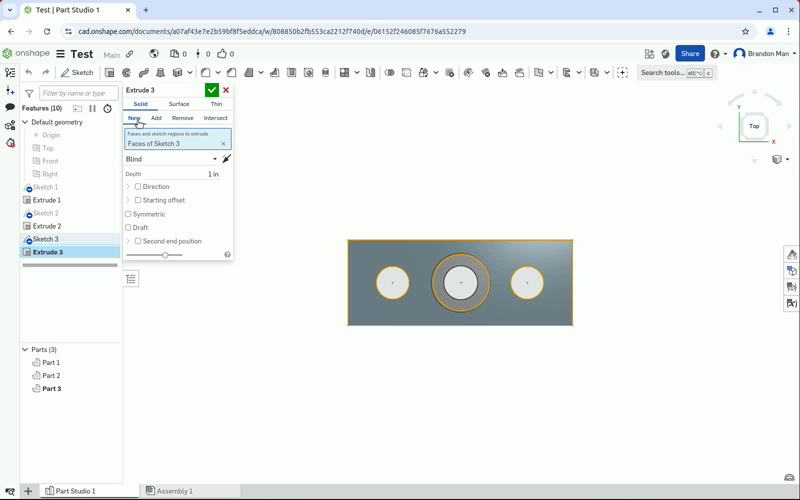
key(tab, 4)
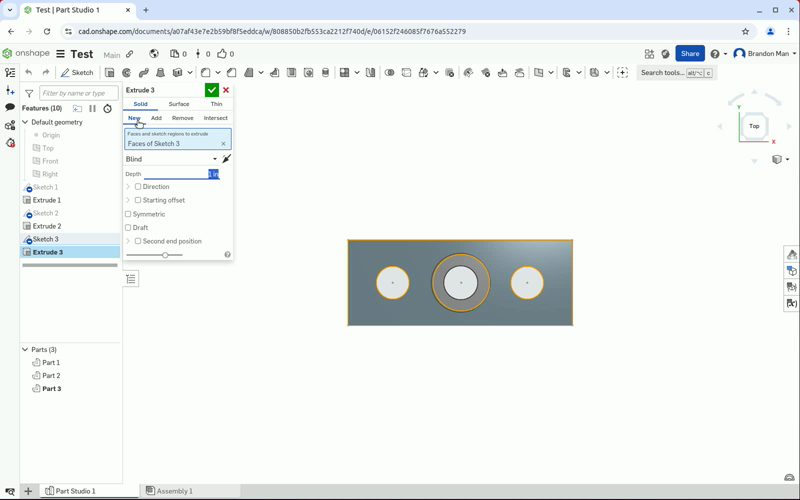
text(5.777)
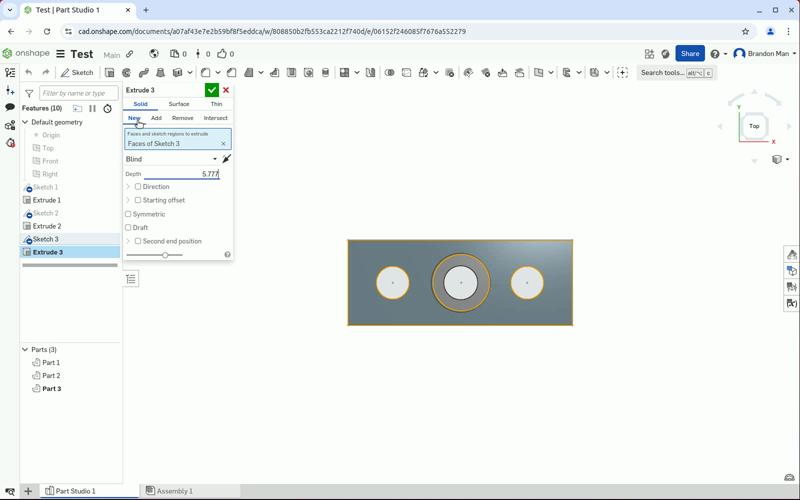
key(enter)
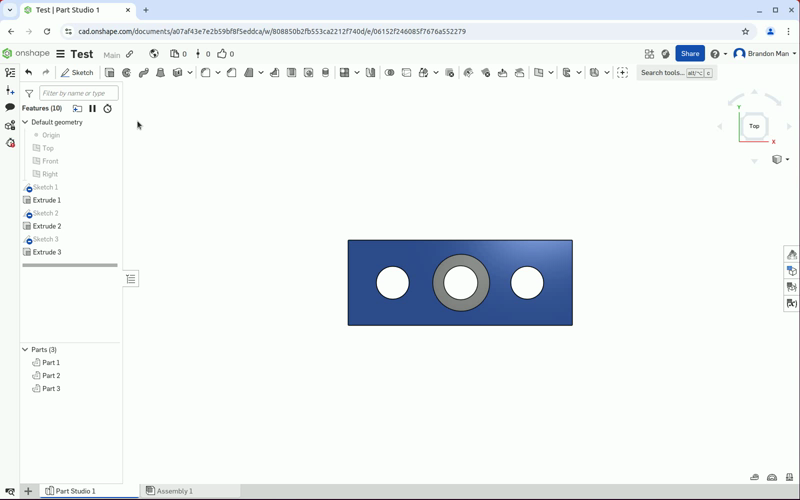
key(shift+h)
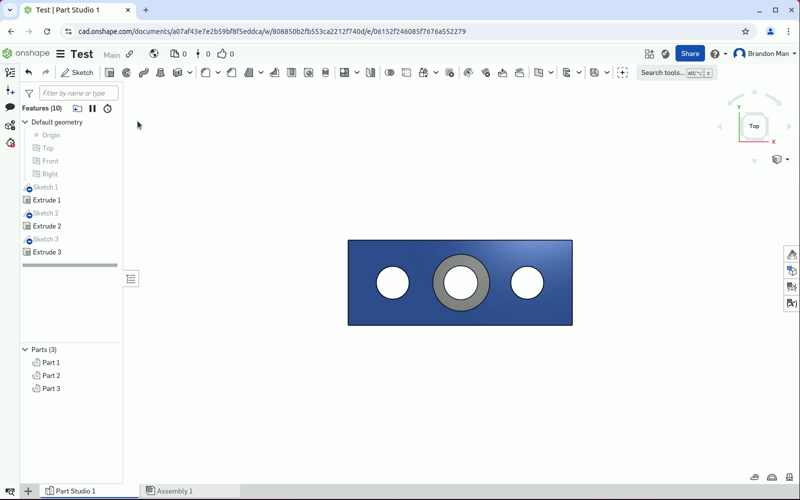
key(shift+h)
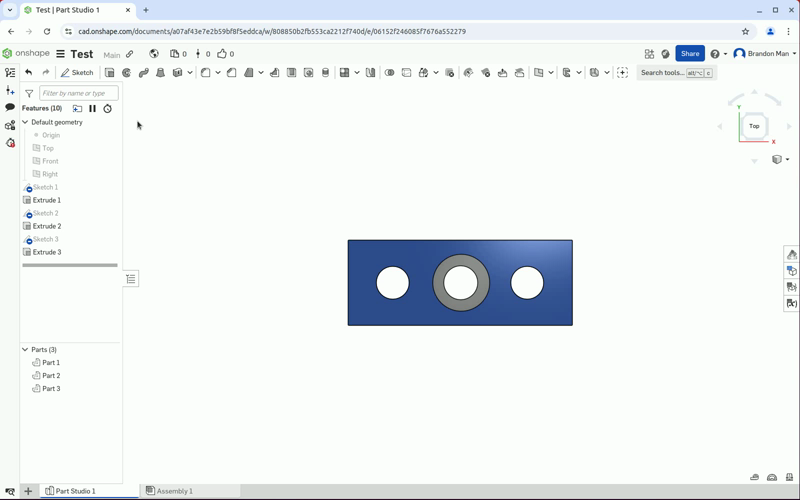
mouse_move(73, 189)
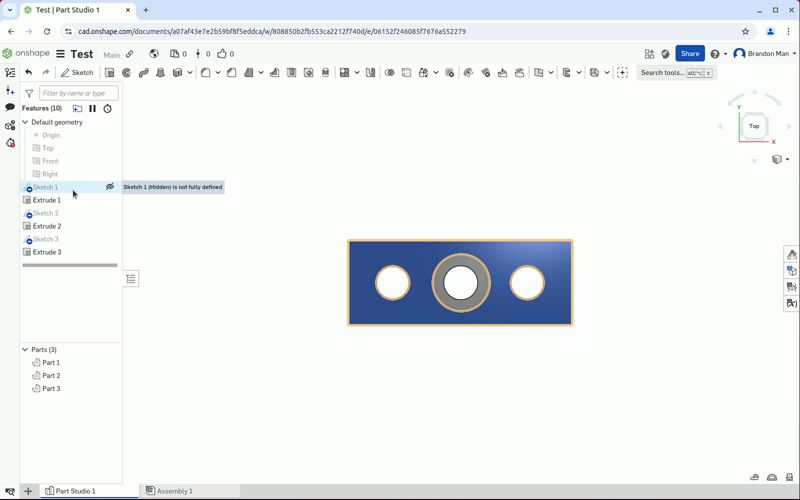
click(73, 189)
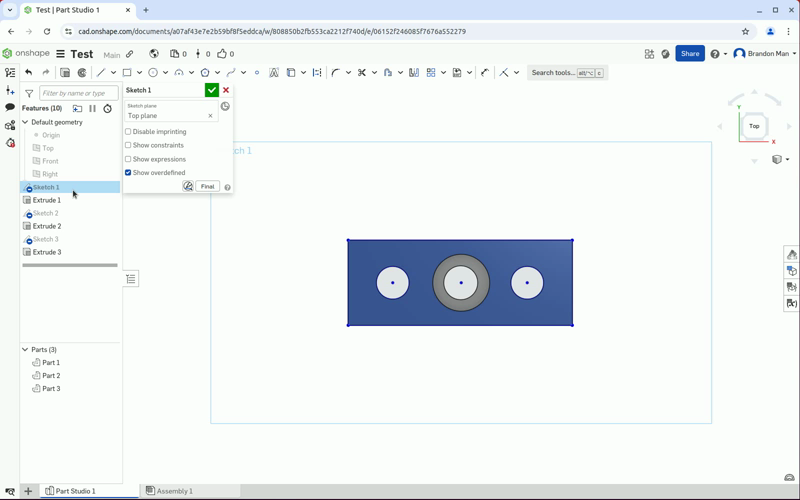
mouse_move(229, 92)
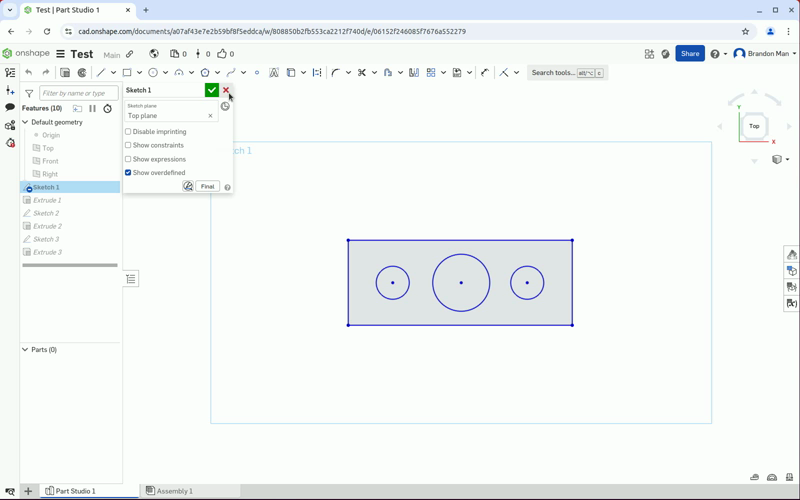
click(229, 92)
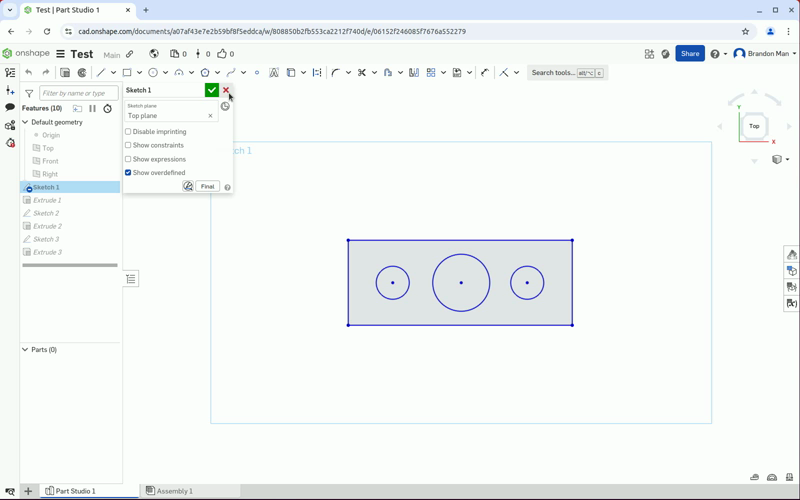
key(shift+s)
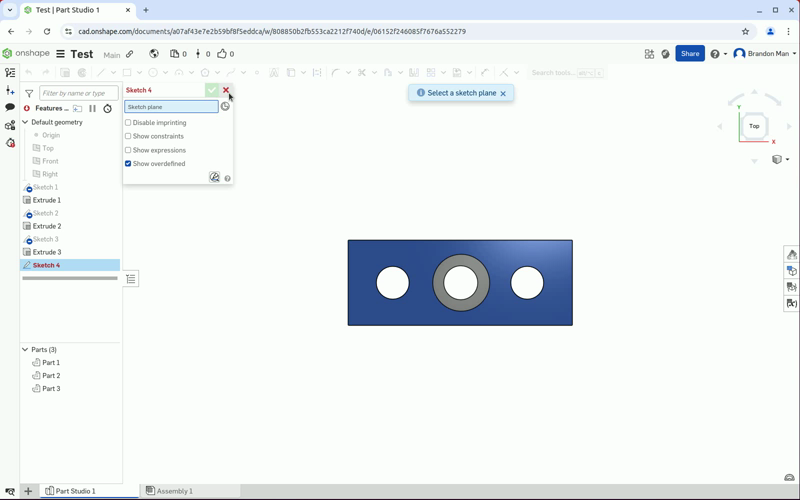
mouse_move(73, 150)
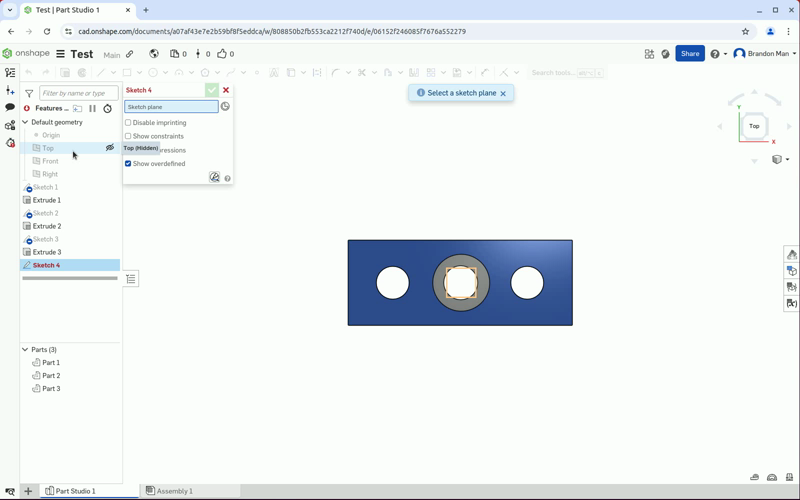
click(73, 150)
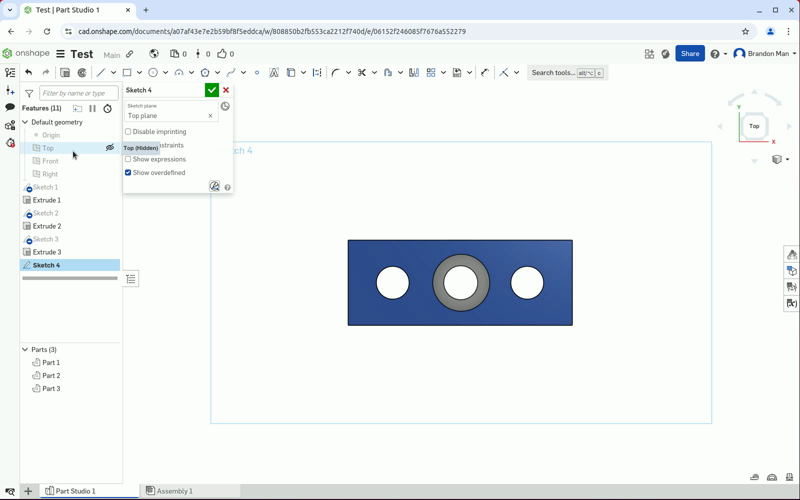
mouse_move(73, 352)
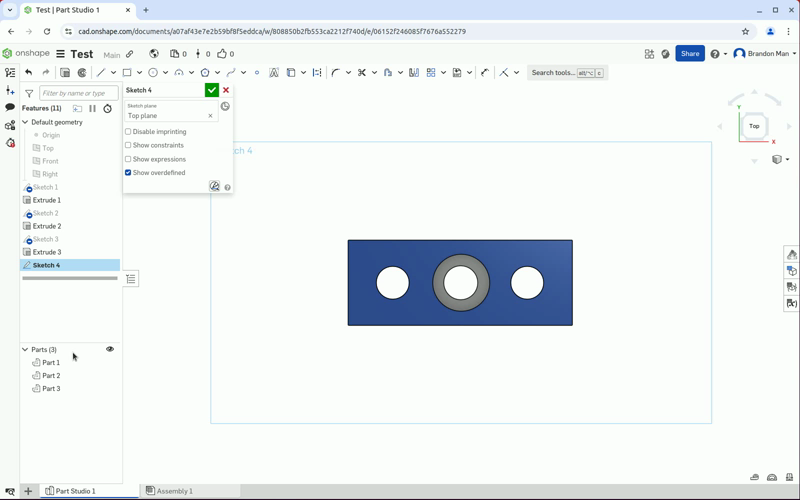
key(y)
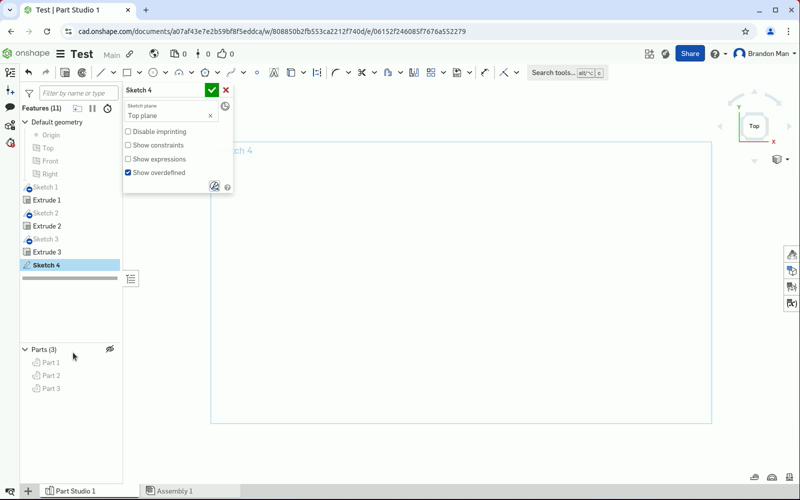
key(l)
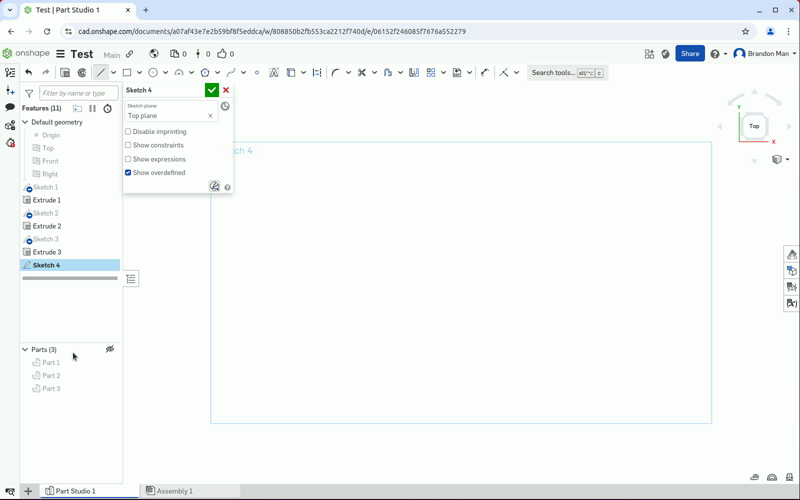
key_down(shift)
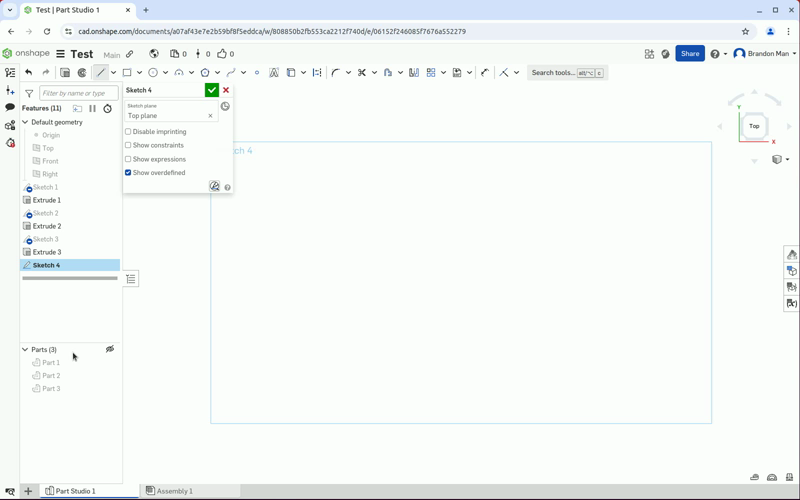
mouse_move(348, 311)
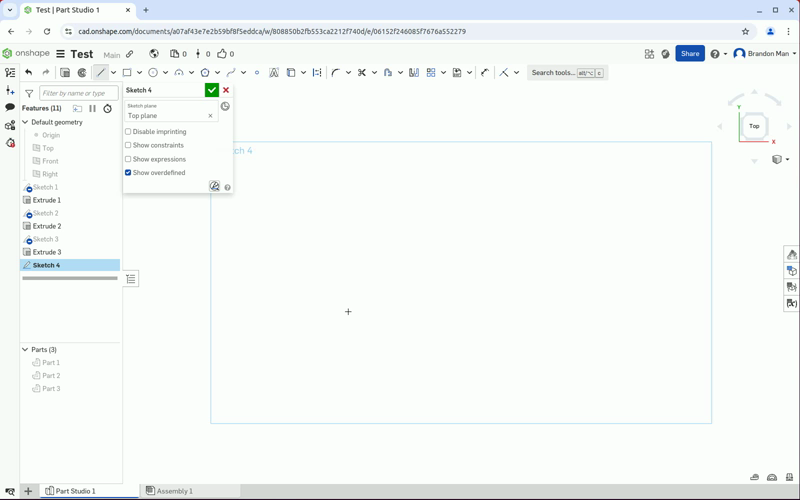
click(348, 311)
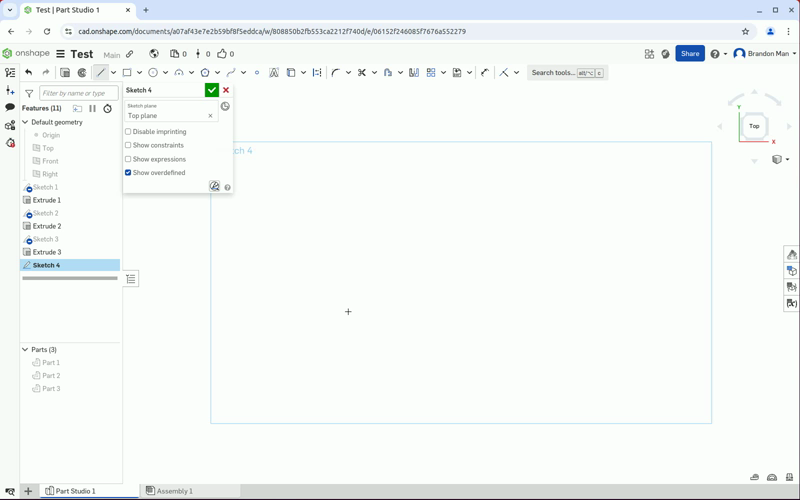
key_up(shift)
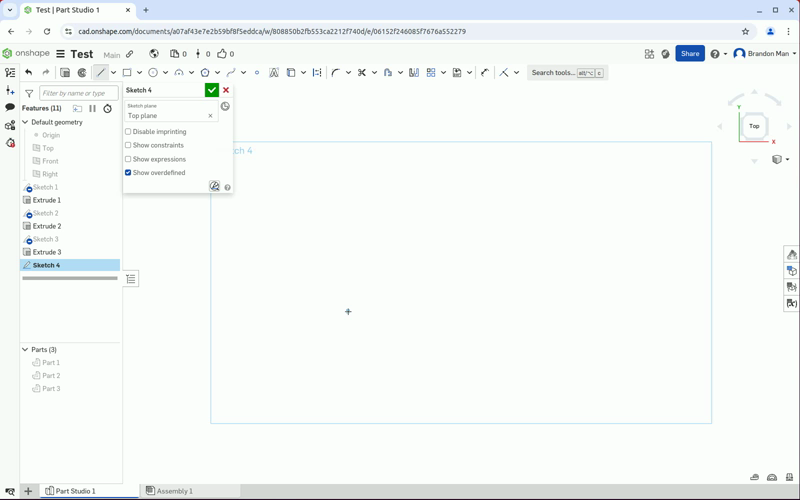
key_down(shift)
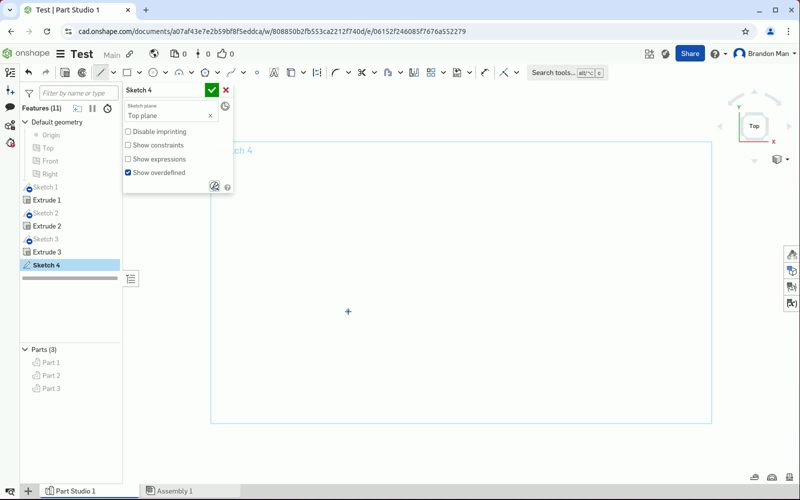
mouse_move(572, 311)
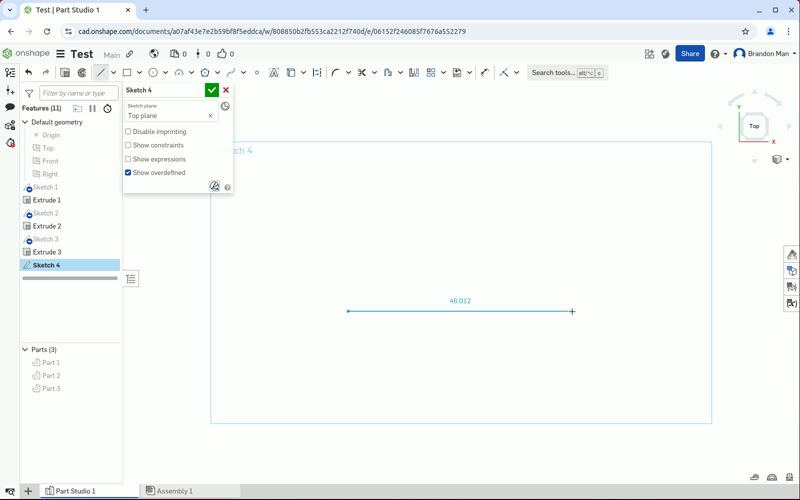
click(572, 311)
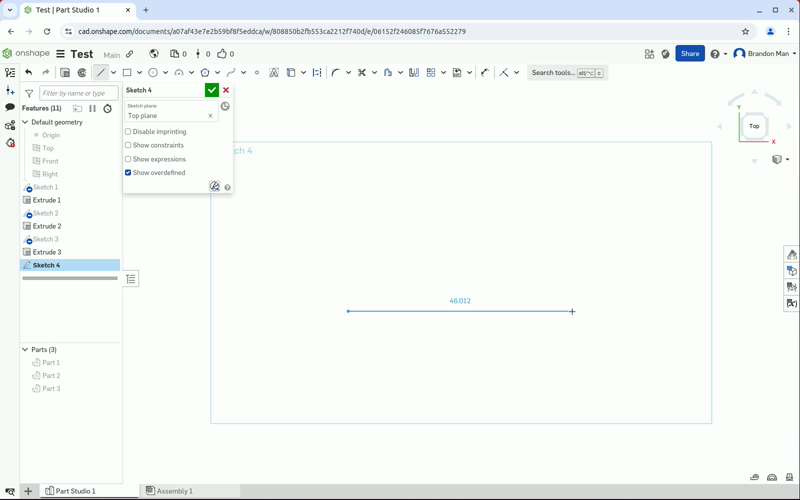
key_up(shift)
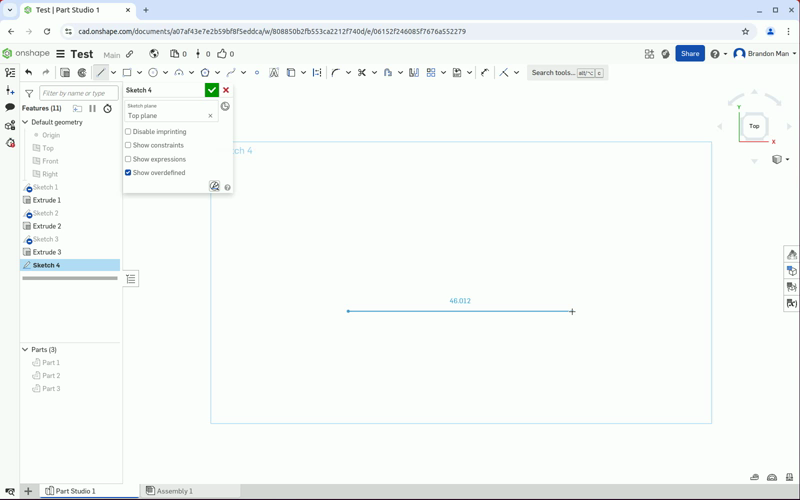
key_down(shift)
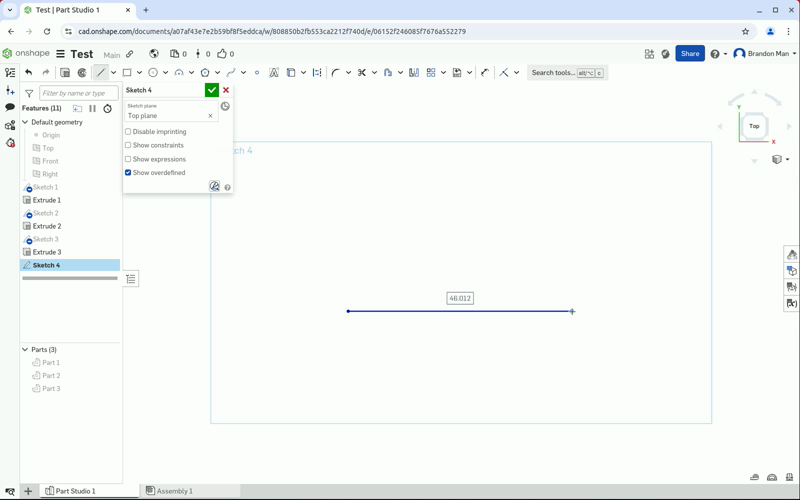
mouse_move(589, 311)
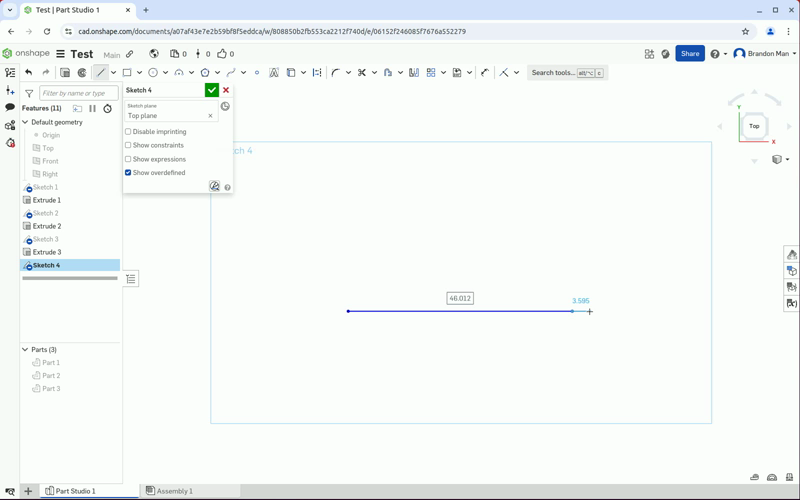
mouse_move(572, 254)
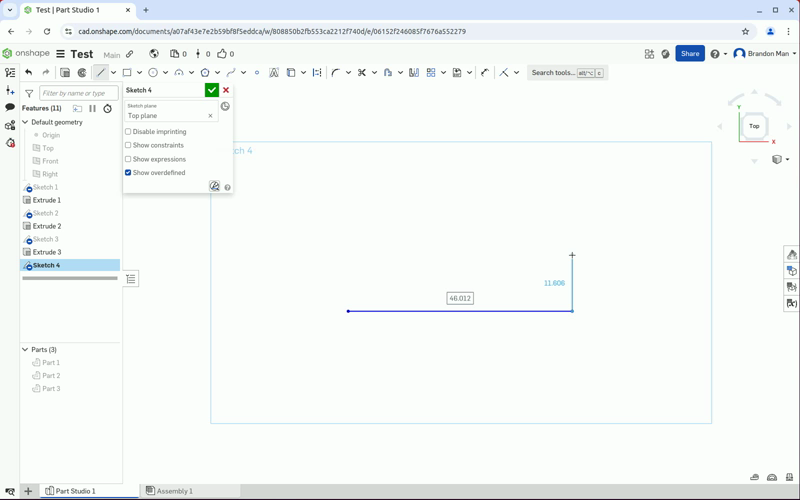
click(572, 254)
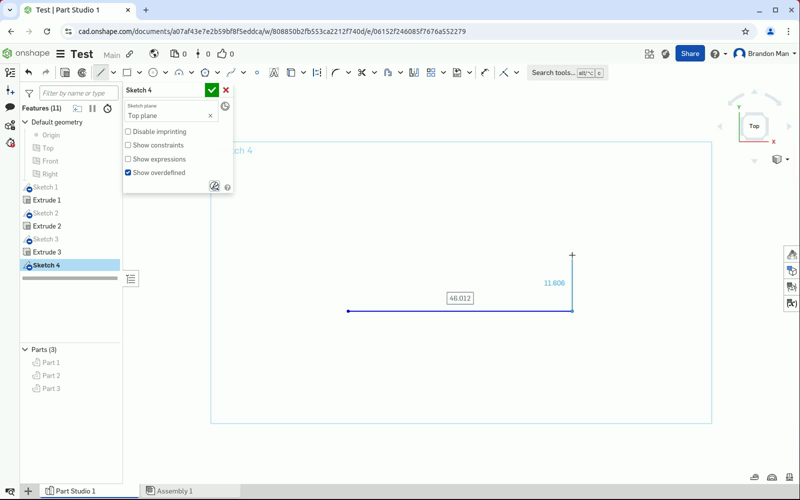
key_up(shift)
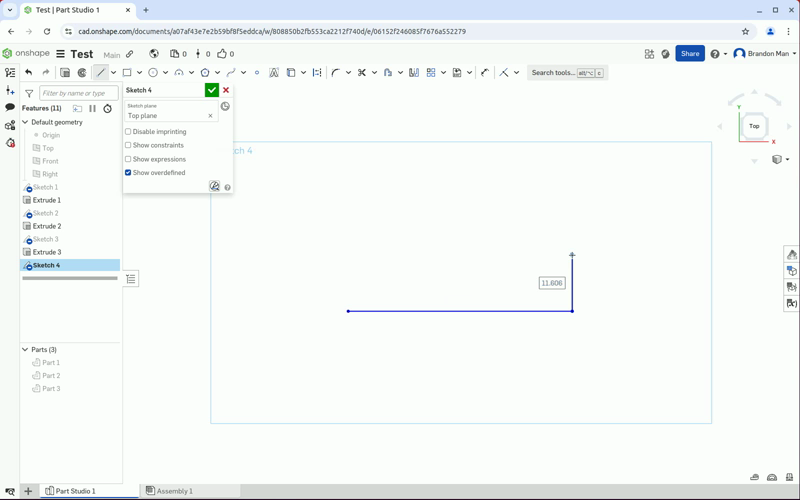
key_down(shift)
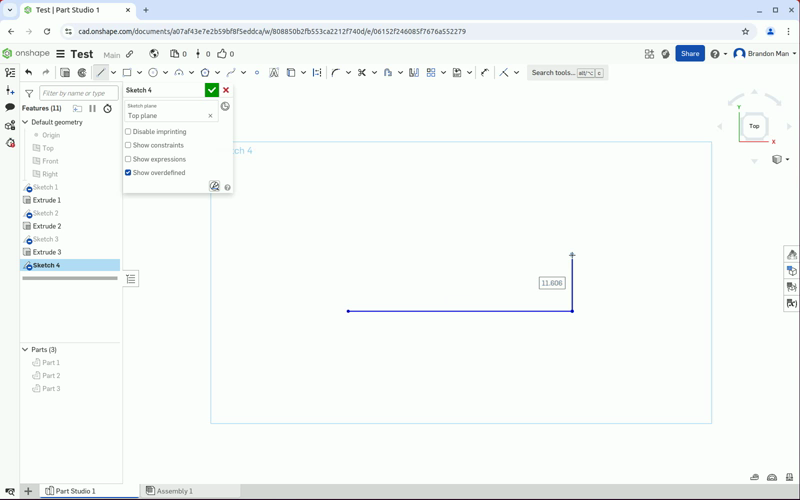
mouse_move(348, 254)
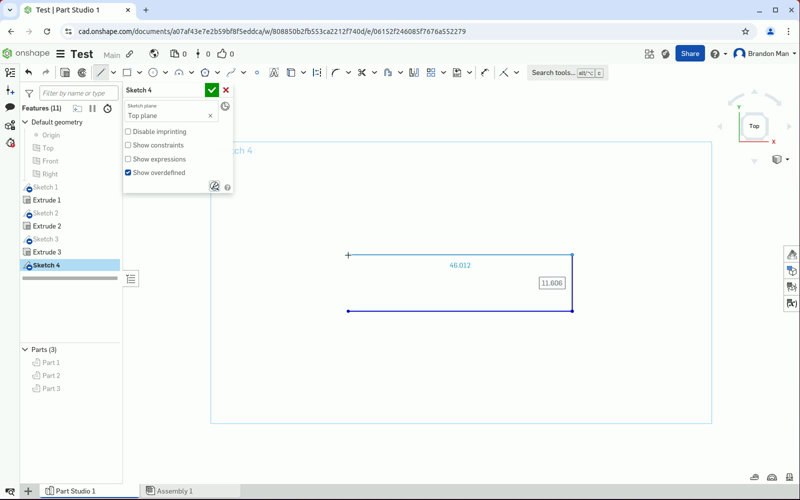
click(348, 254)
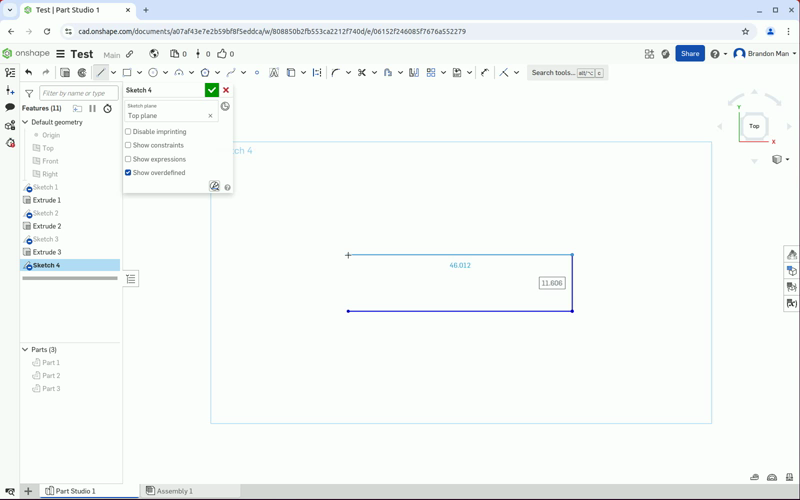
key_up(shift)
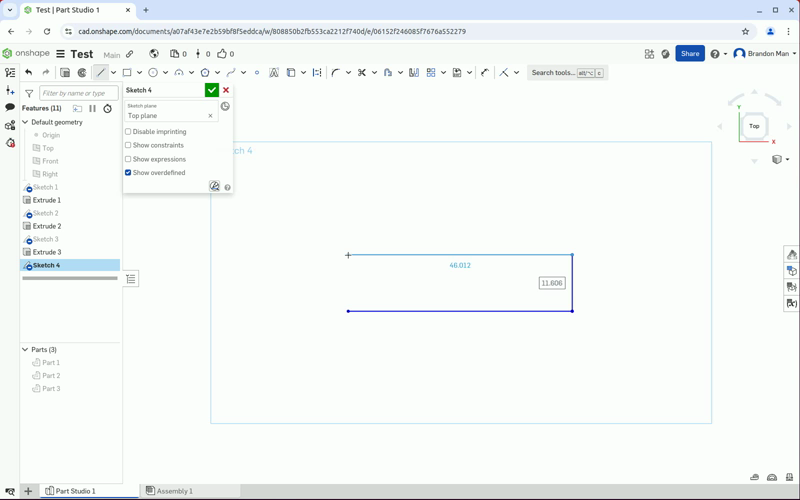
mouse_move(378, 254)
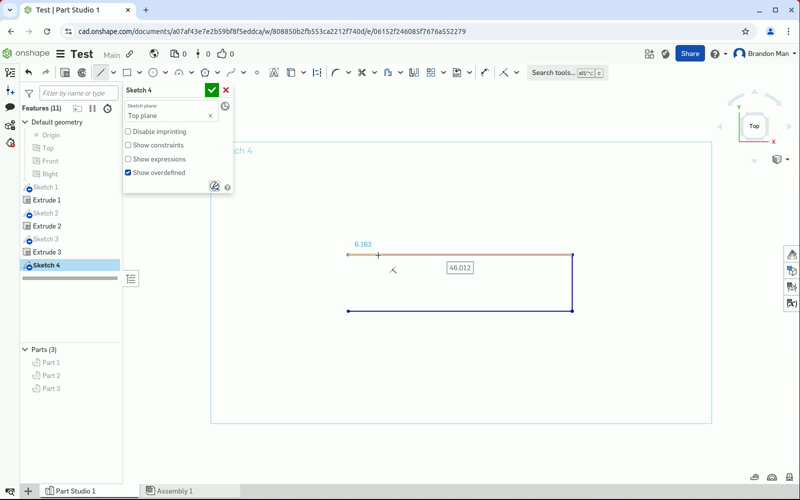
key_down(shift)
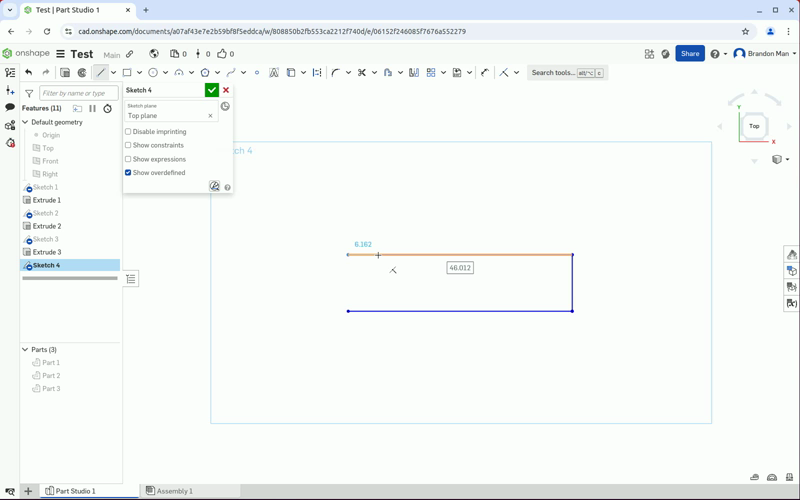
mouse_move(348, 311)
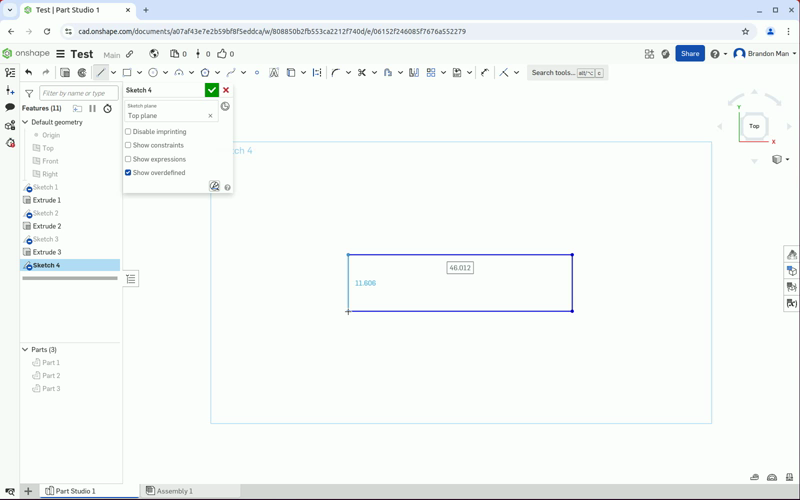
key_up(shift)
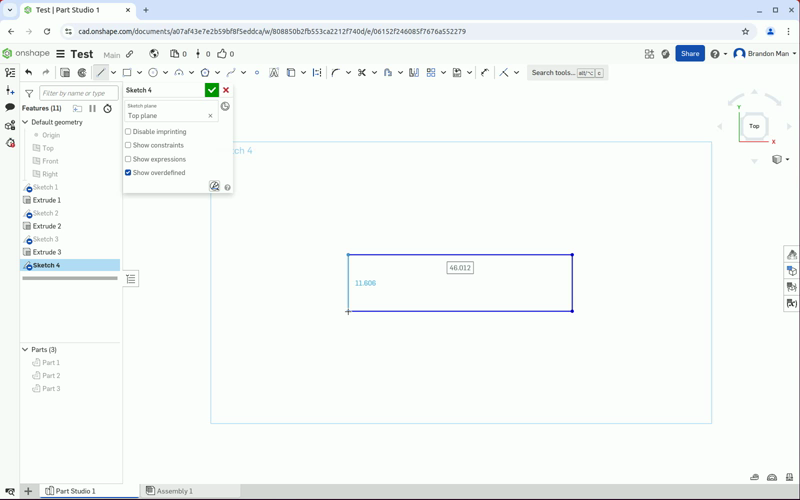
click(348, 311)
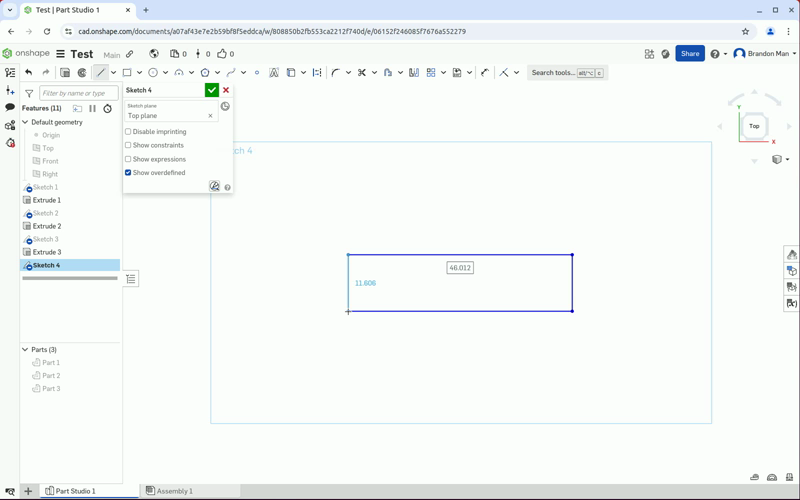
key(esc)
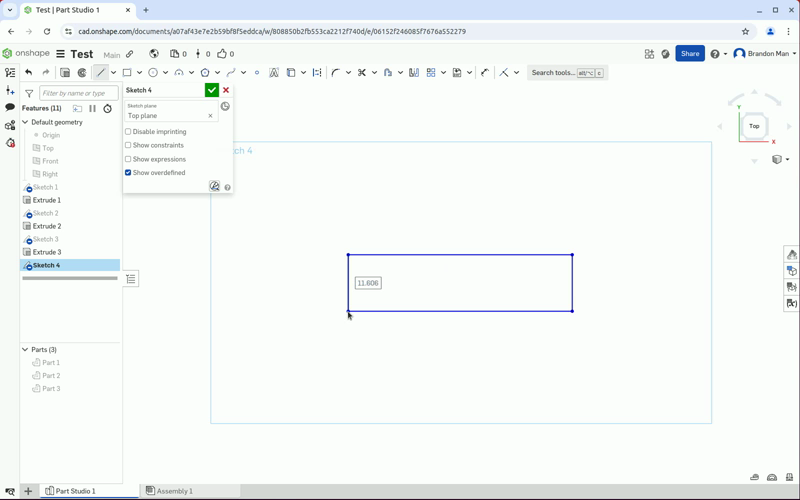
key(c)
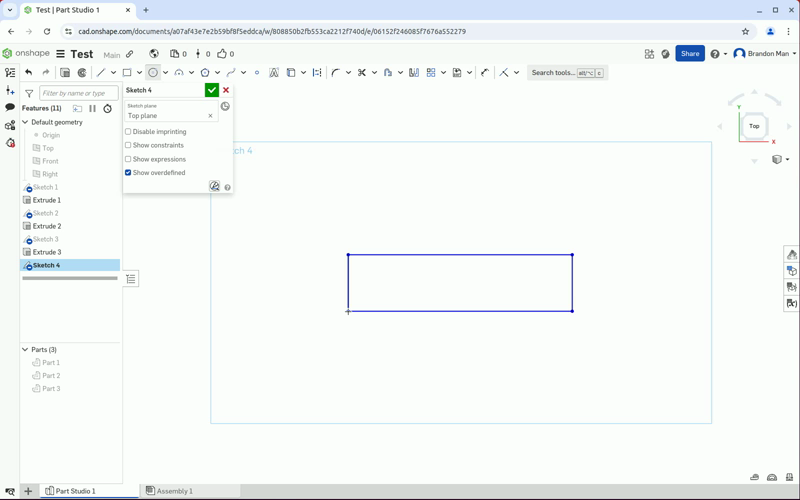
key_down(shift)
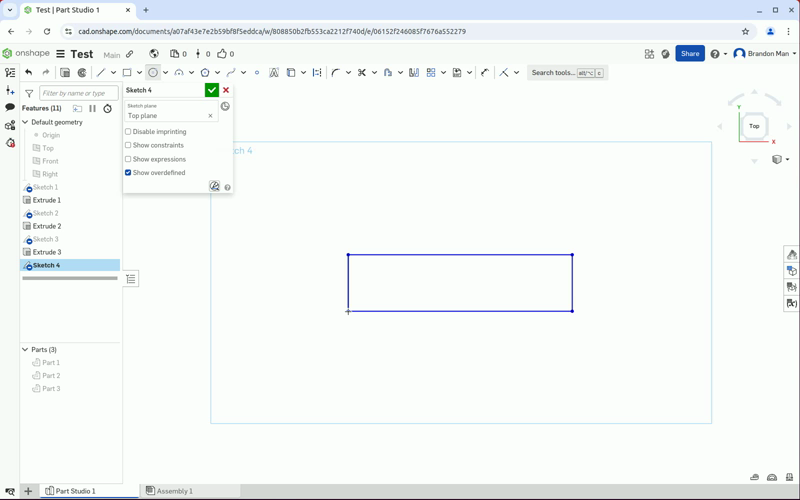
mouse_move(414, 282)
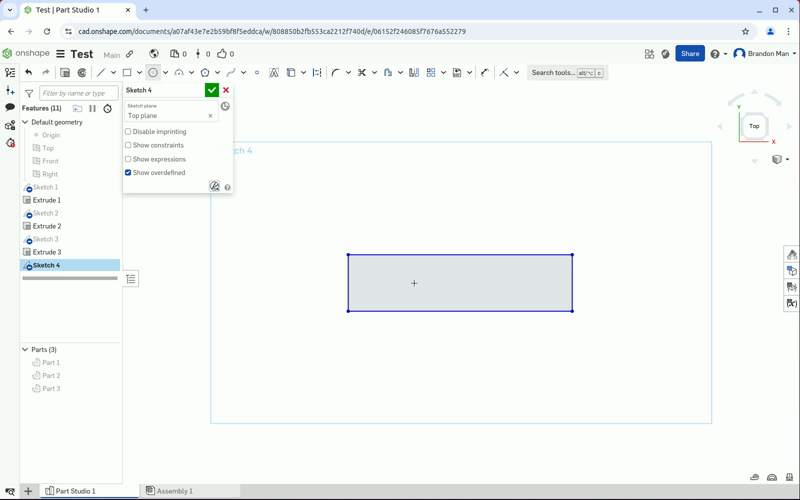
click(414, 282)
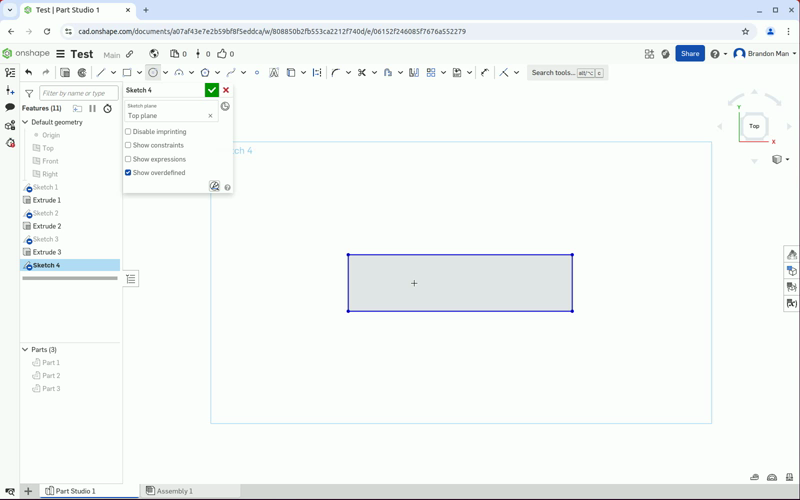
key_up(shift)
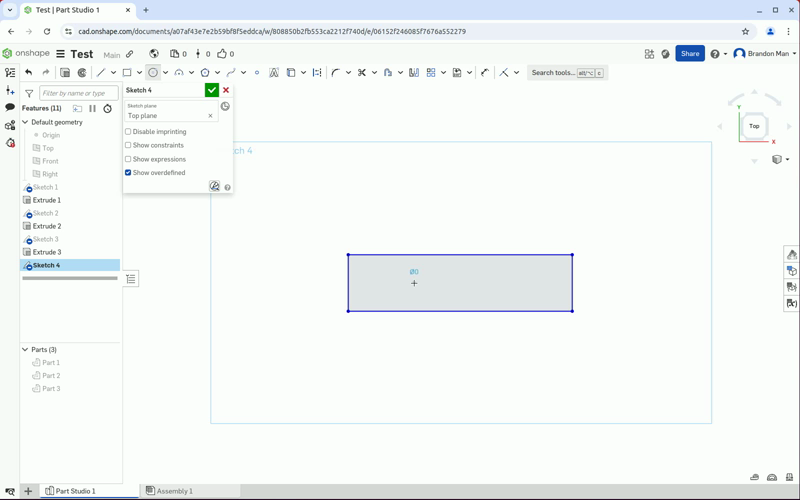
mouse_move(423, 282)
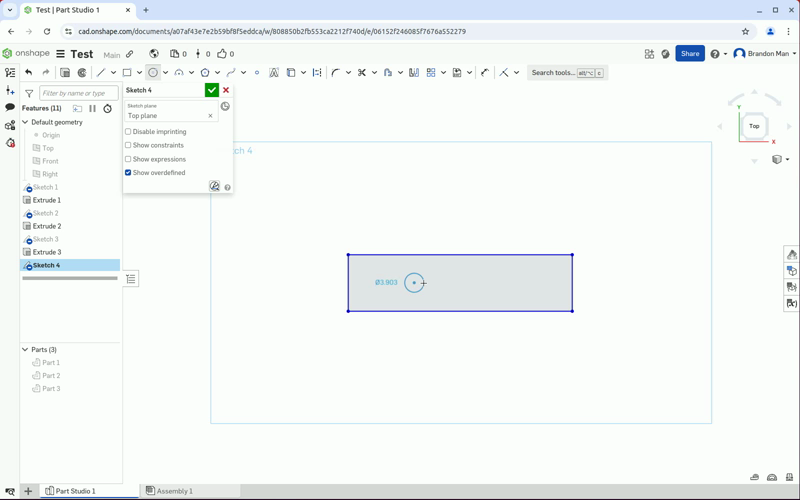
click(423, 282)
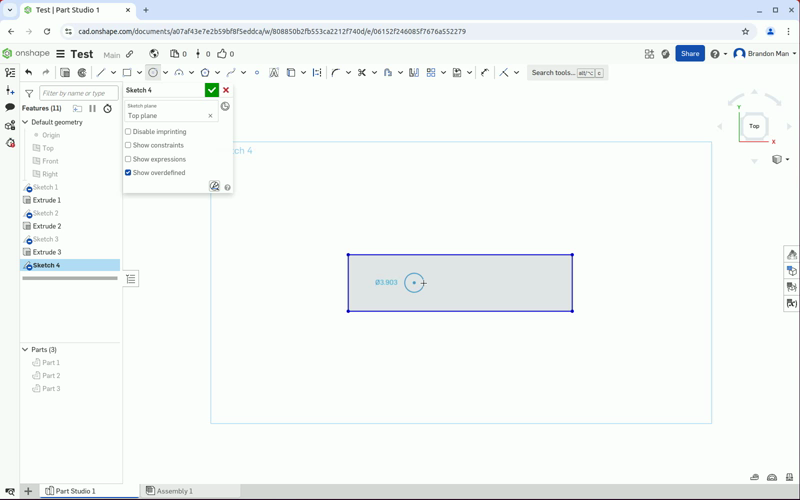
key(esc)
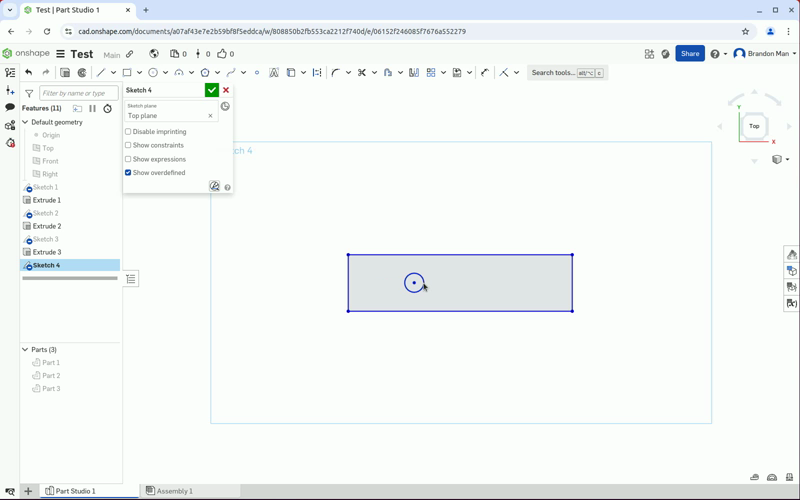
mouse_move(437, 279)
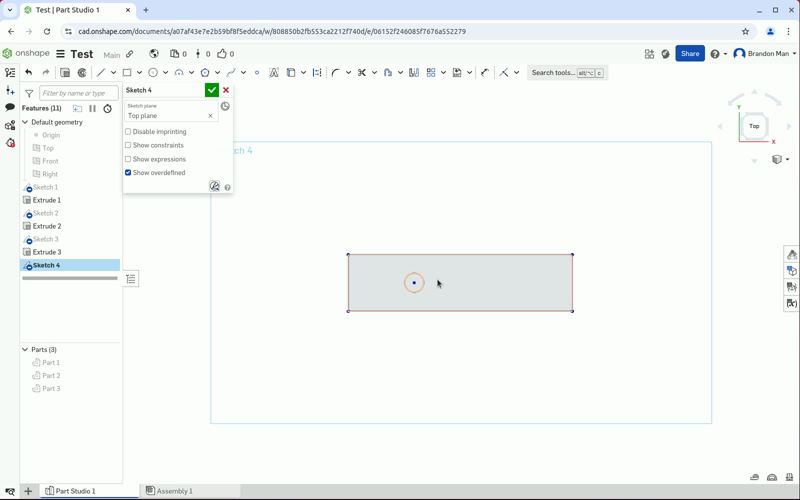
click(437, 279)
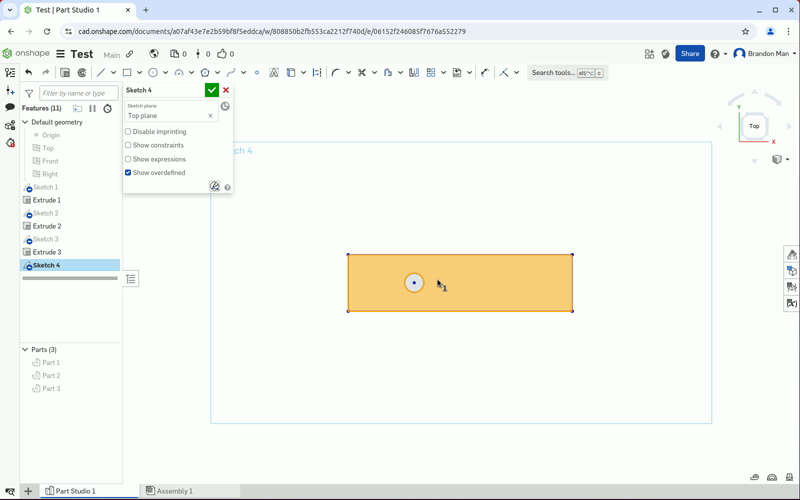
mouse_move(73, 352)
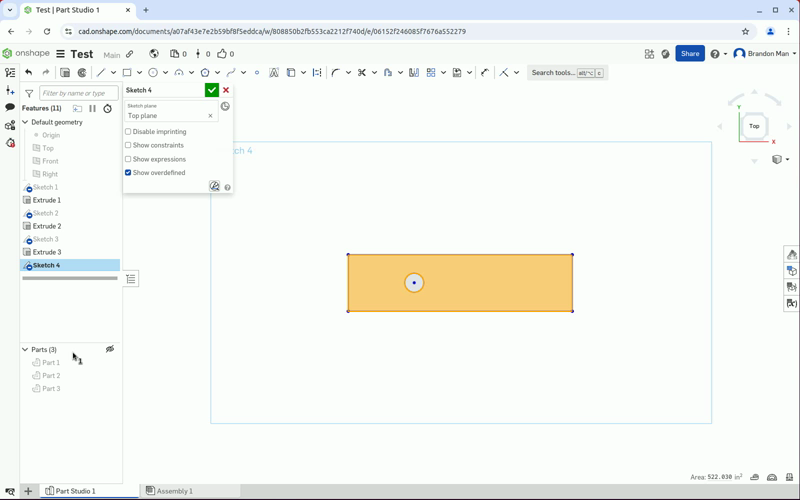
key(shift+y)
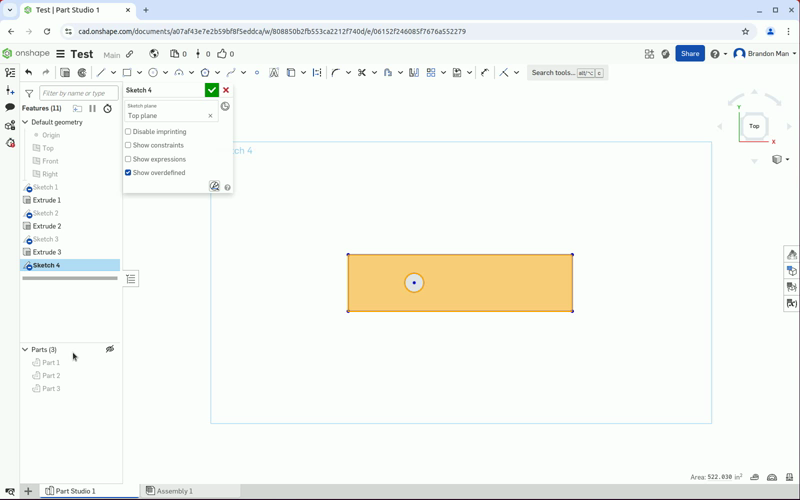
key(shift+e)
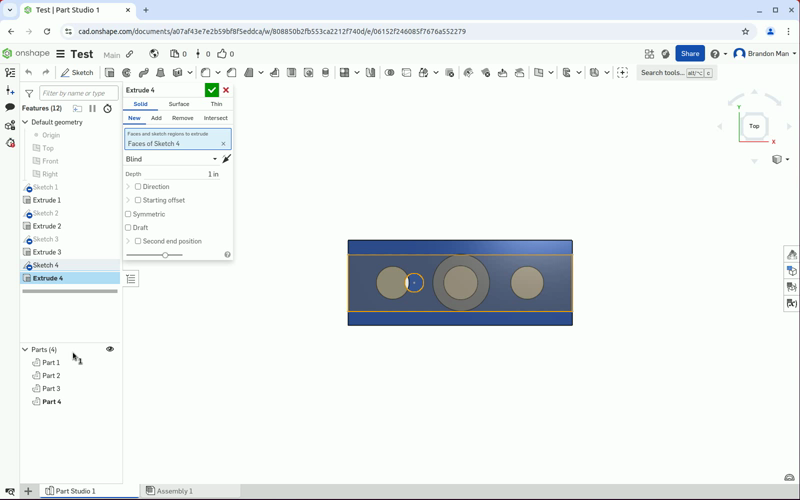
mouse_move(143, 106)
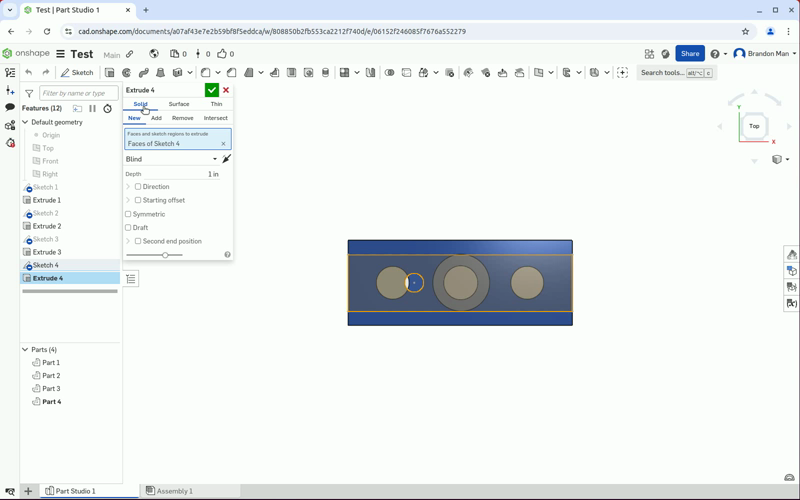
click(143, 106)
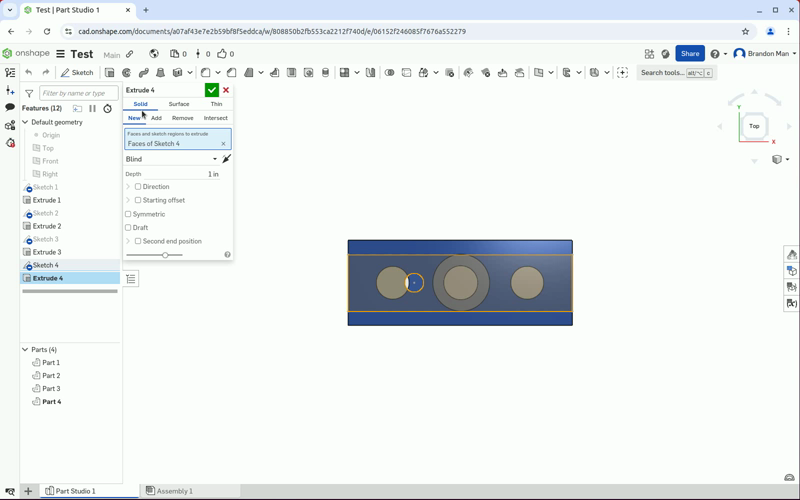
mouse_move(137, 120)
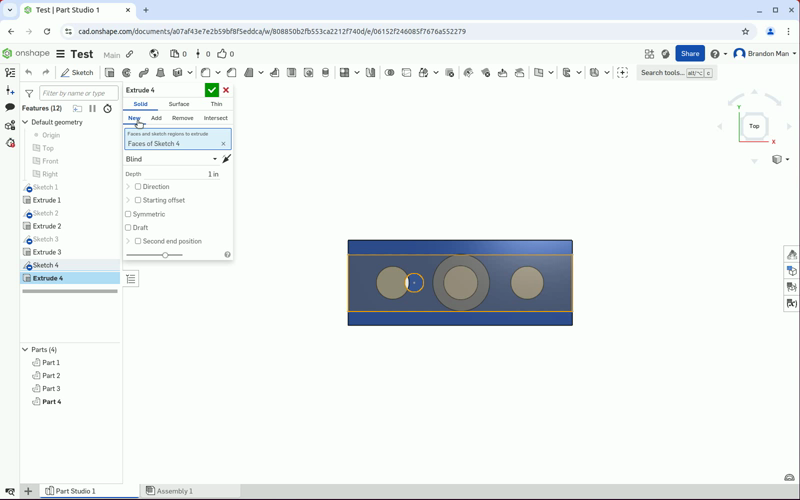
click(137, 120)
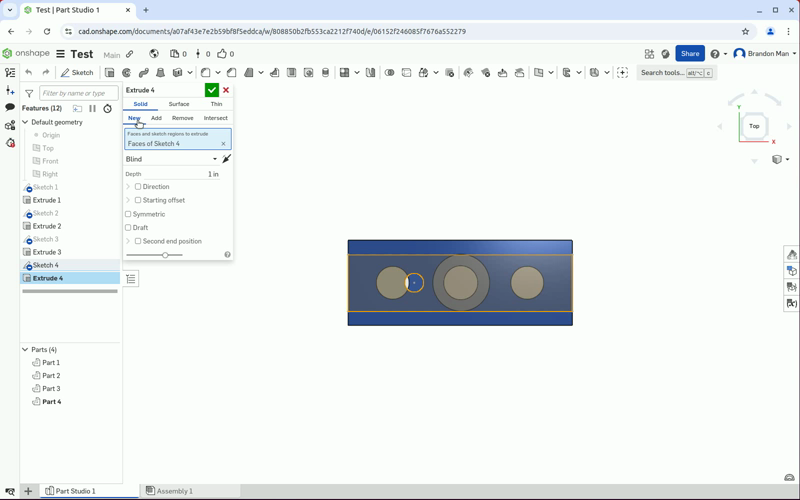
key(tab, 4)
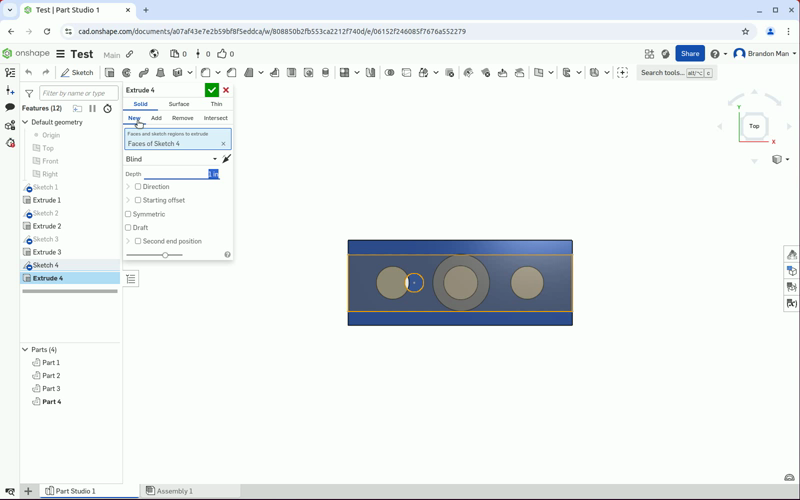
text(1.204)
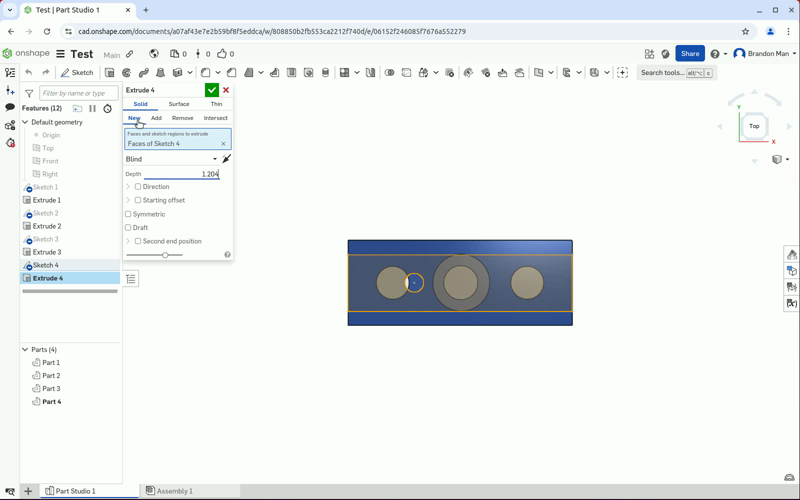
key(enter)
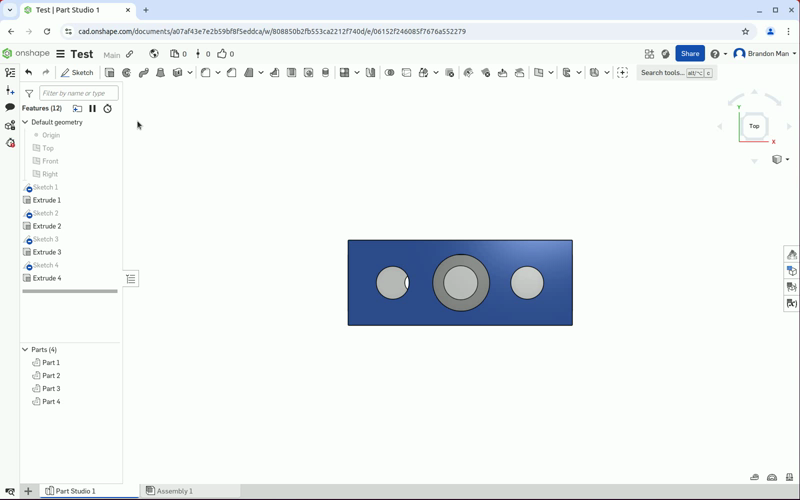
key(shift+h)
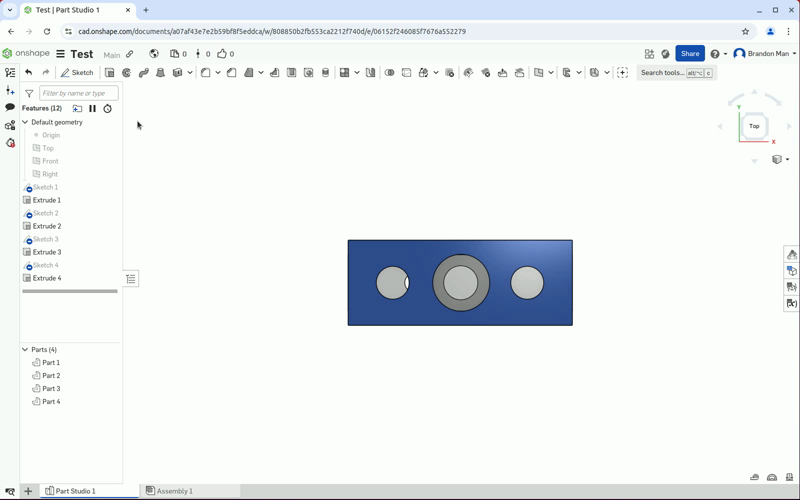
key(shift+h)
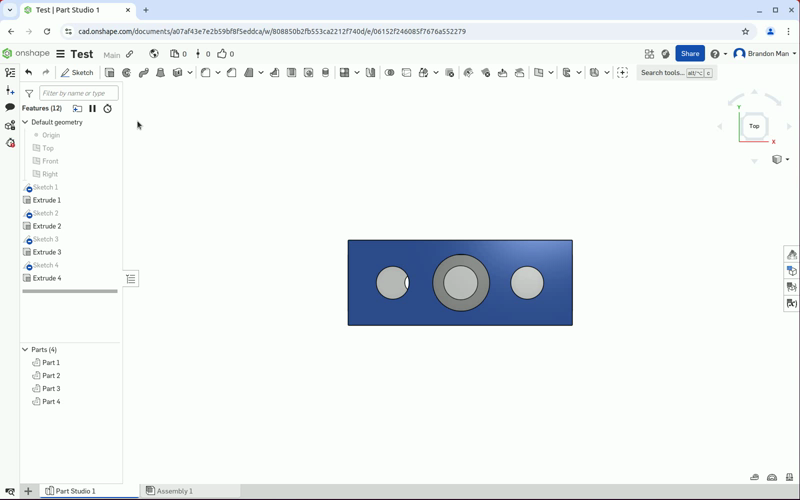
mouse_move(73, 189)
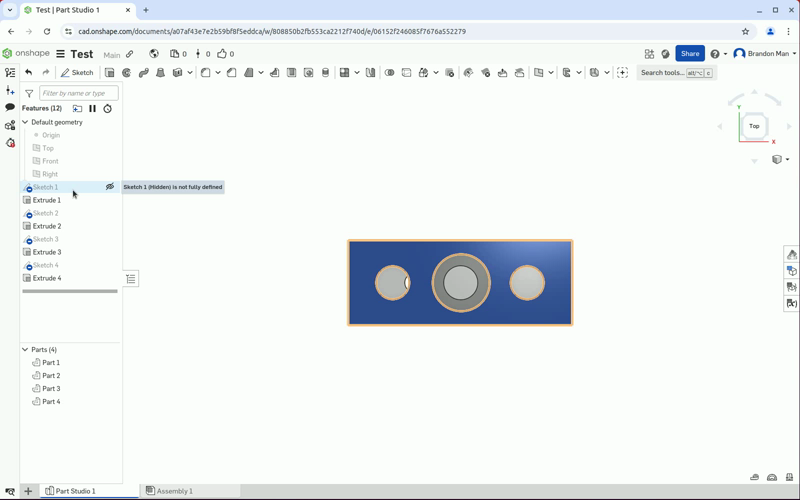
click(73, 189)
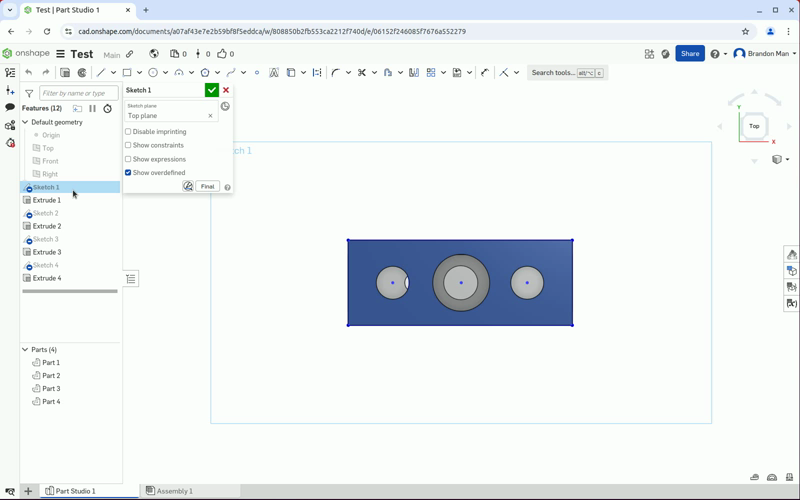
mouse_move(229, 92)
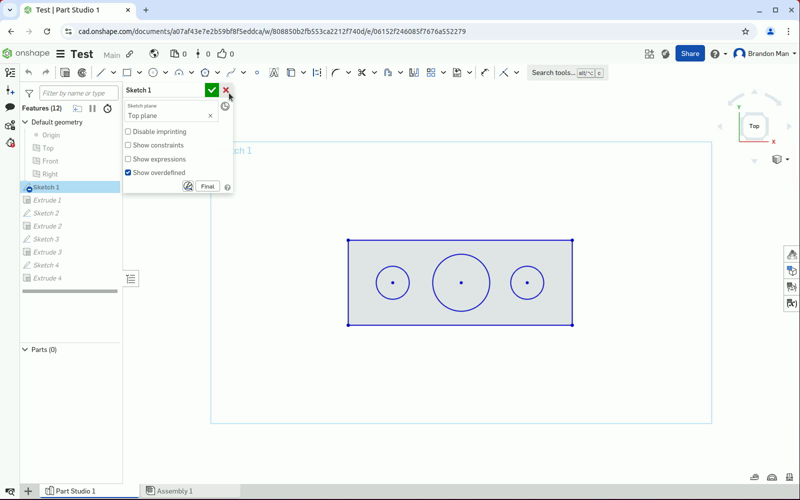
click(229, 92)
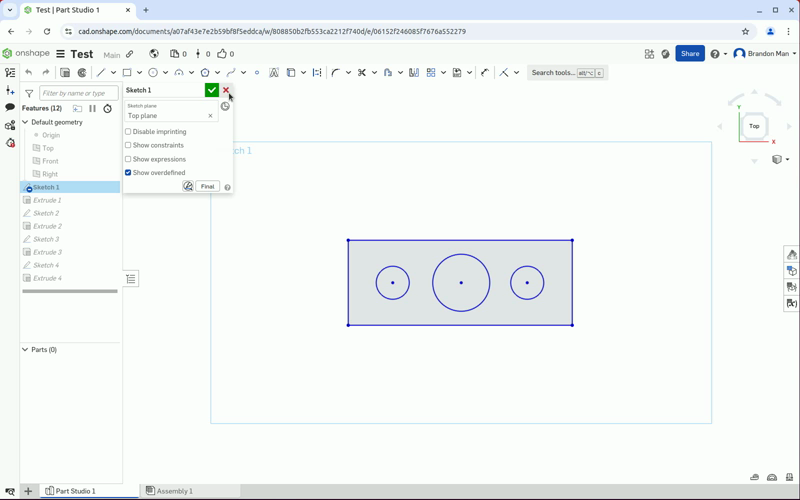
key(shift+s)
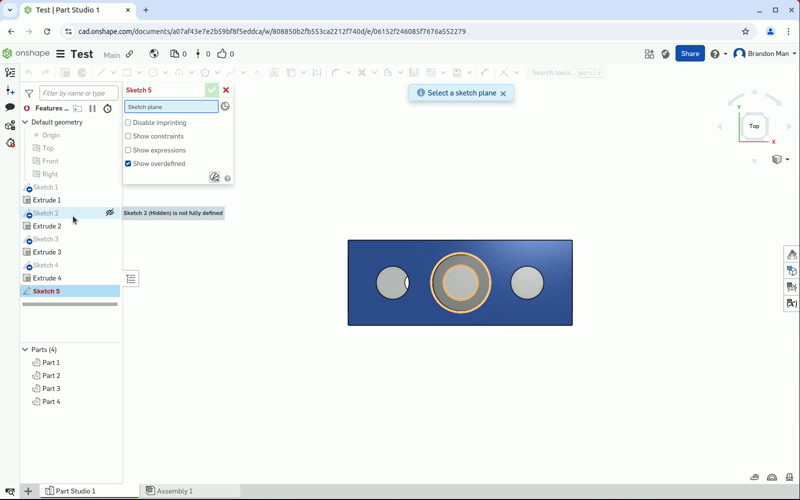
scroll(3)
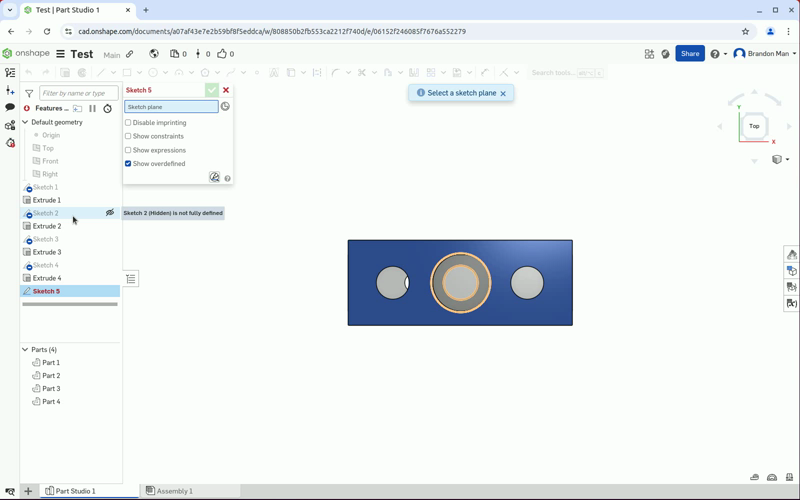
mouse_move(73, 150)
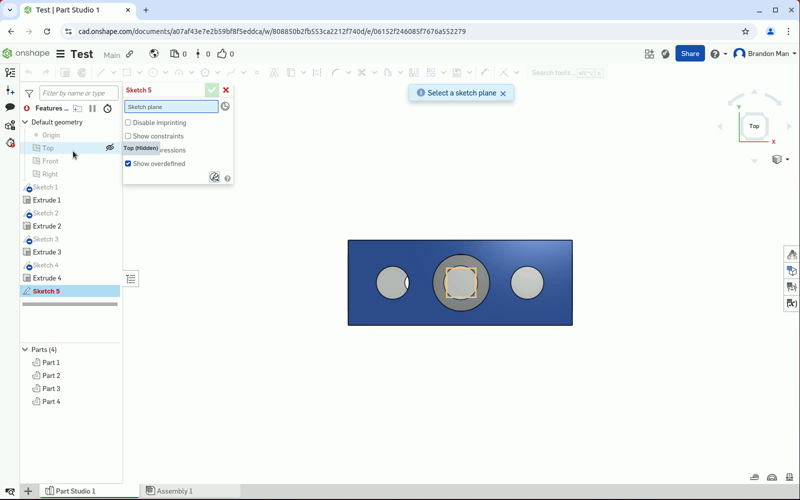
click(73, 150)
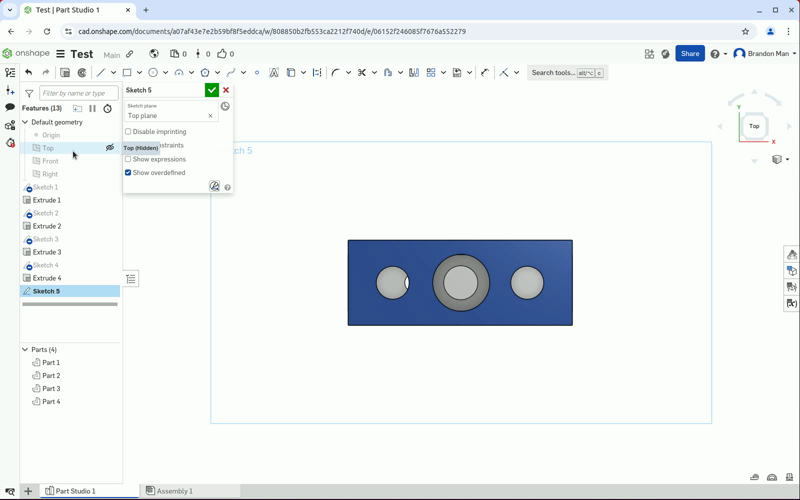
mouse_move(73, 352)
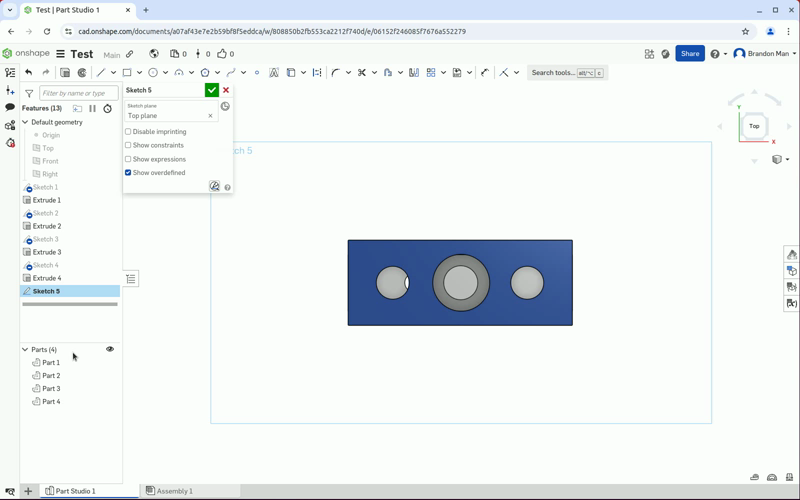
key(y)
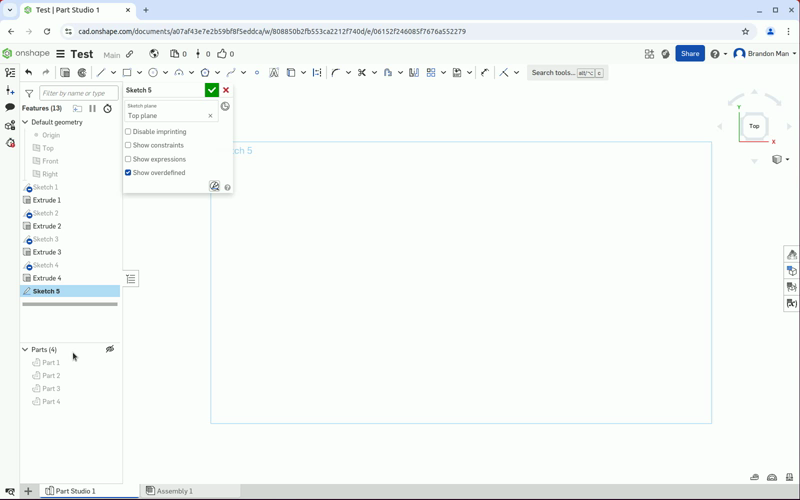
key(c)
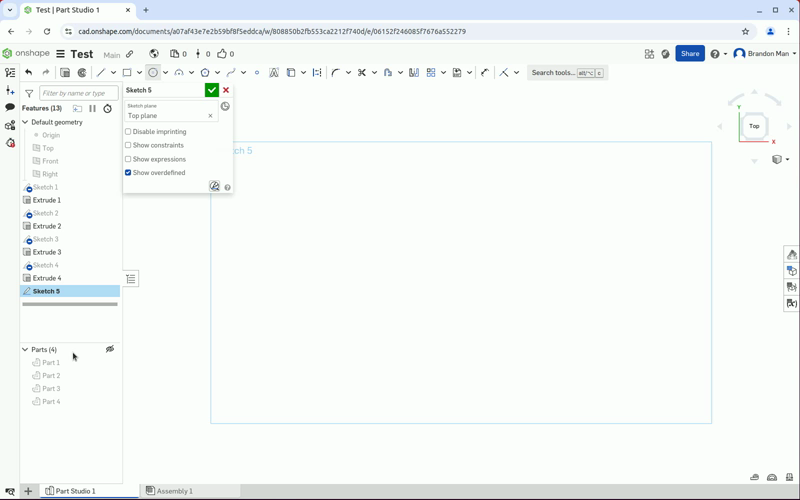
key_down(shift)
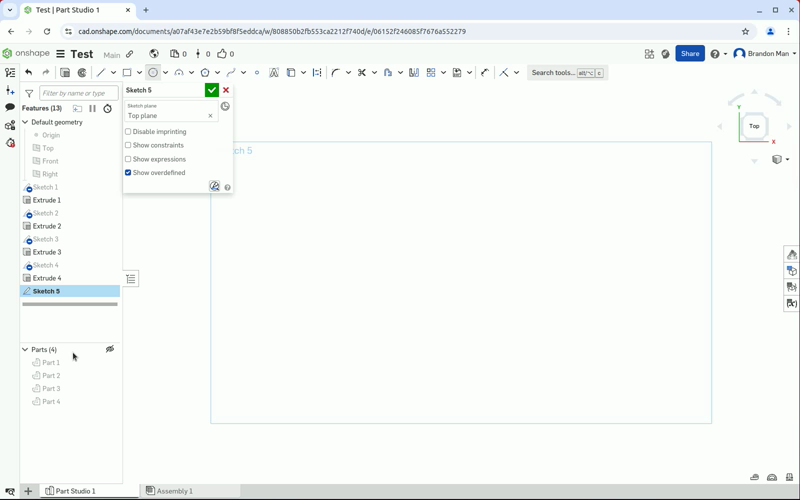
mouse_move(416, 282)
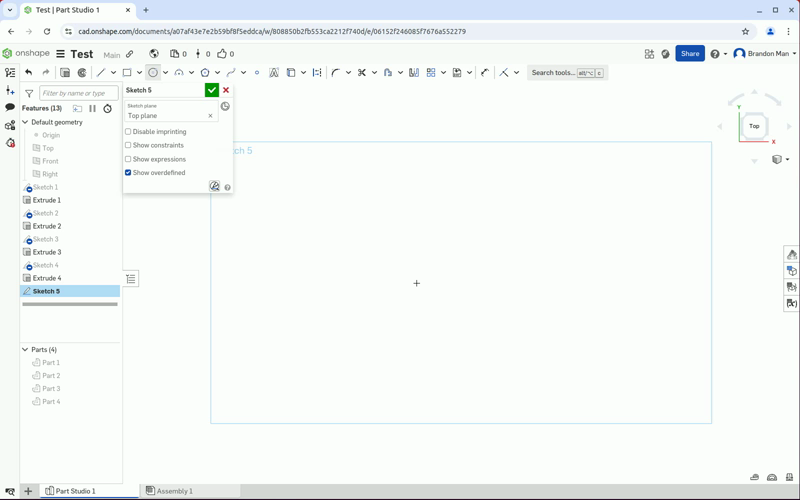
click(416, 282)
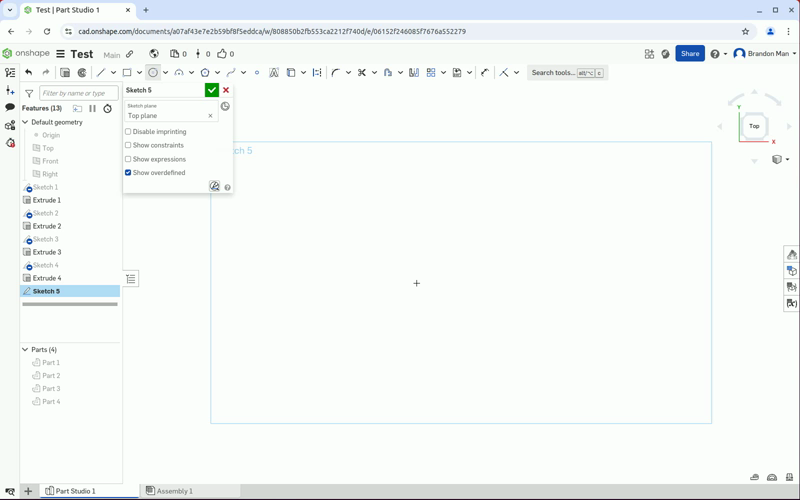
key_up(shift)
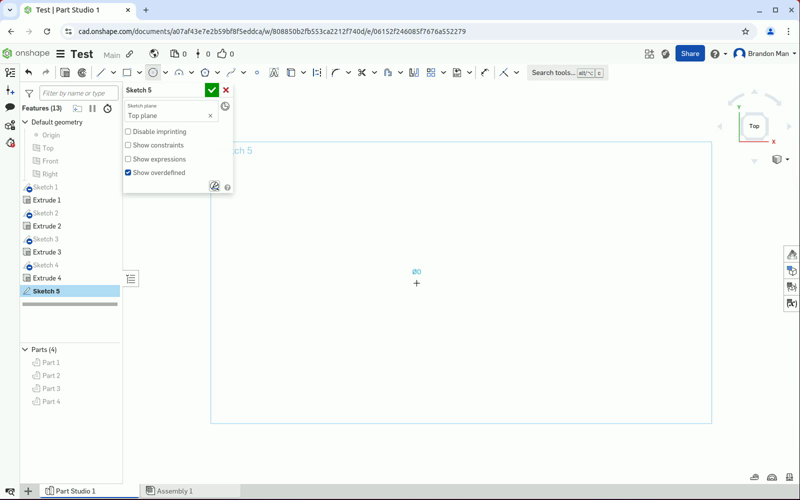
mouse_move(426, 282)
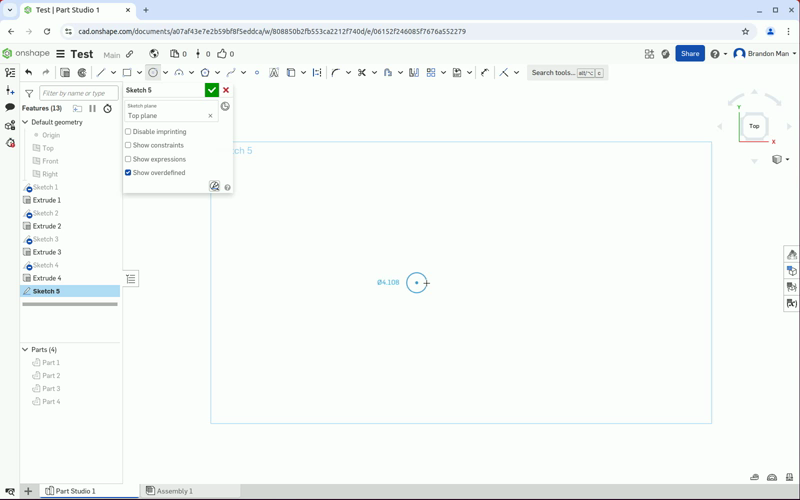
click(426, 282)
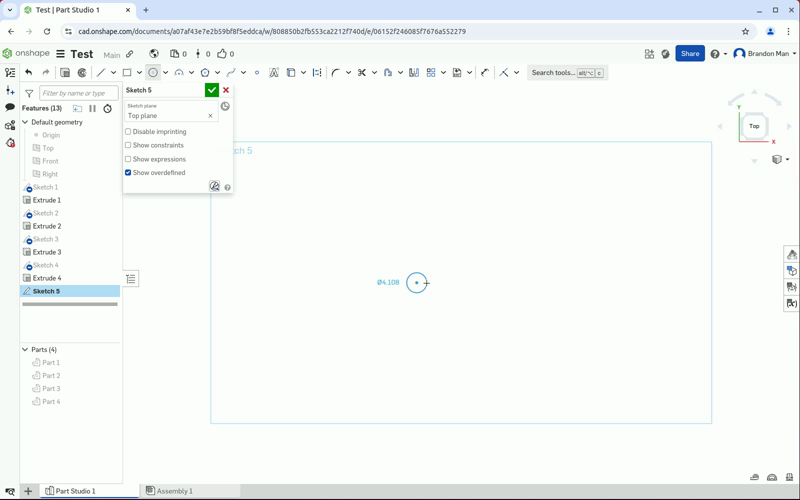
key(esc)
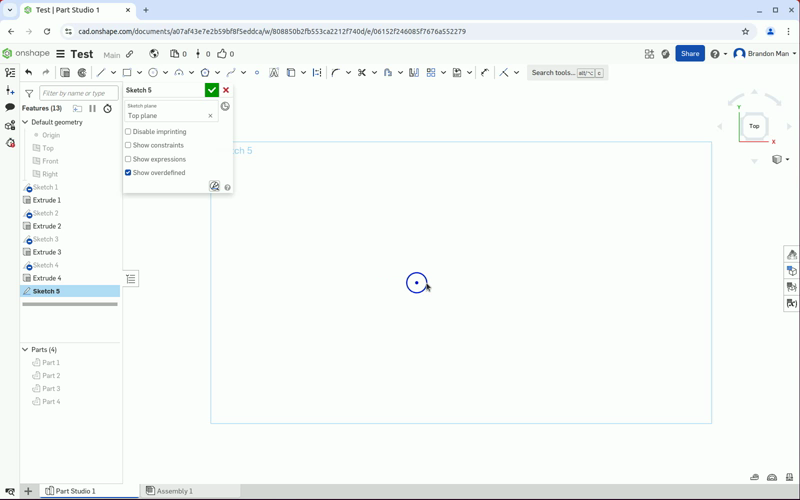
mouse_move(420, 284)
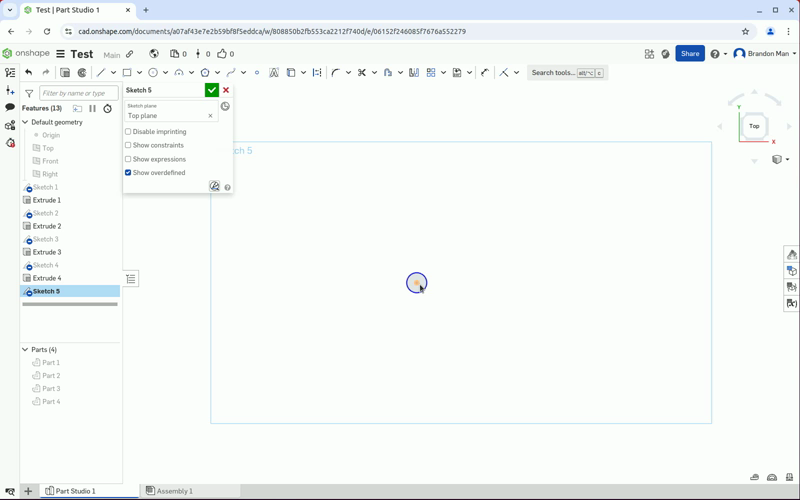
scroll(6)
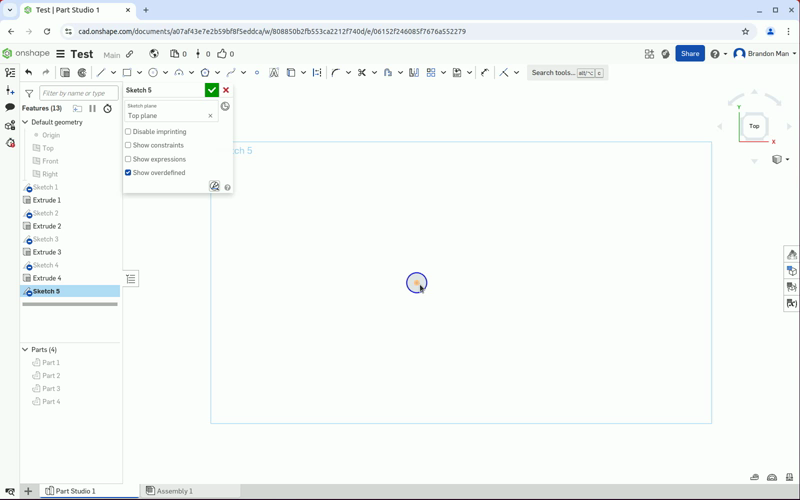
scroll(6)
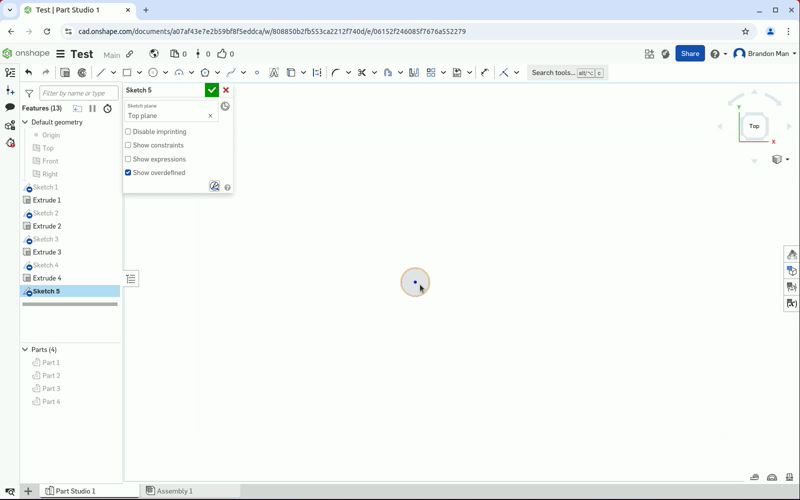
scroll(6)
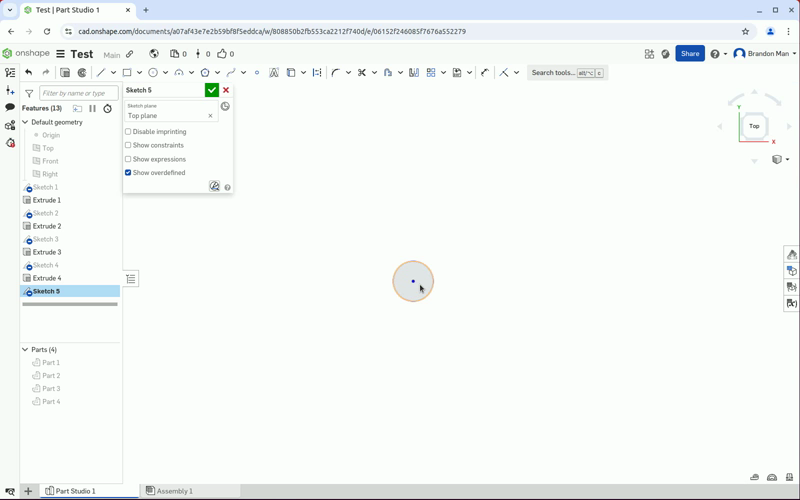
scroll(6)
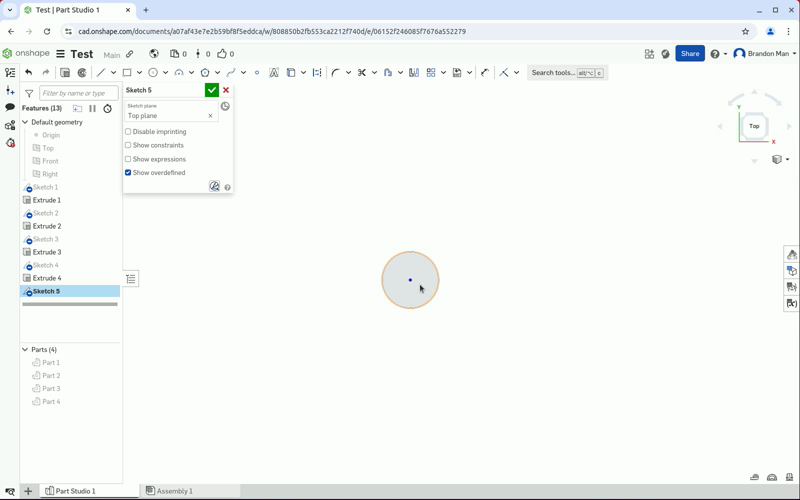
scroll(6)
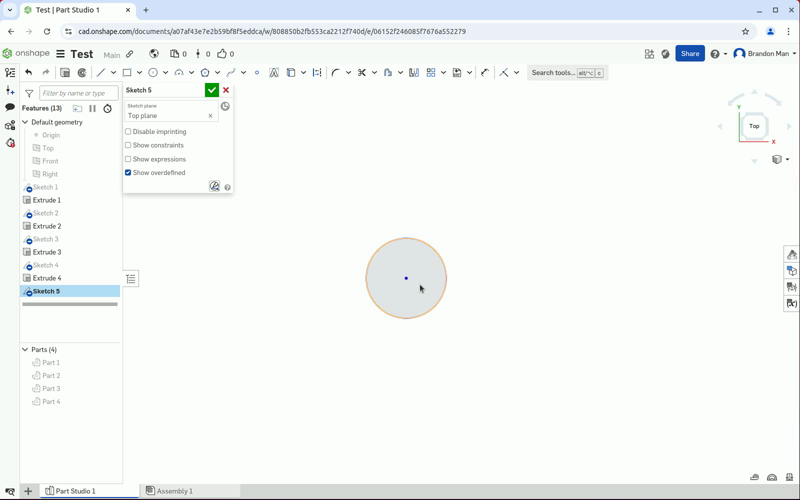
scroll(6)
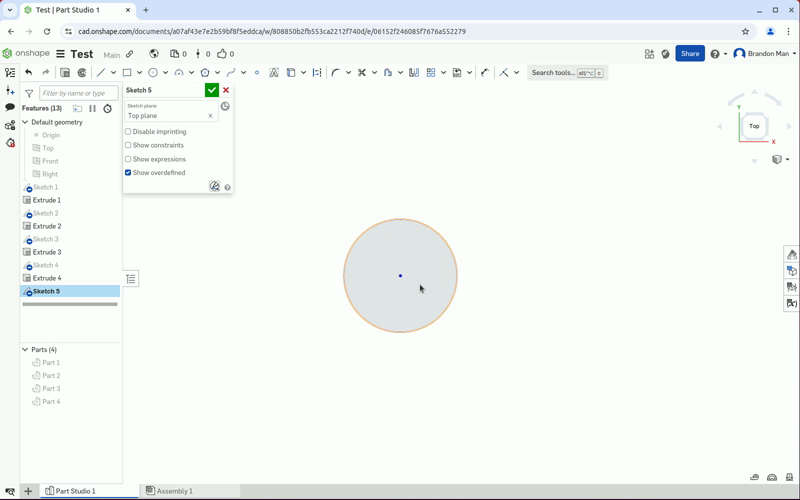
scroll(6)
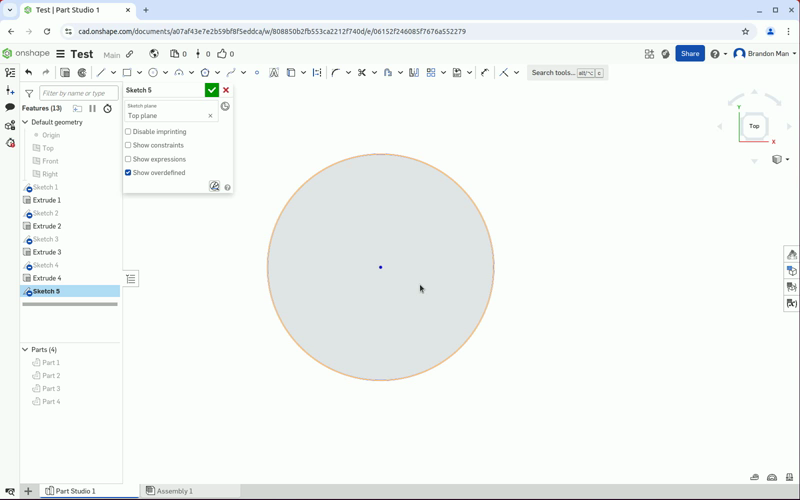
click(420, 284)
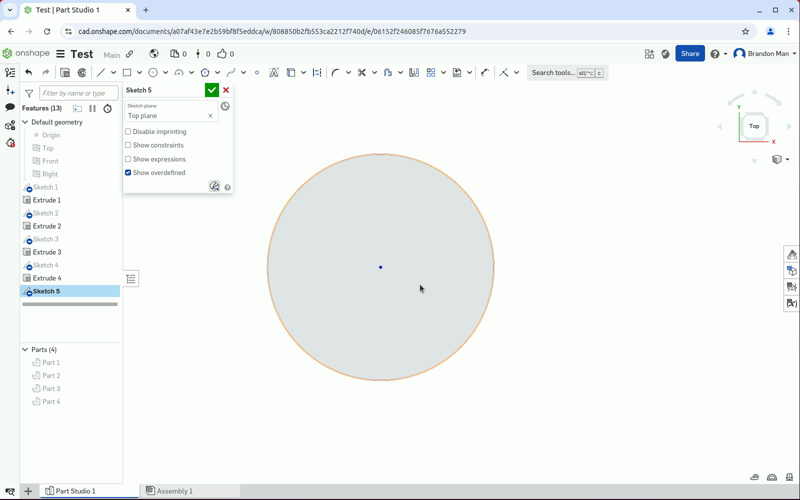
scroll(-6)
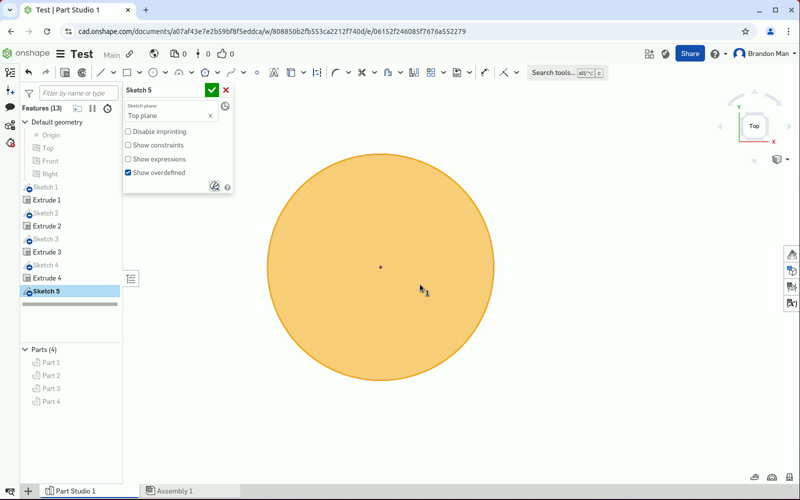
scroll(-6)
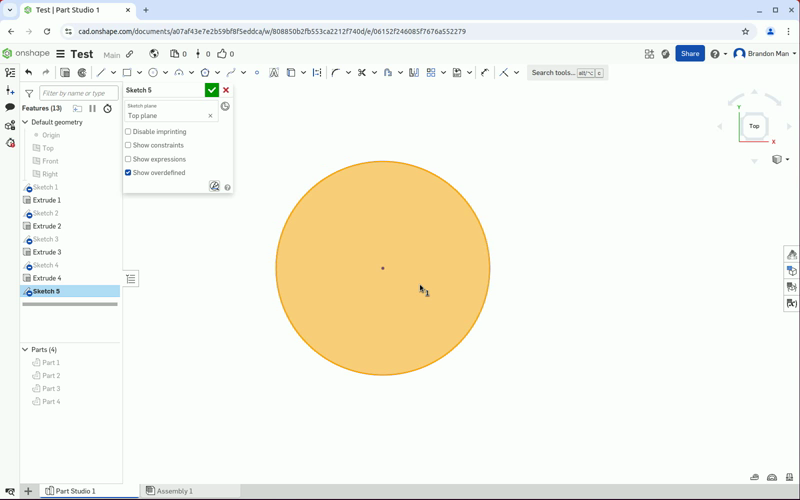
scroll(-6)
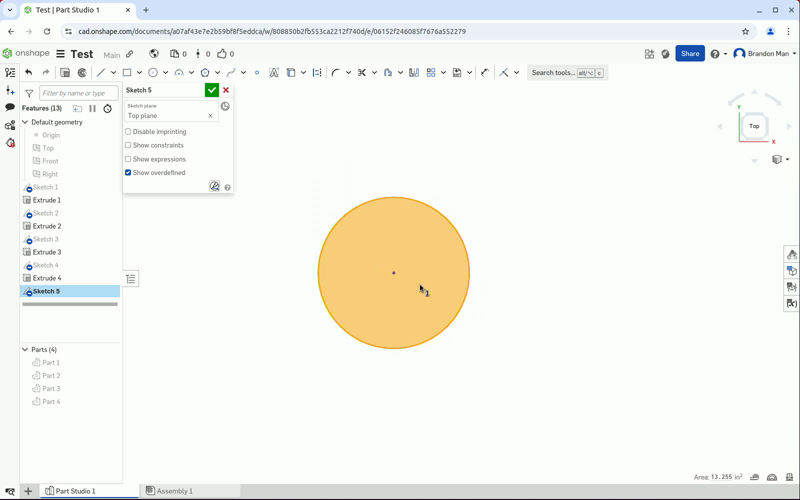
scroll(-6)
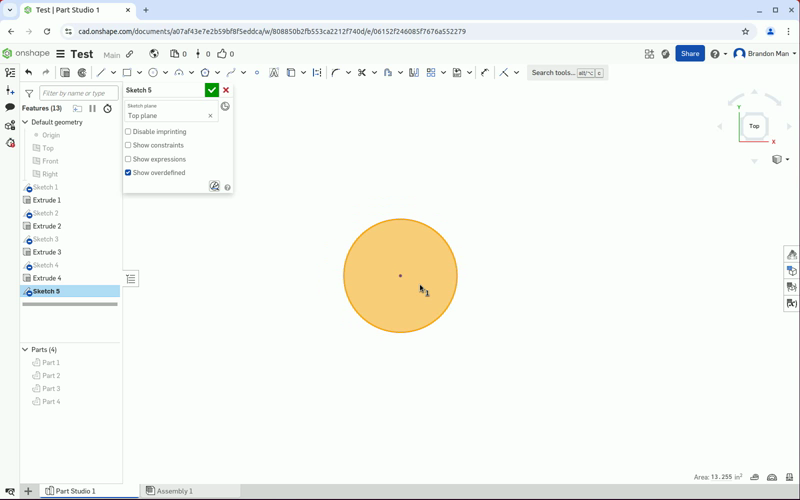
scroll(-6)
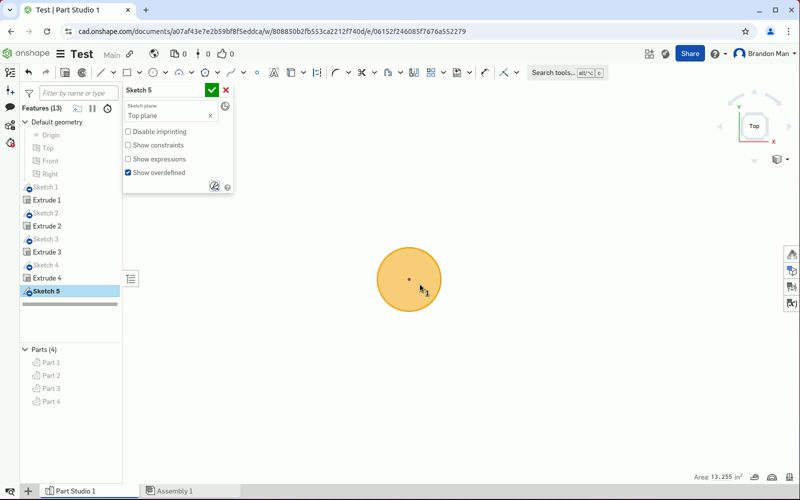
scroll(-6)
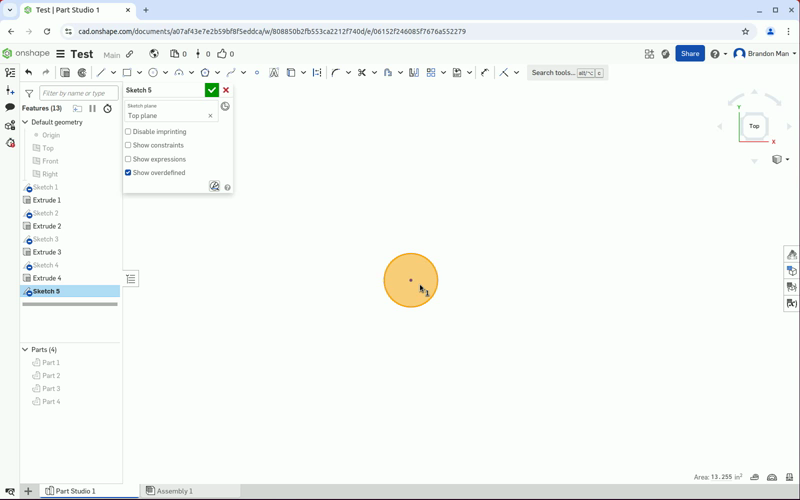
scroll(-6)
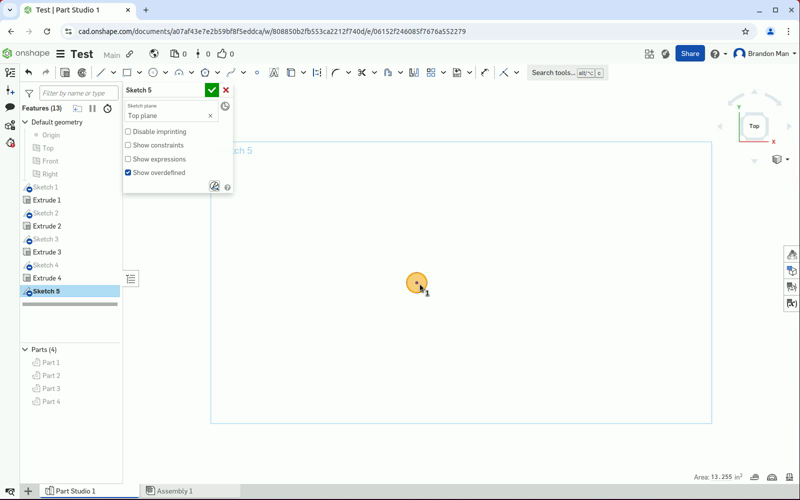
mouse_move(73, 352)
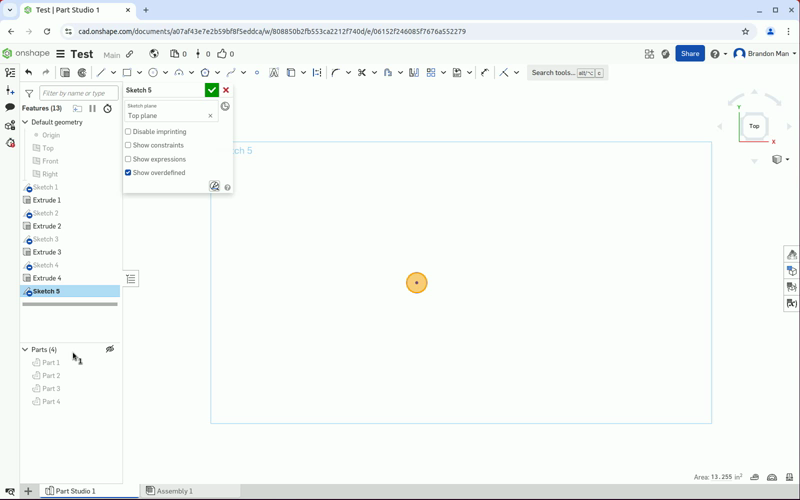
key(shift+y)
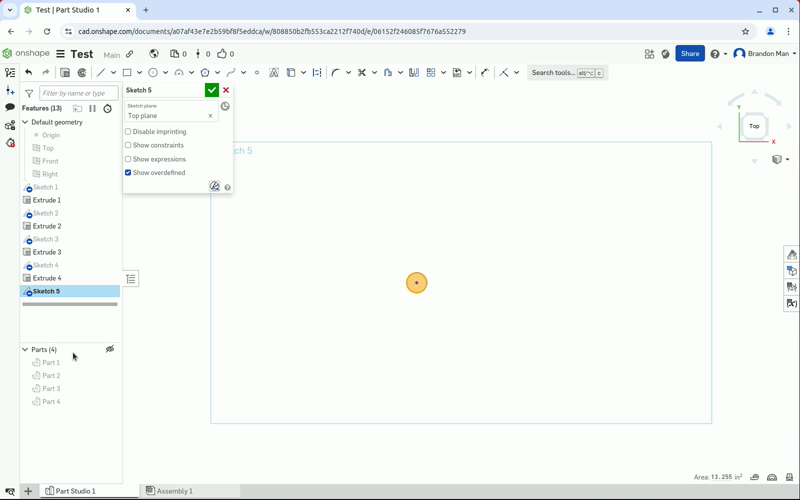
key(shift+e)
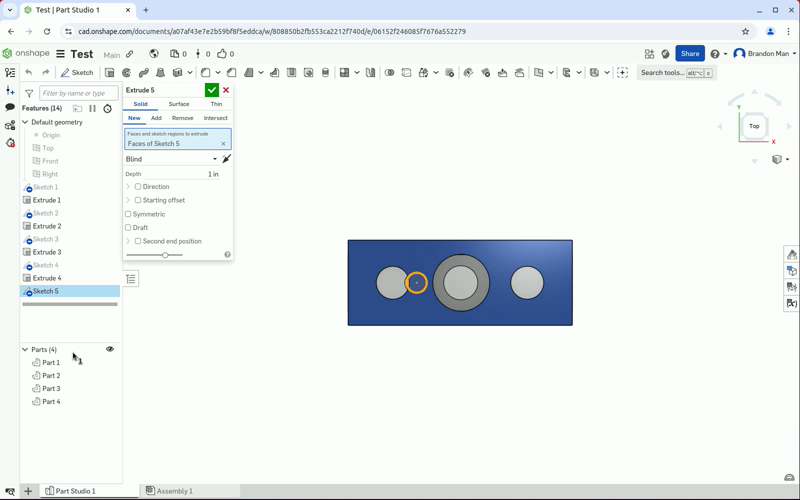
mouse_move(143, 106)
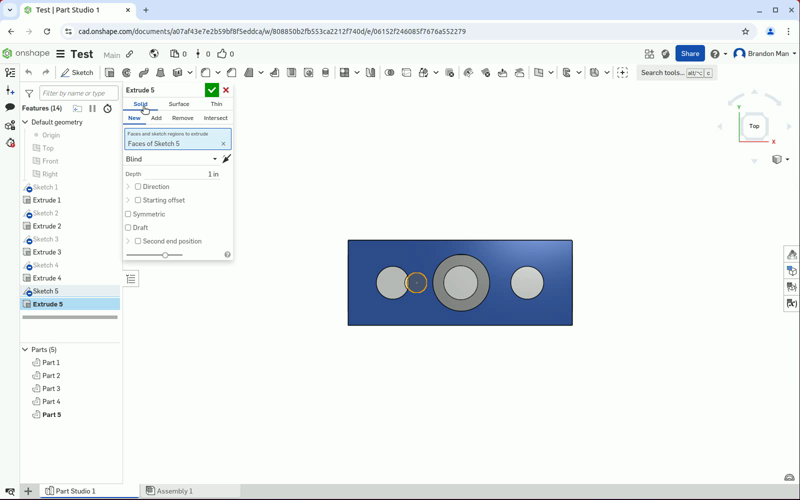
click(143, 106)
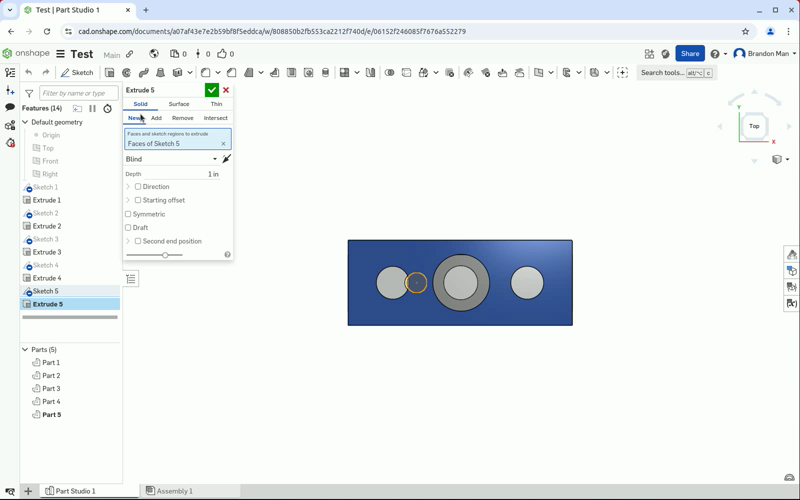
mouse_move(137, 120)
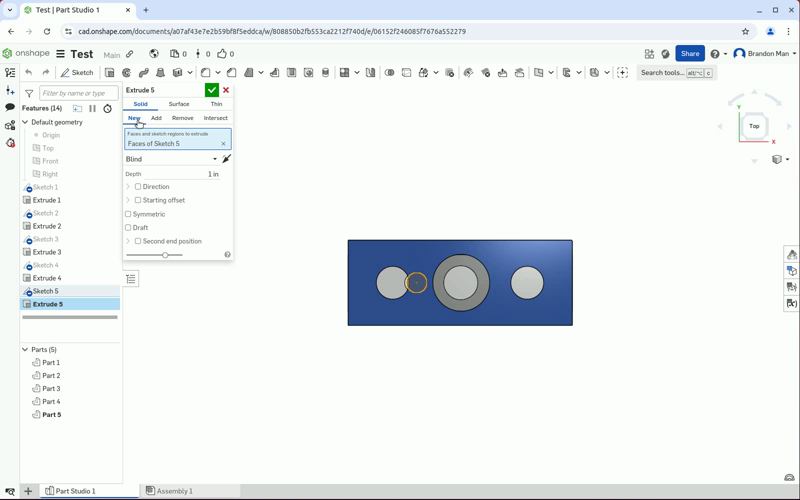
click(137, 120)
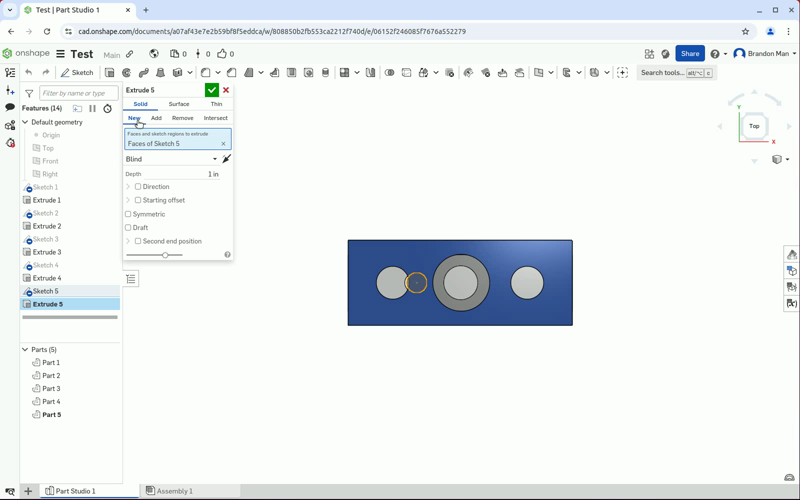
key(tab, 4)
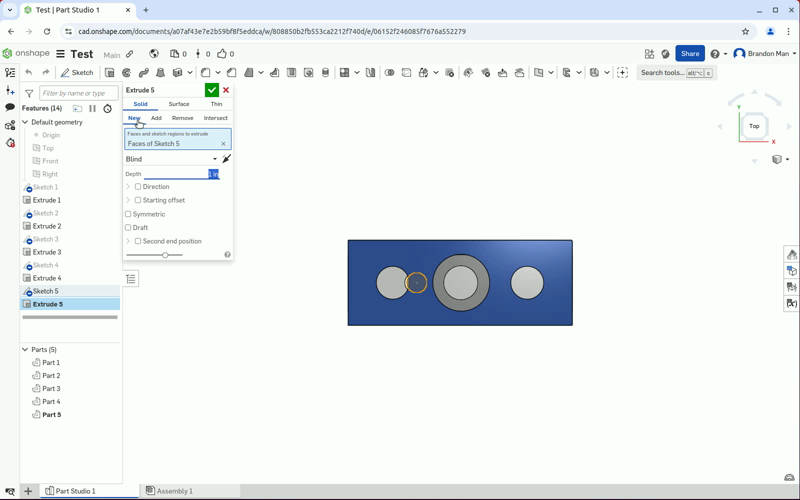
text(1.204)
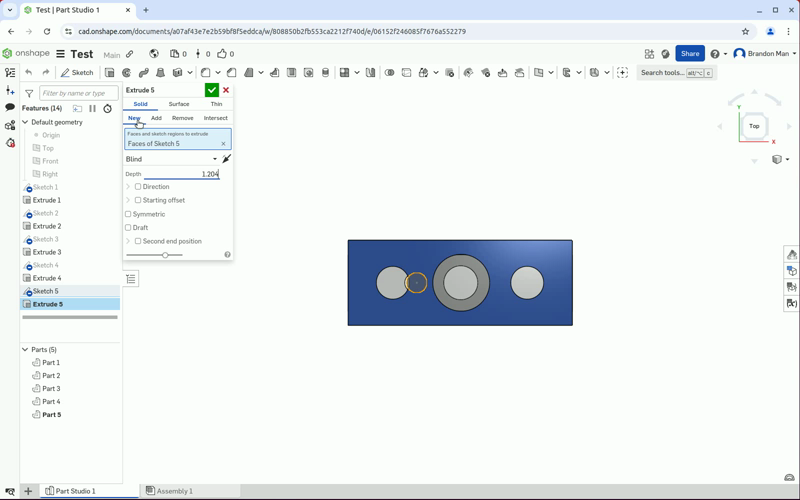
key(enter)
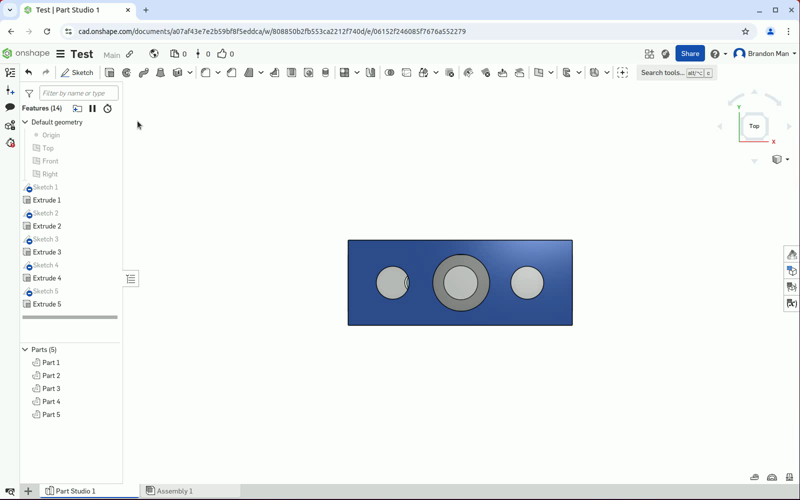
key(shift+h)
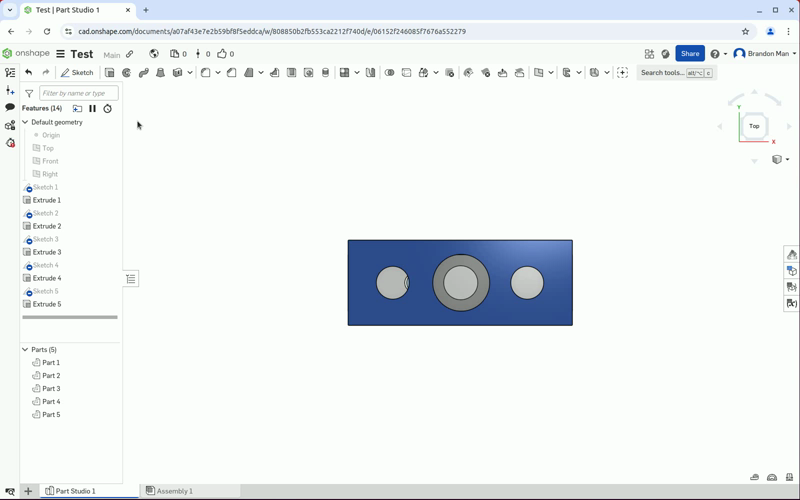
key(shift+h)
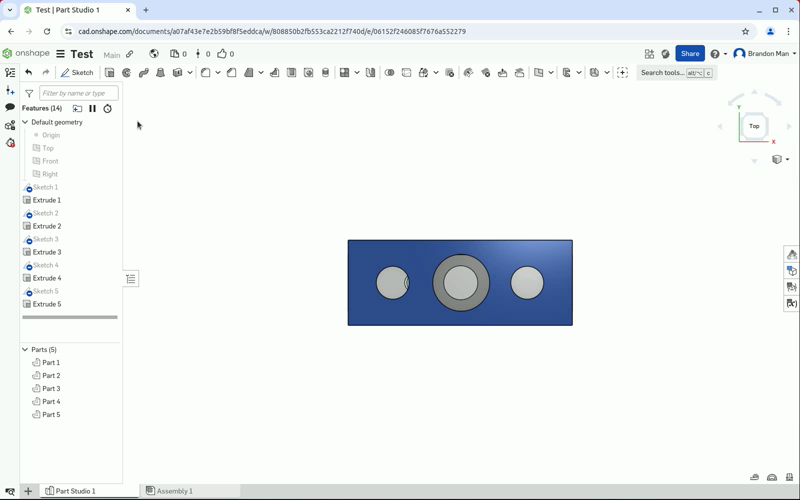
mouse_move(73, 189)
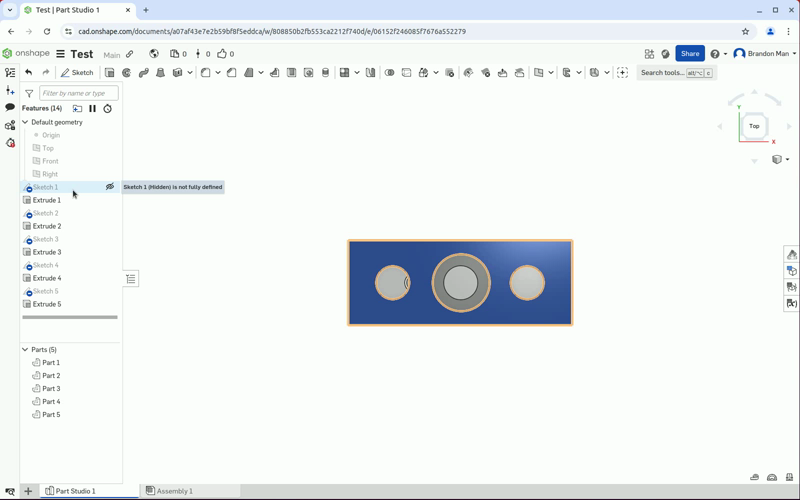
click(73, 189)
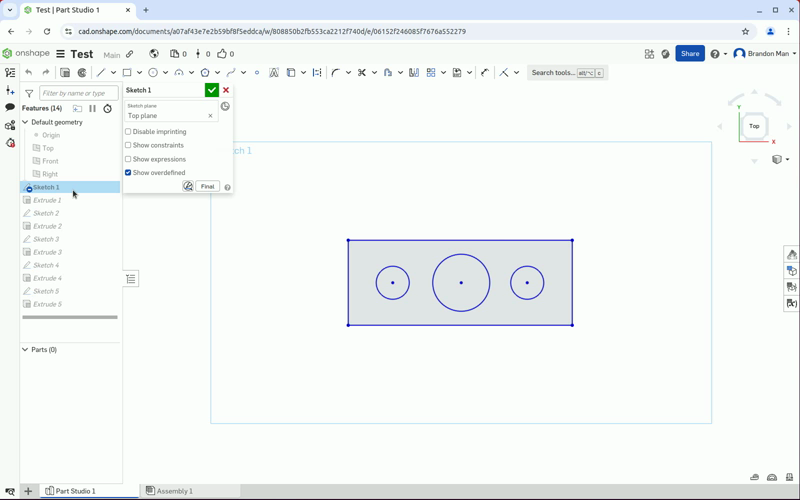
mouse_move(229, 92)
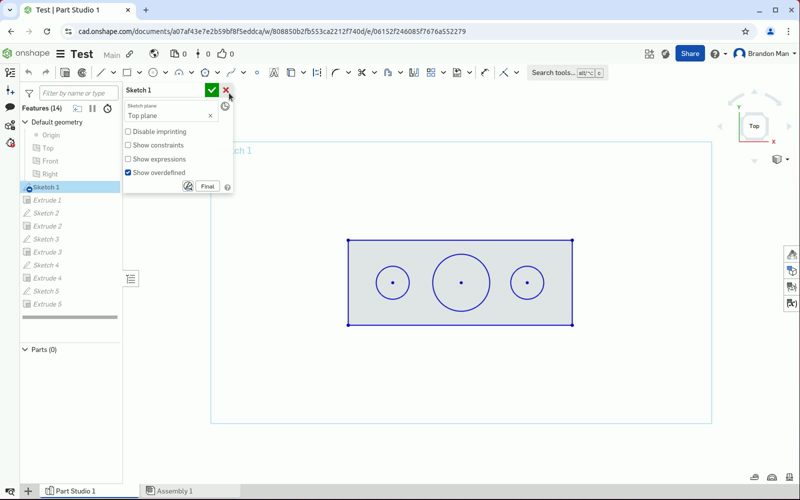
click(229, 92)
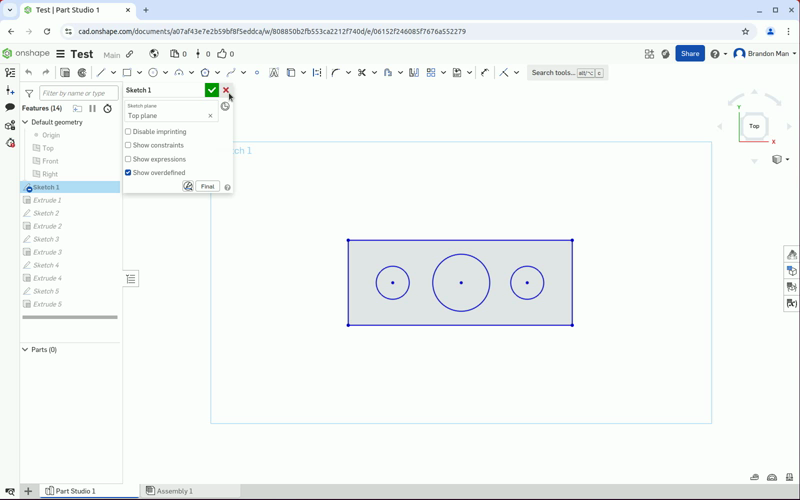
key(shift+s)
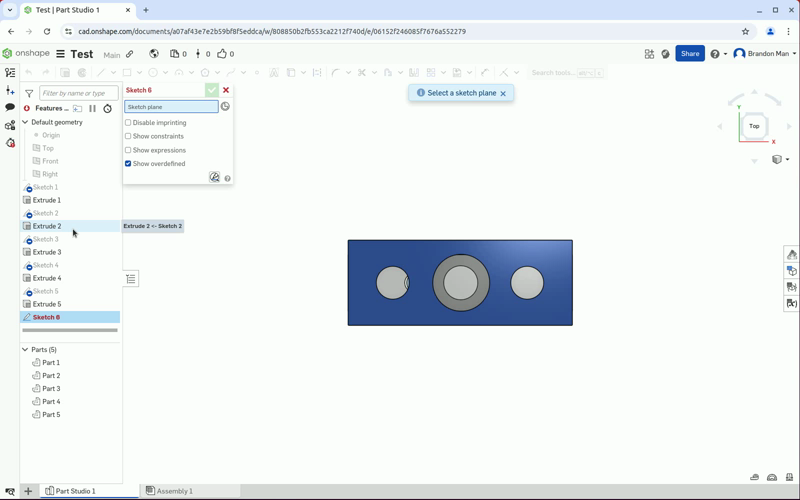
scroll(3)
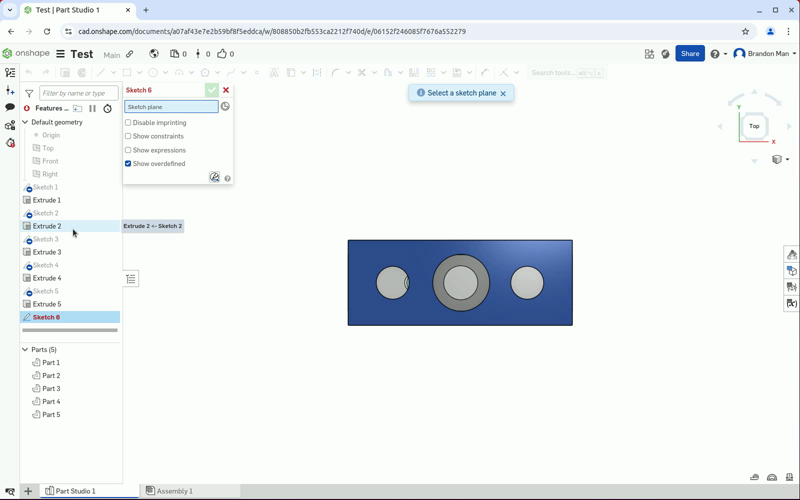
mouse_move(73, 150)
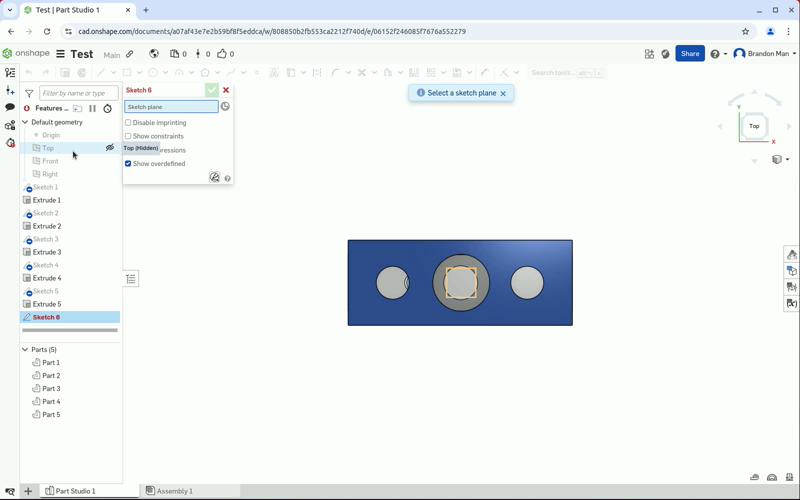
click(73, 150)
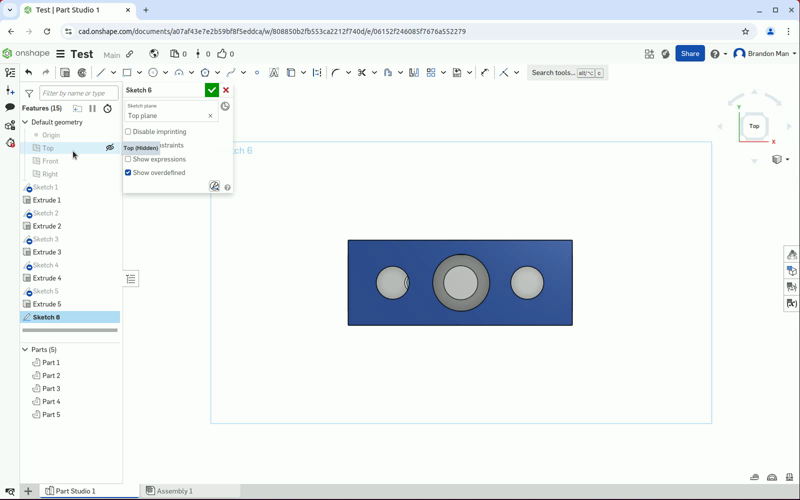
mouse_move(73, 352)
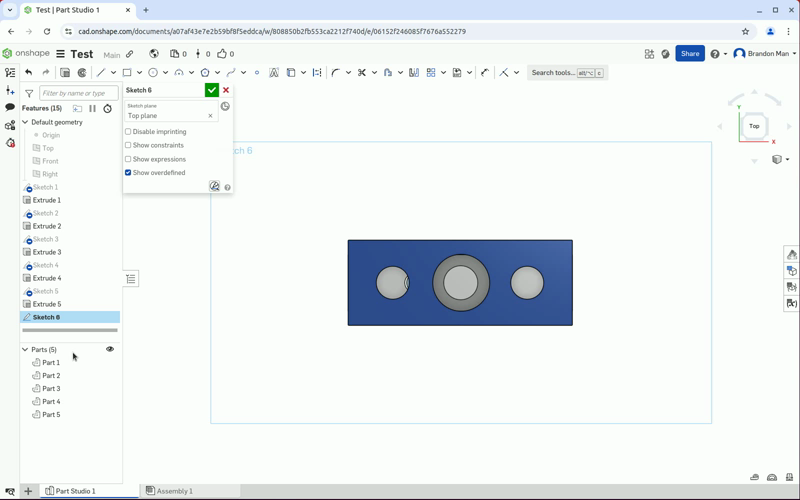
key(y)
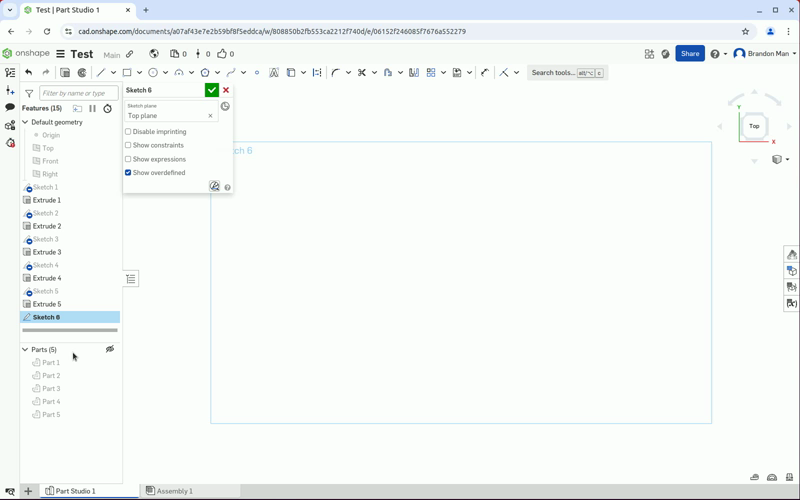
key(c)
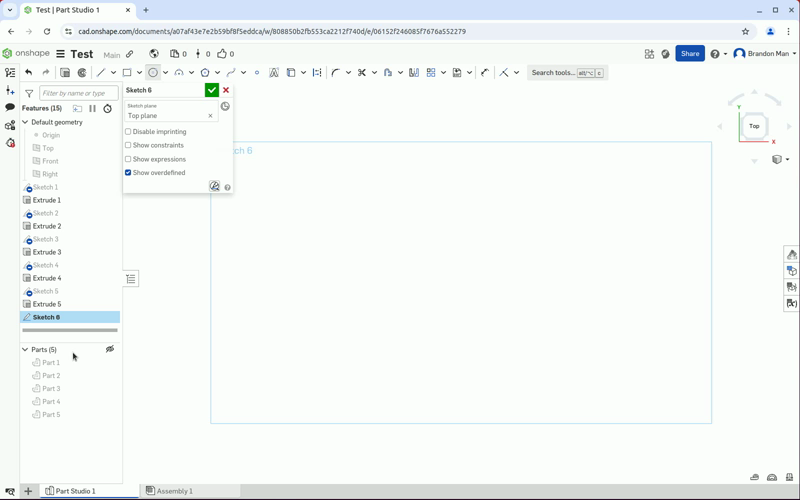
key_down(shift)
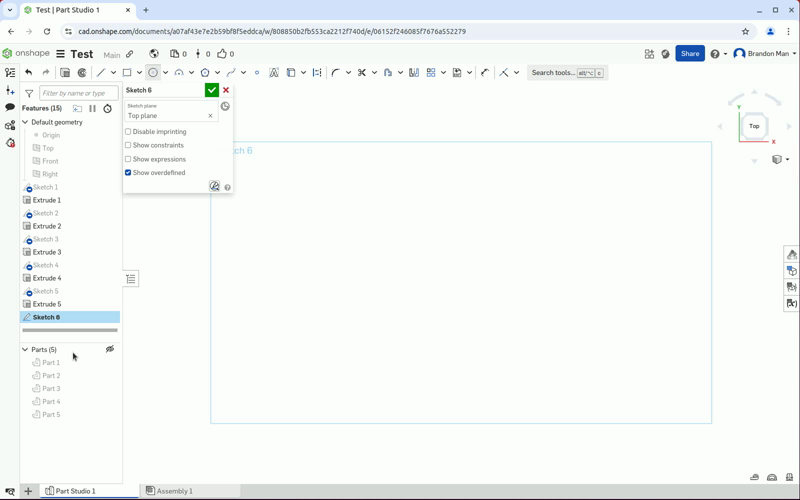
mouse_move(416, 282)
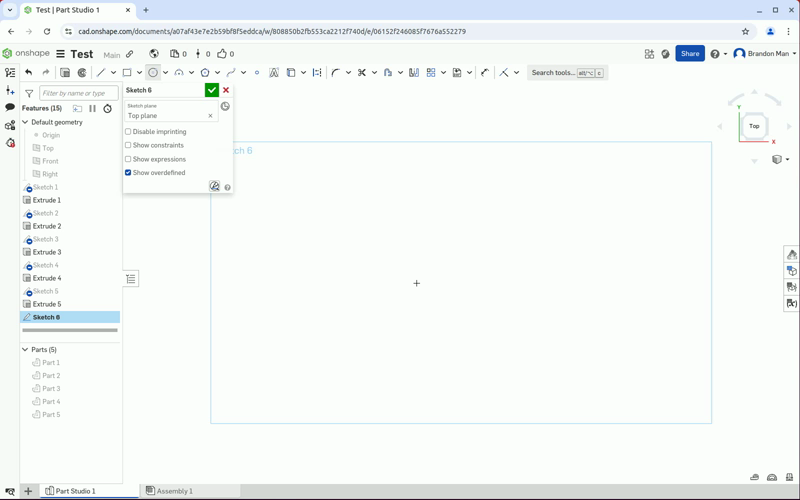
click(416, 282)
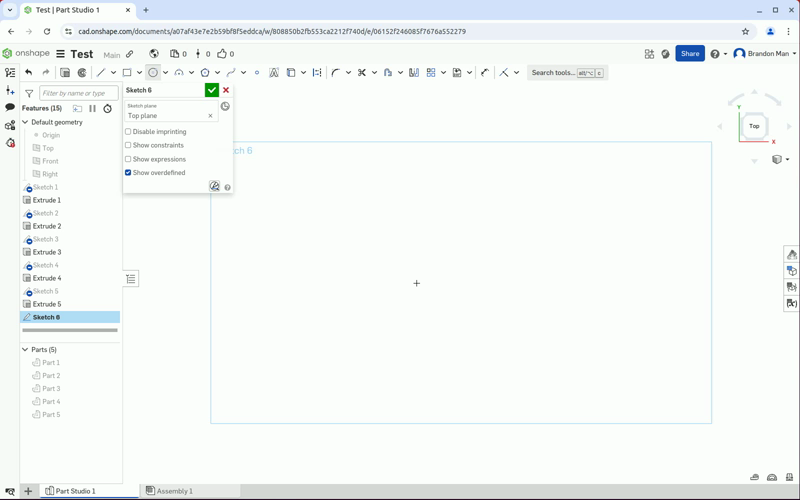
key_up(shift)
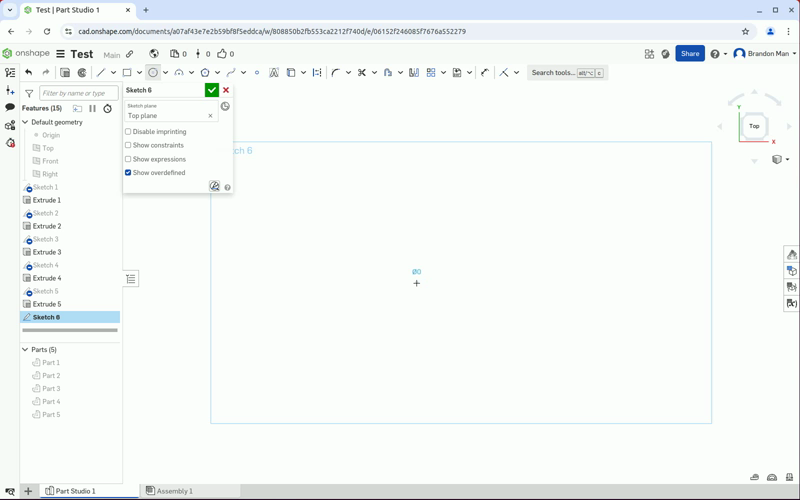
mouse_move(426, 282)
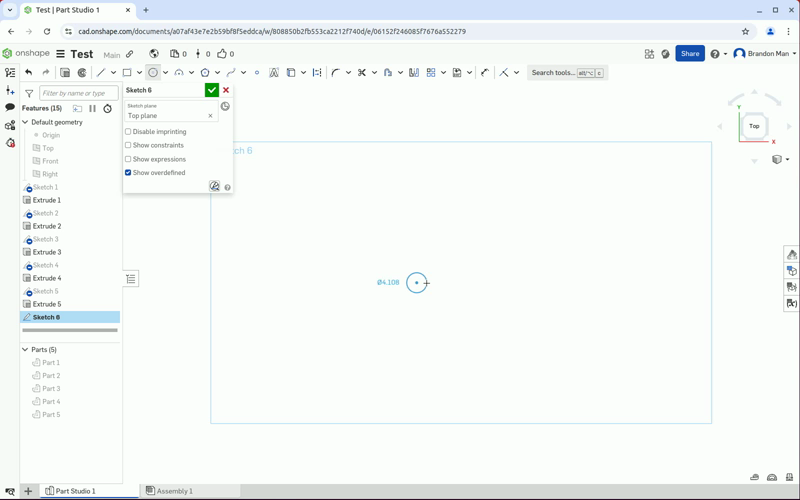
click(426, 282)
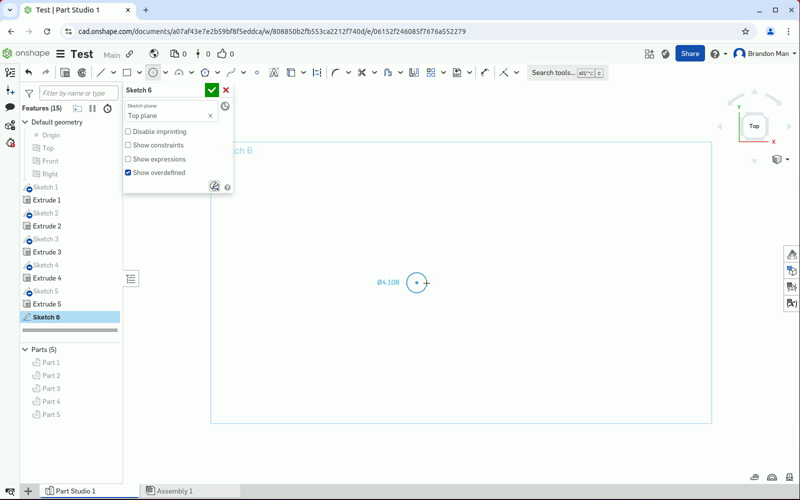
key(esc)
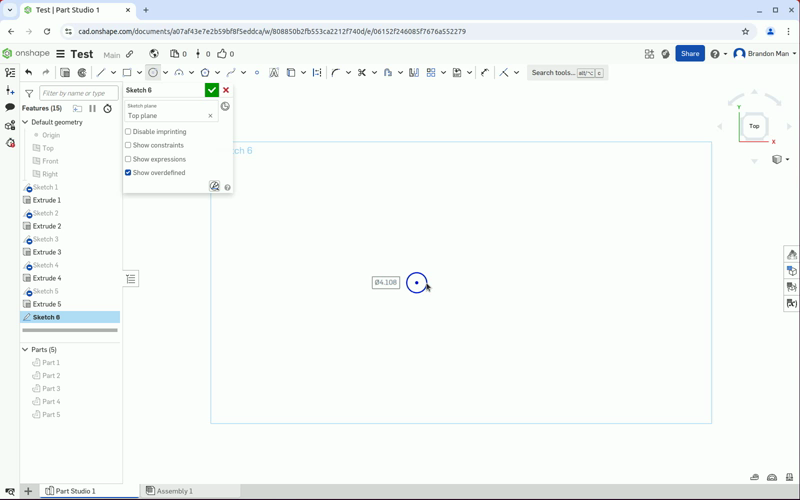
mouse_move(422, 277)
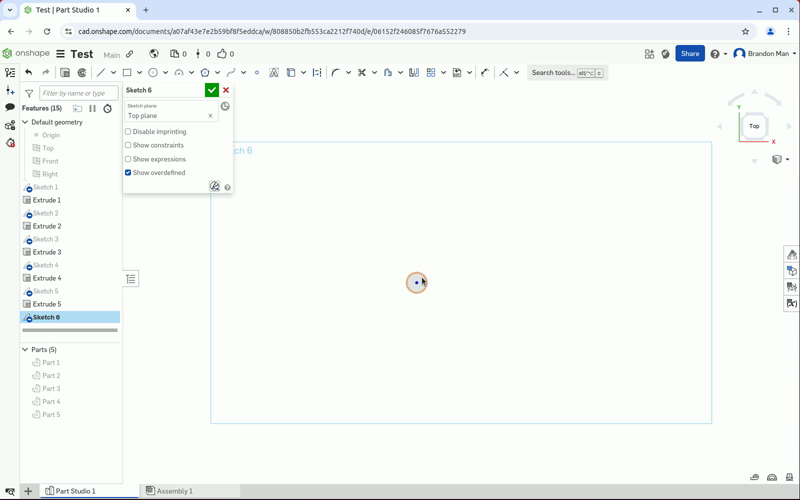
scroll(6)
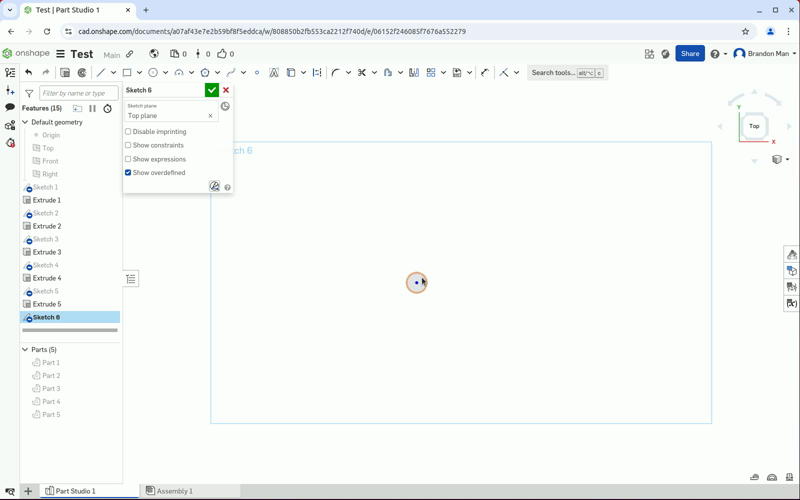
scroll(6)
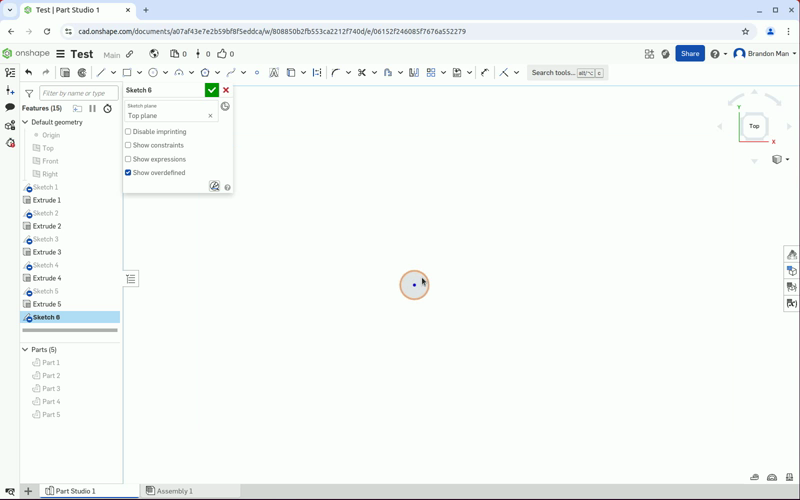
scroll(6)
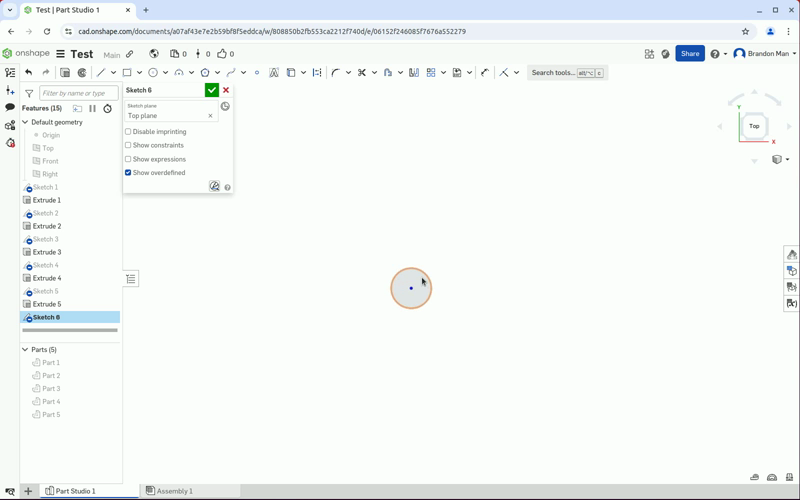
scroll(6)
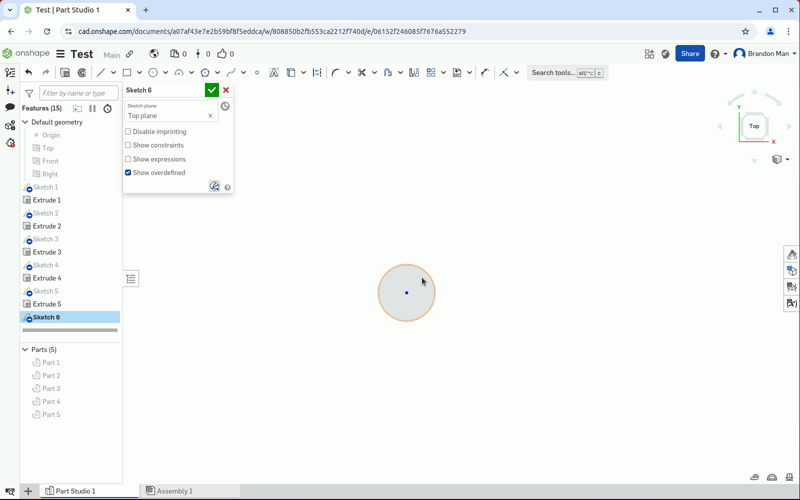
scroll(6)
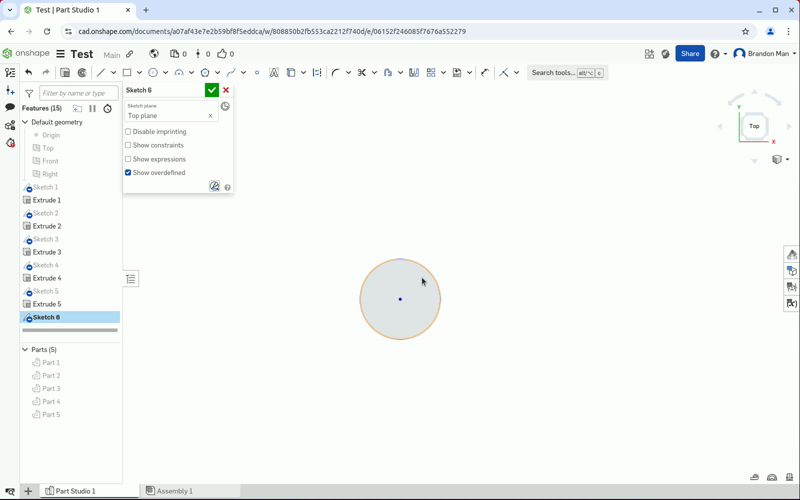
scroll(6)
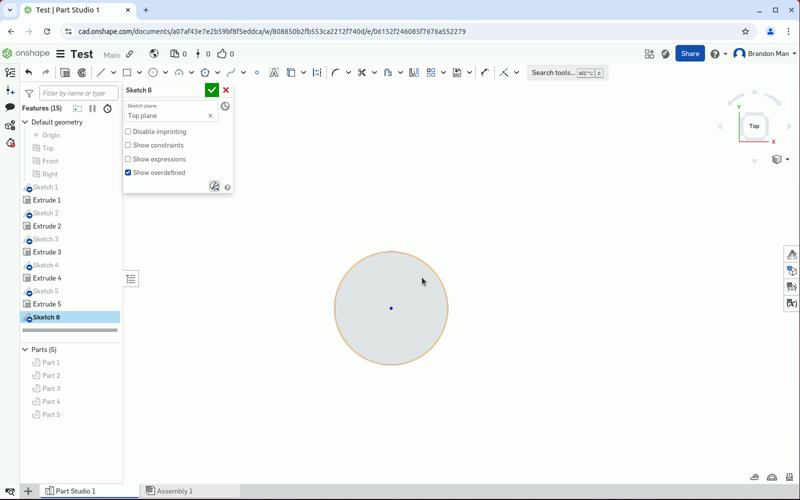
scroll(6)
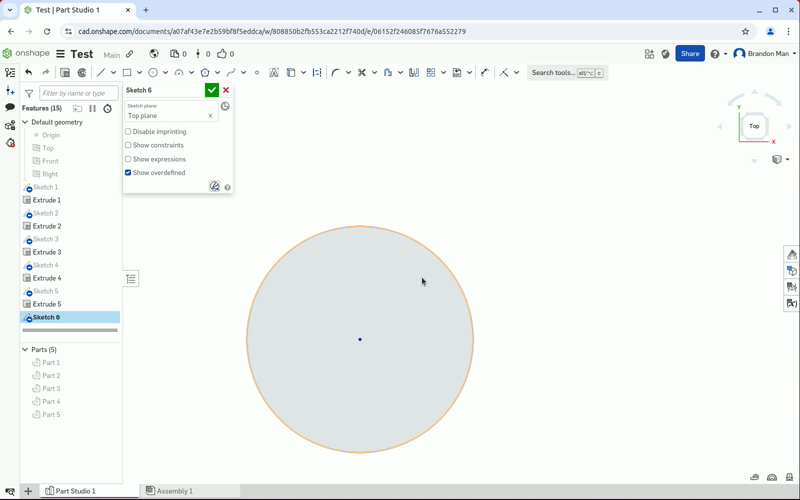
click(422, 277)
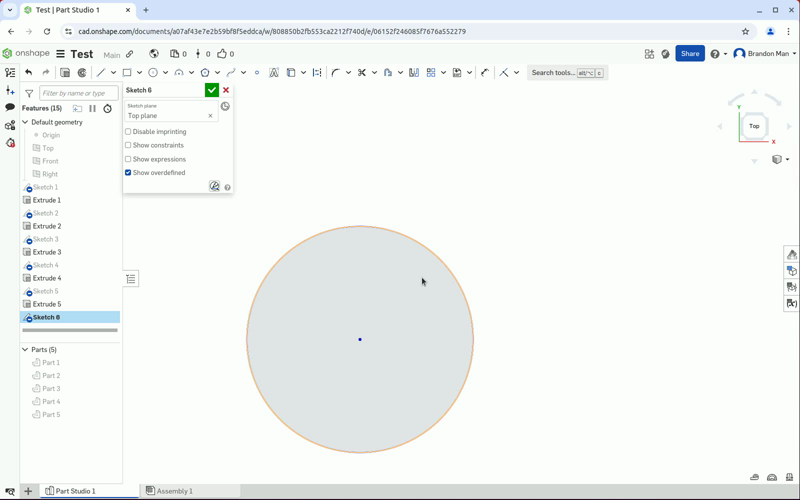
scroll(-6)
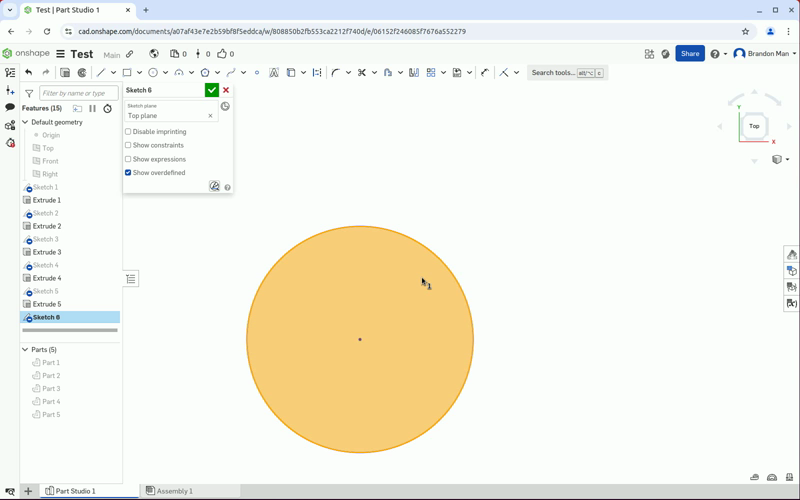
scroll(-6)
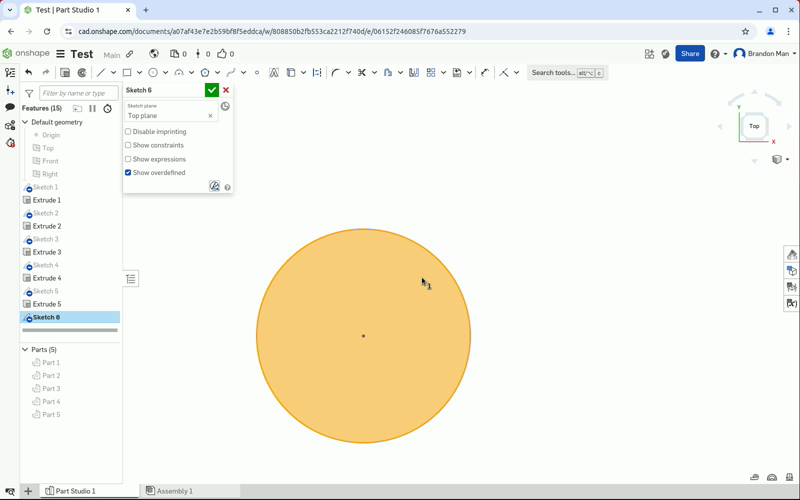
scroll(-6)
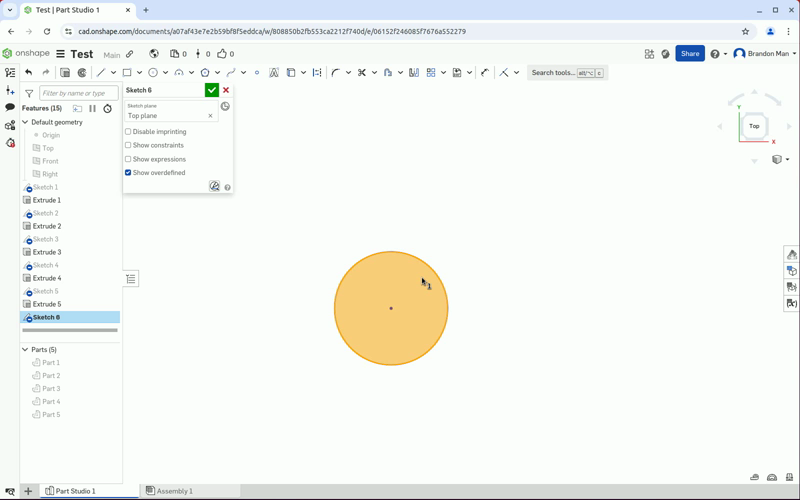
scroll(-6)
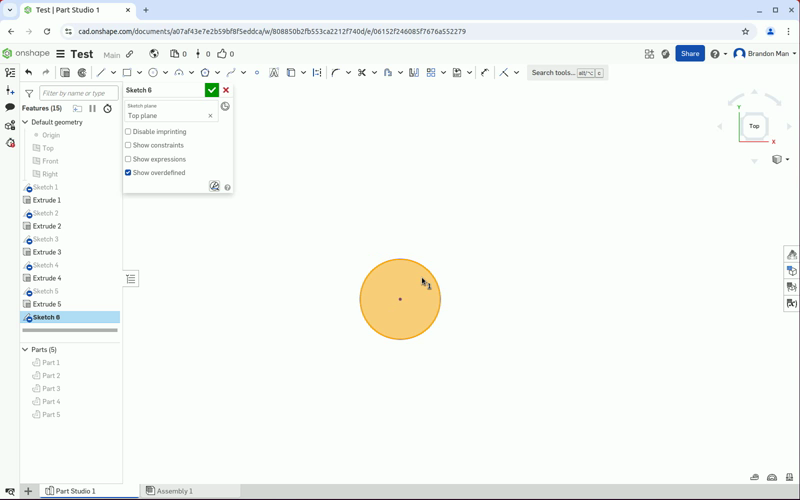
scroll(-6)
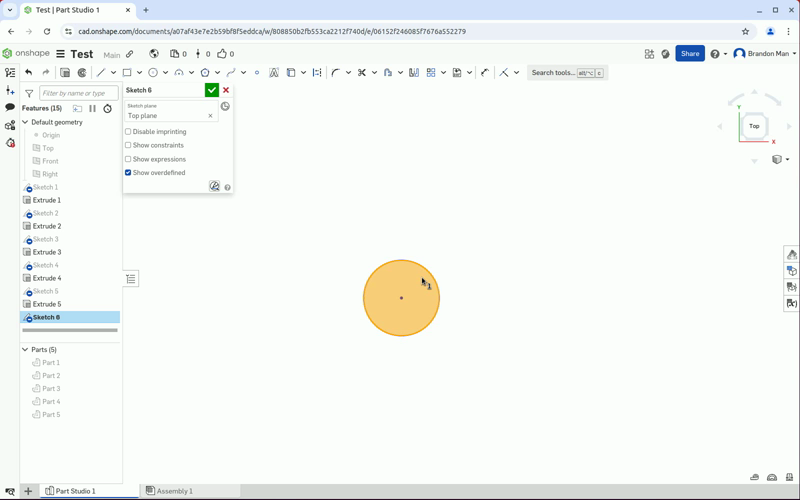
scroll(-6)
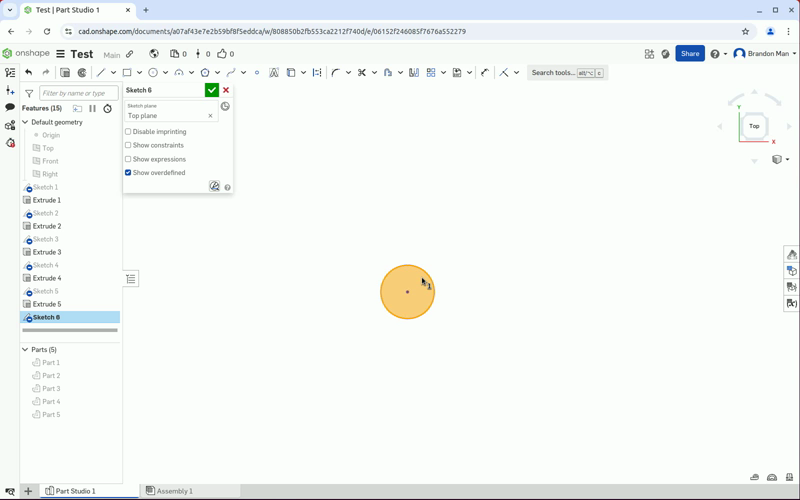
scroll(-6)
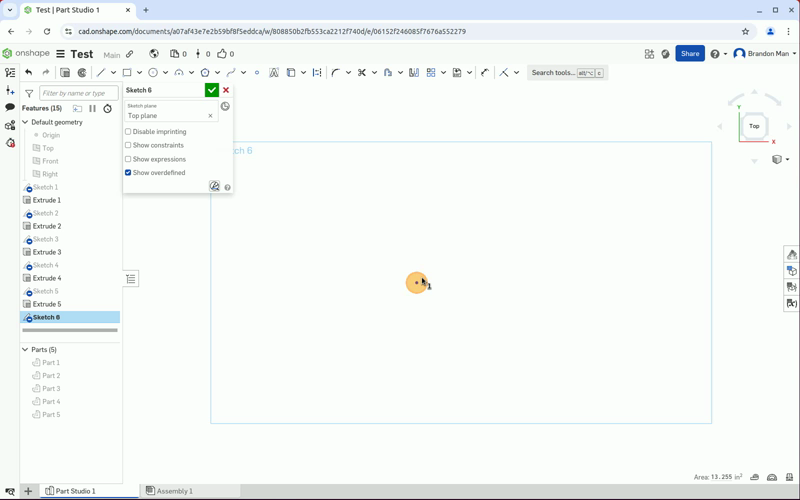
mouse_move(73, 352)
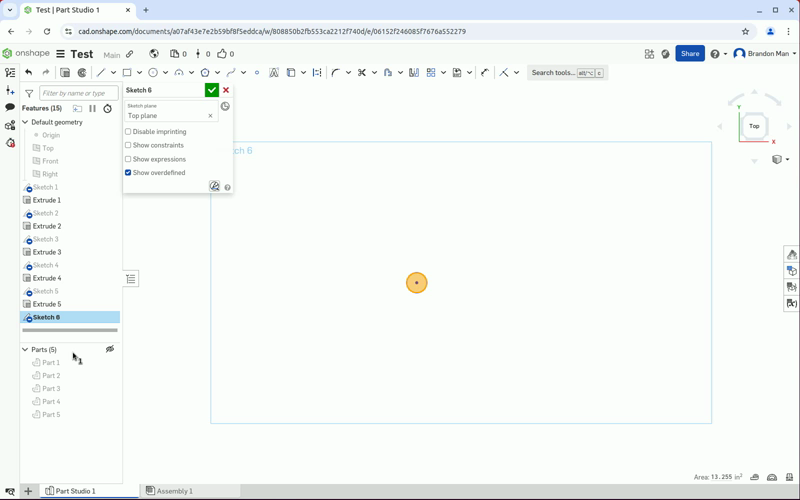
key(shift+y)
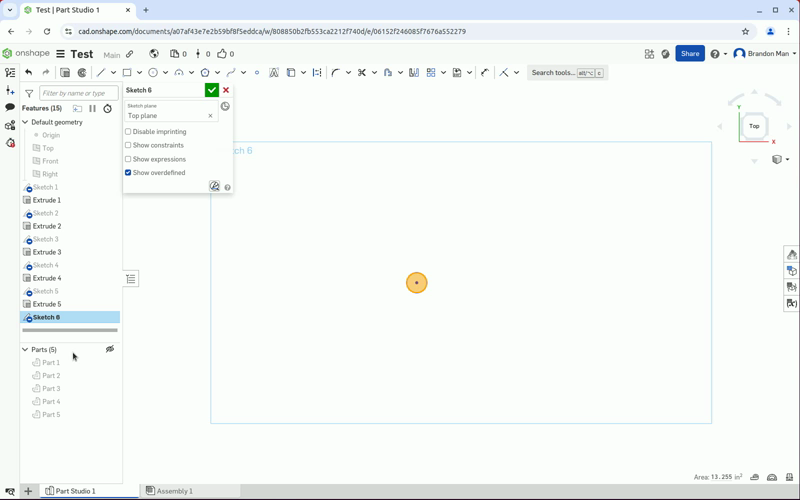
key(shift+e)
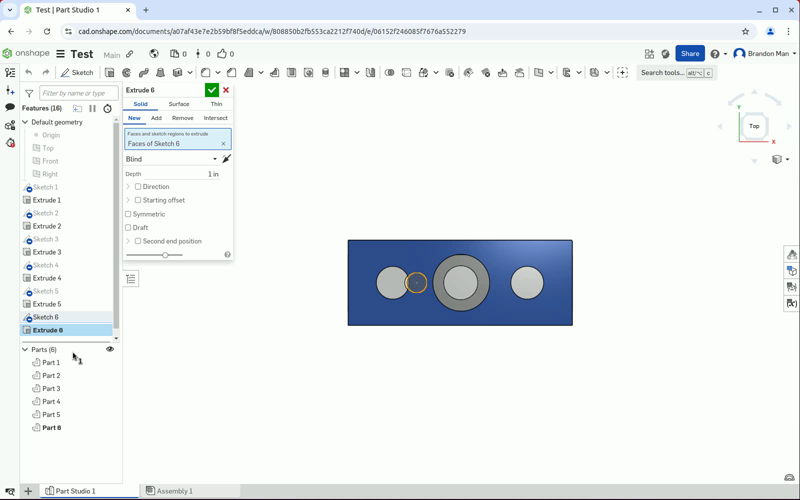
mouse_move(143, 106)
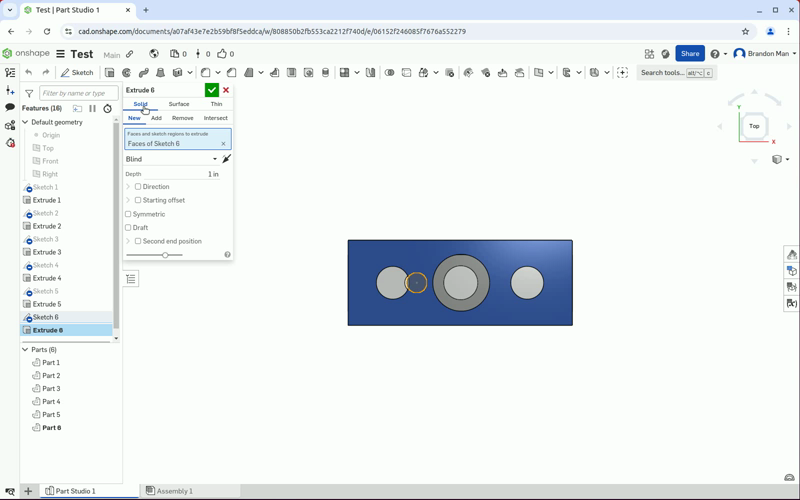
click(143, 106)
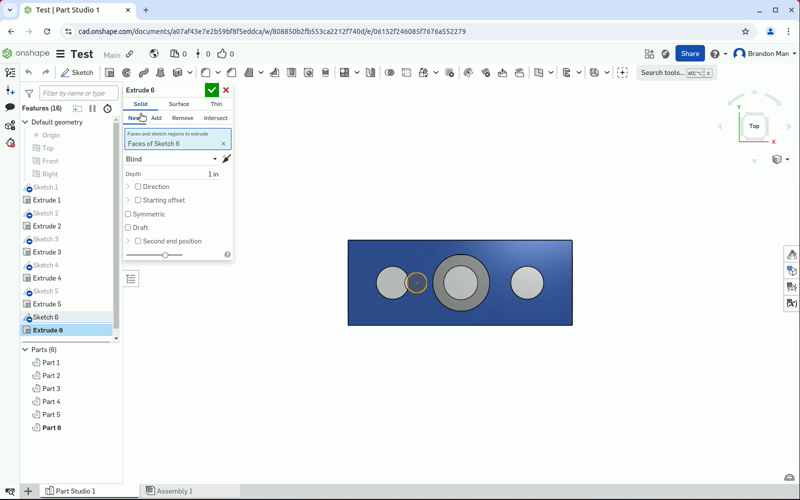
mouse_move(137, 120)
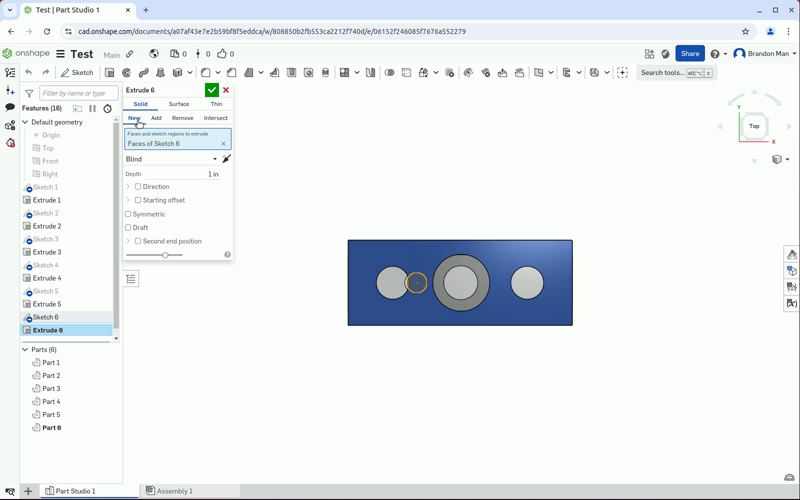
click(137, 120)
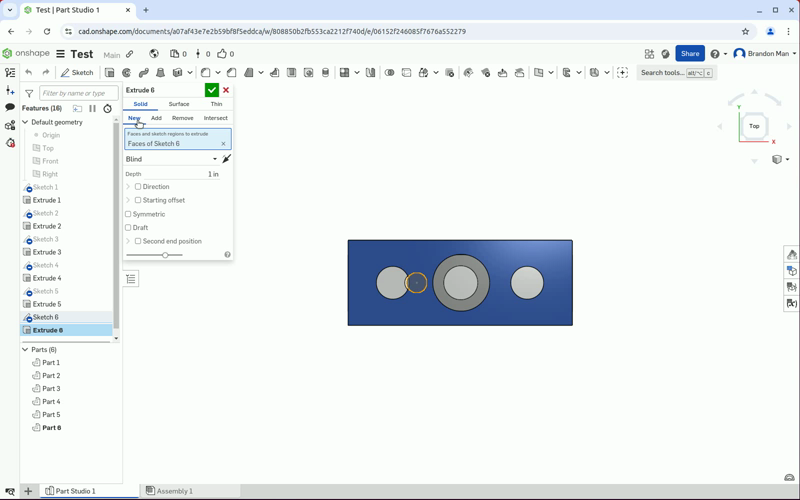
key(tab, 4)
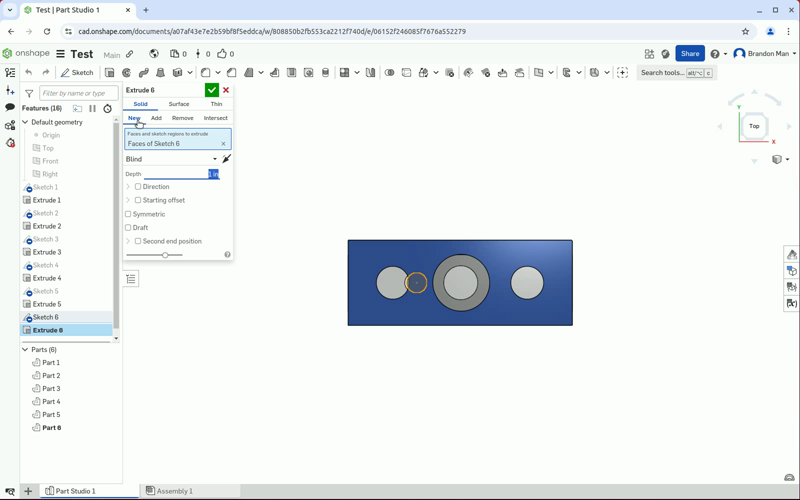
text(4.574)
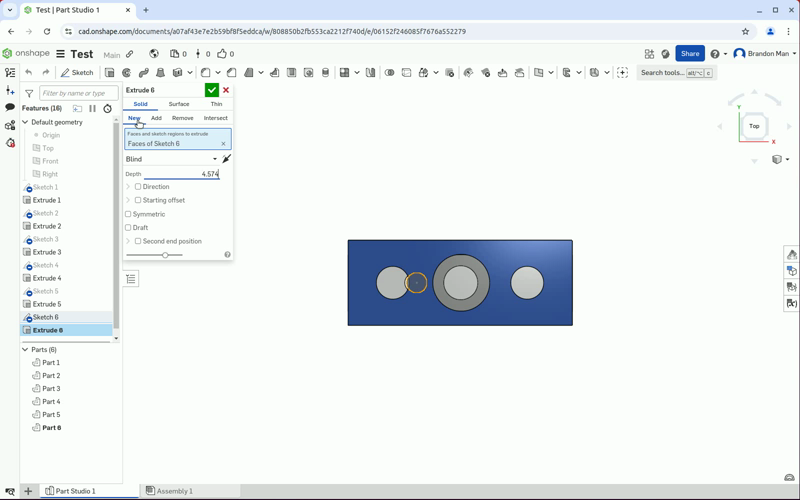
key(enter)
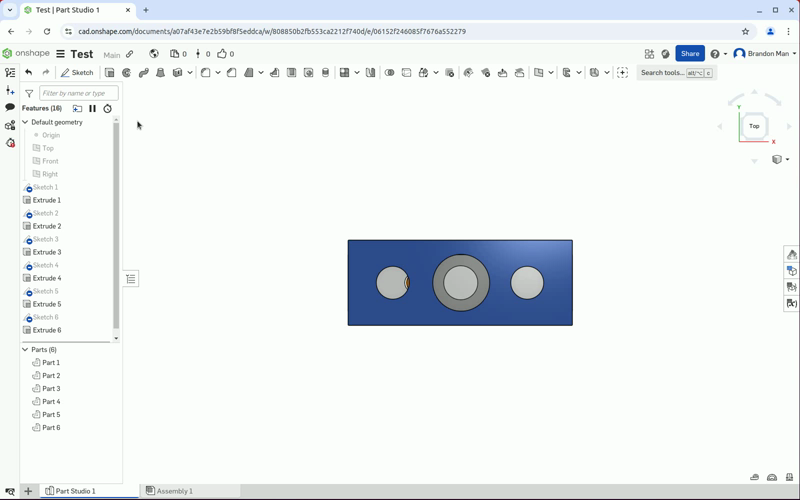
key(shift+h)
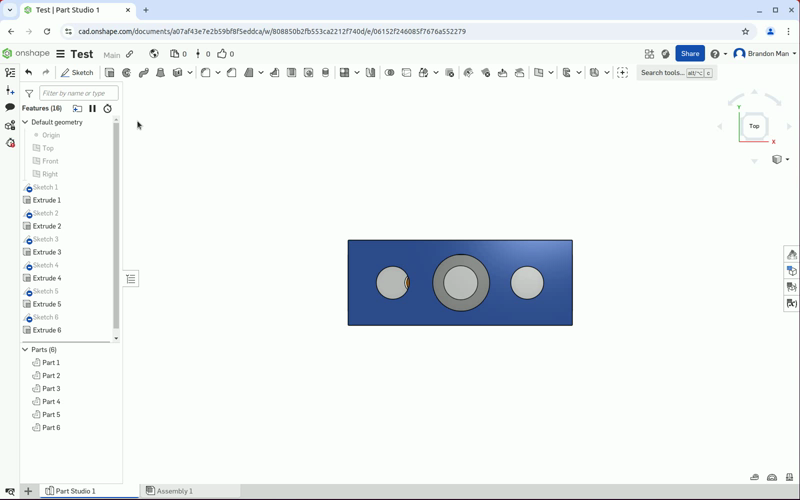
key(shift+h)
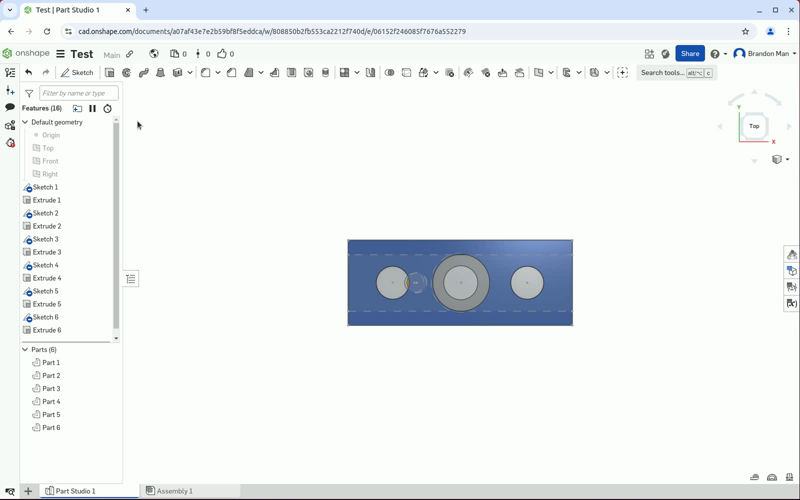
key(shift+7)
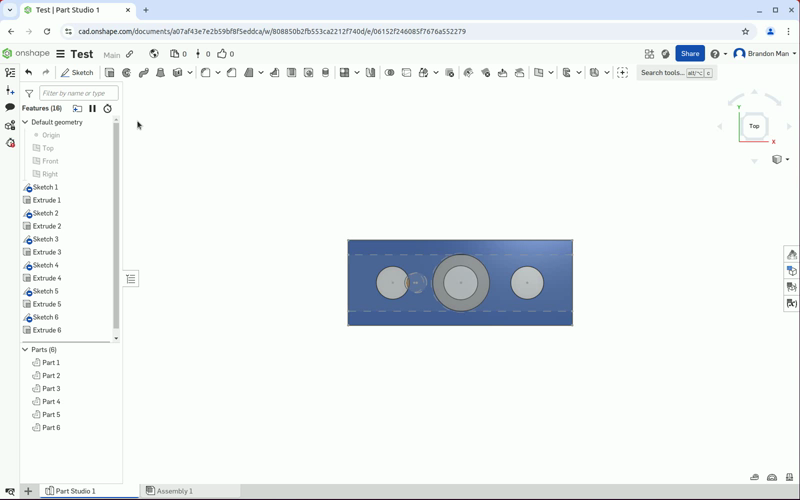
key(up, 3)
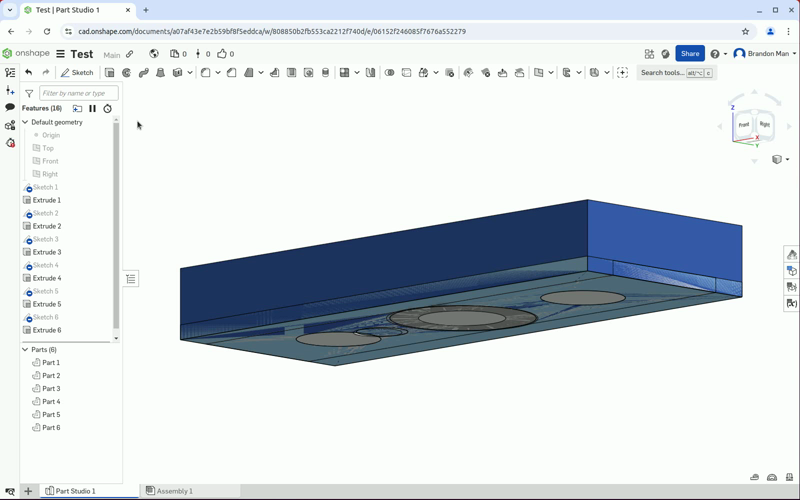
key(left, 3)
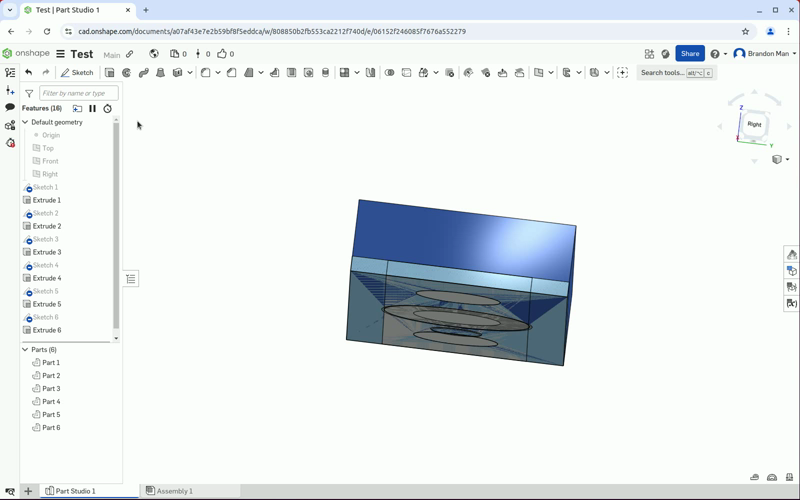
key(right, 3)
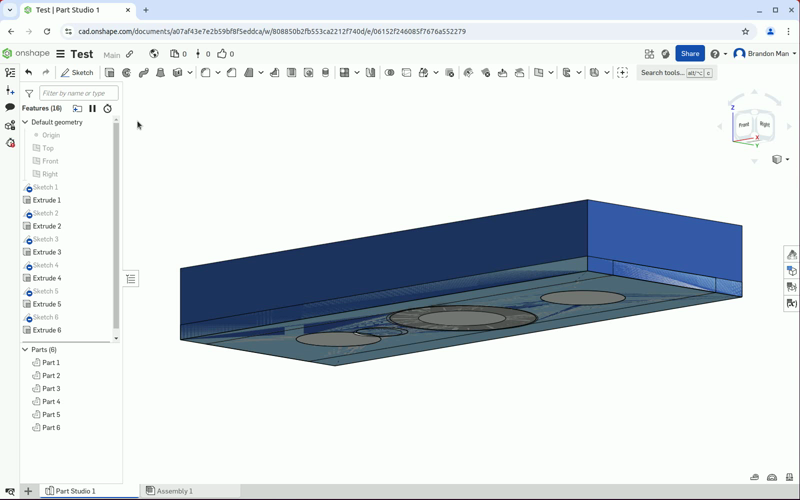
key(down, 3)
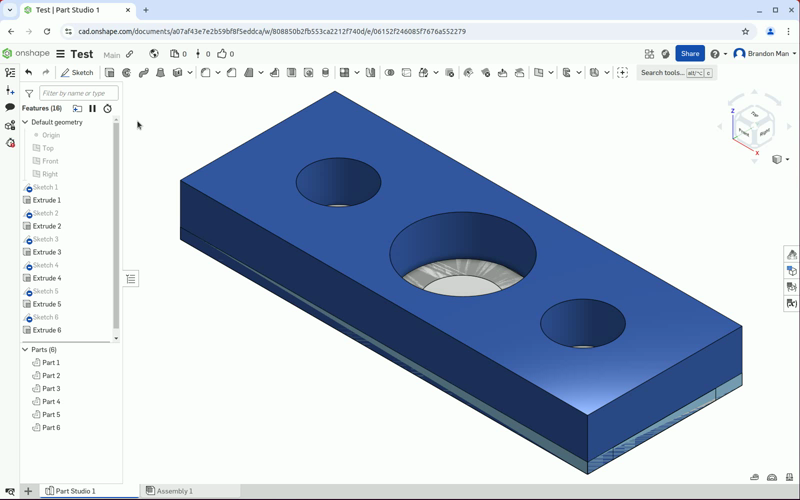
mouse_move(69, 189)
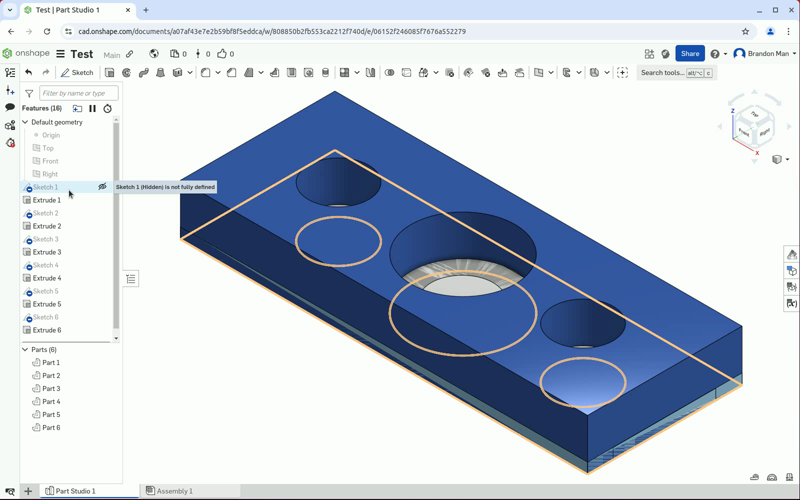
click(69, 189)